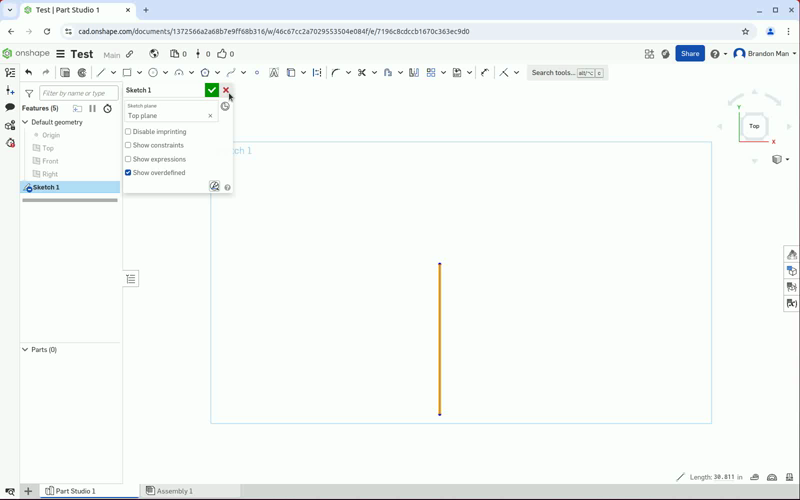
key(shift+h)
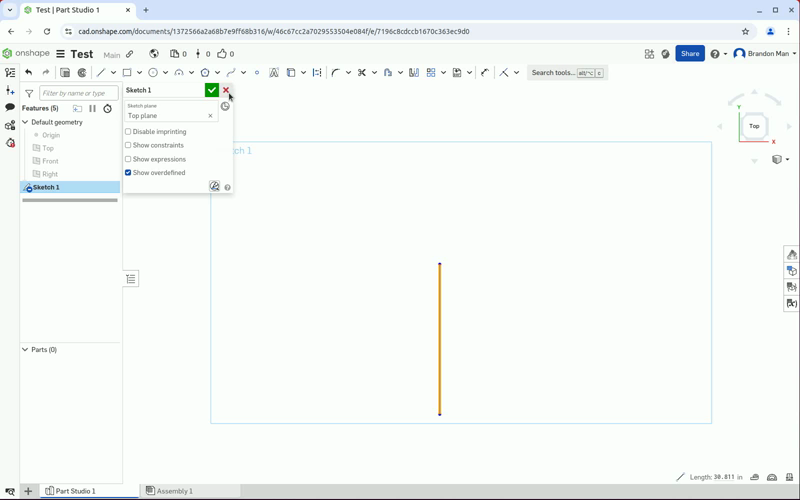
key(shift+s)
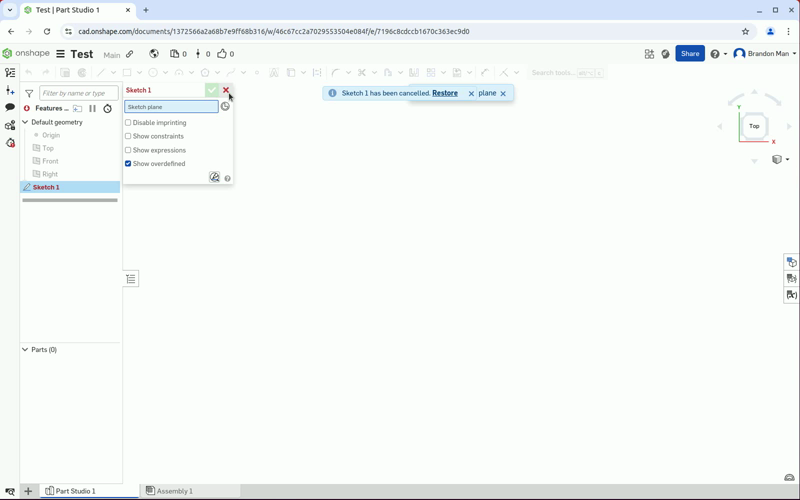
mouse_move(73, 150)
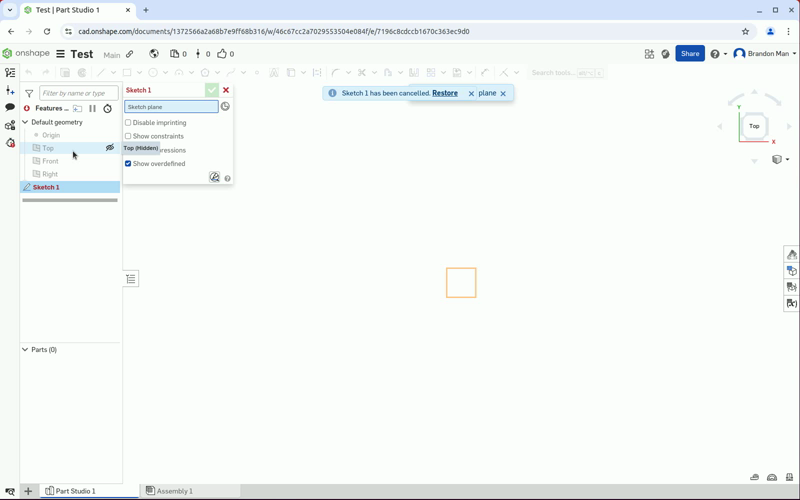
click(73, 150)
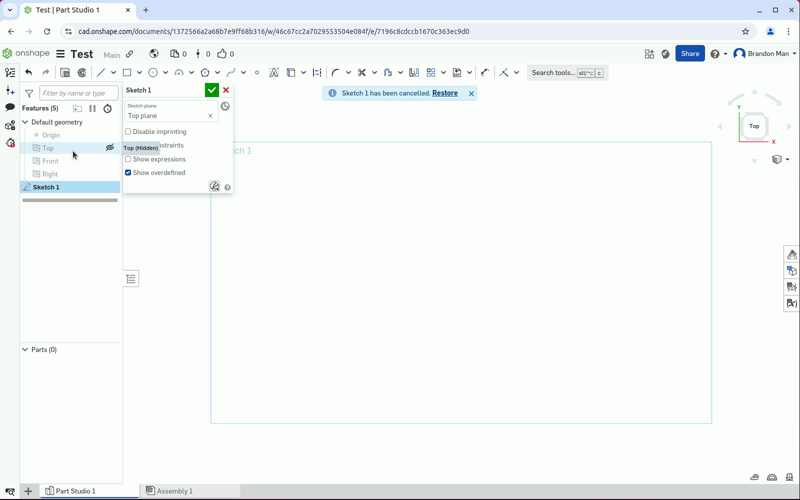
mouse_move(73, 352)
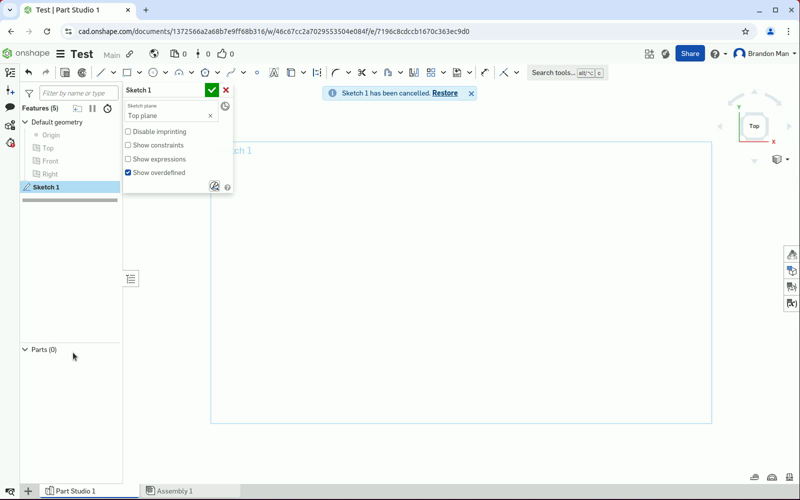
key(y)
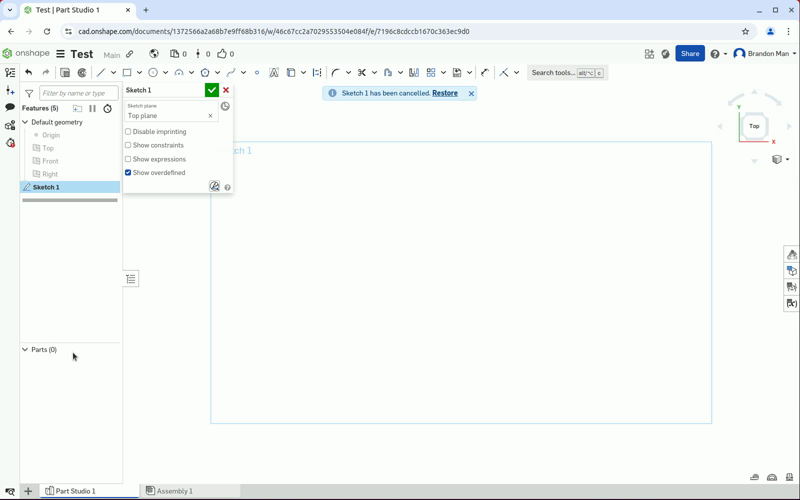
key(l)
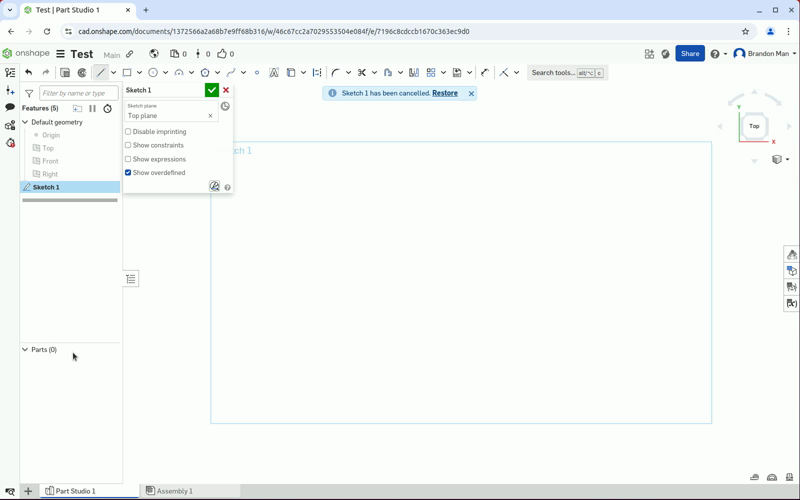
key_down(shift)
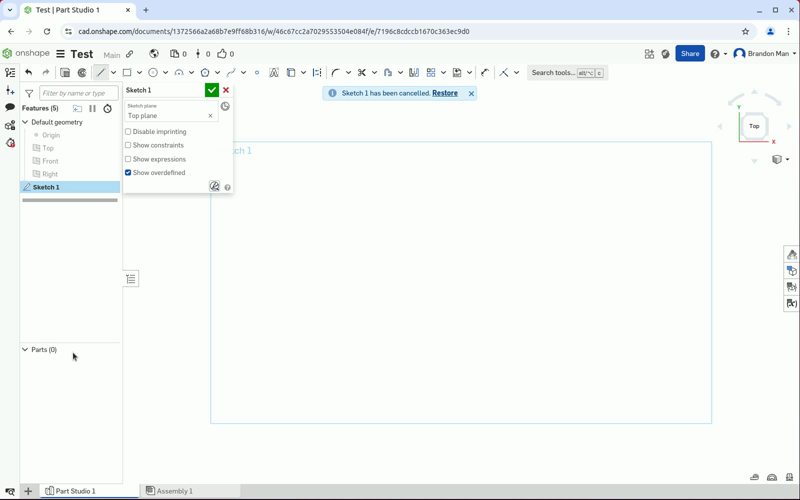
mouse_move(348, 228)
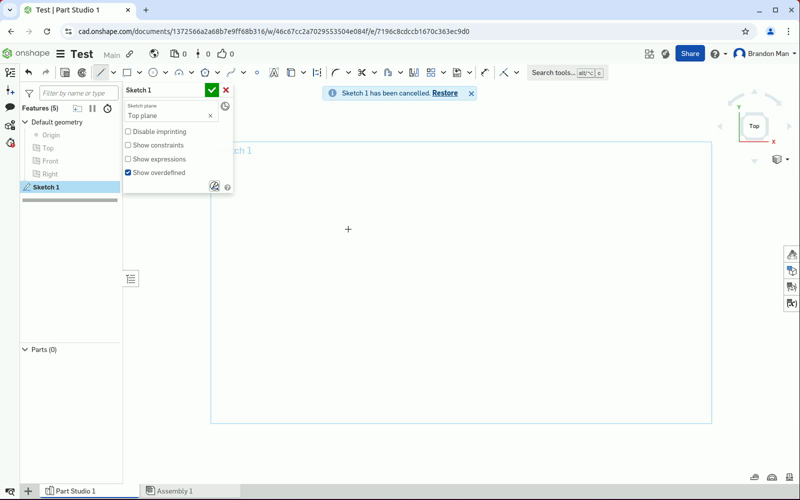
click(348, 228)
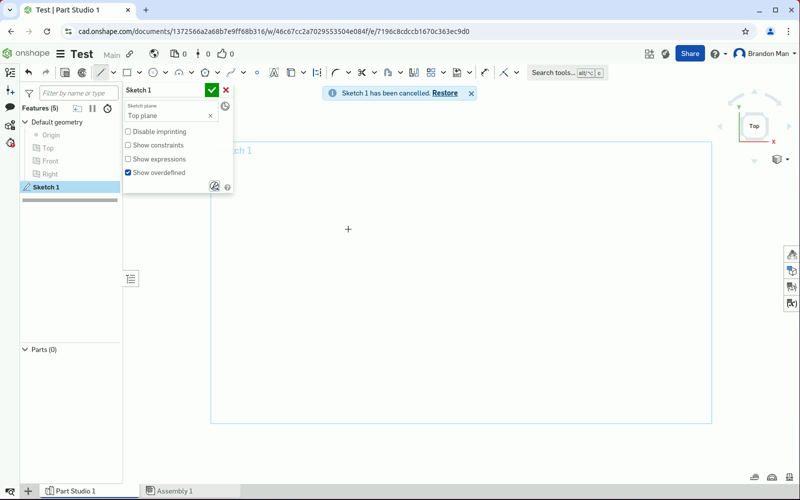
key_up(shift)
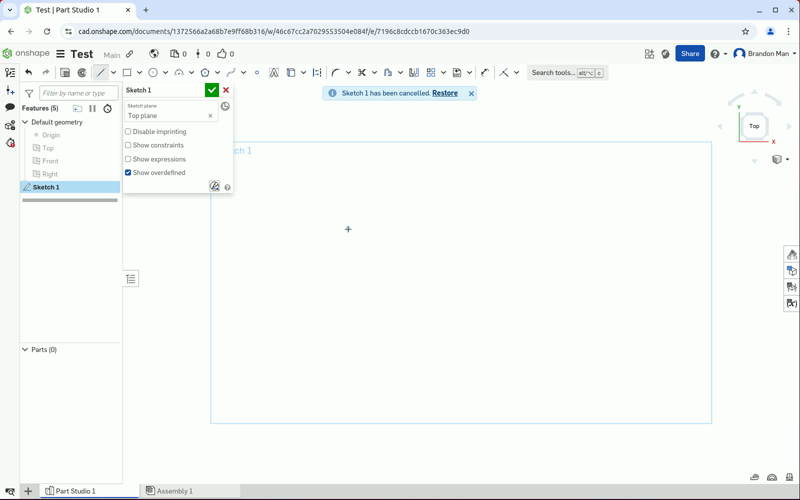
key_down(shift)
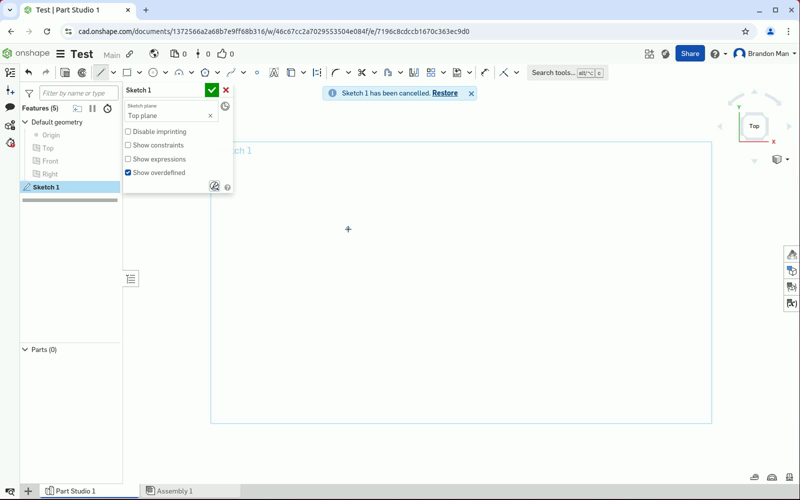
mouse_move(460, 228)
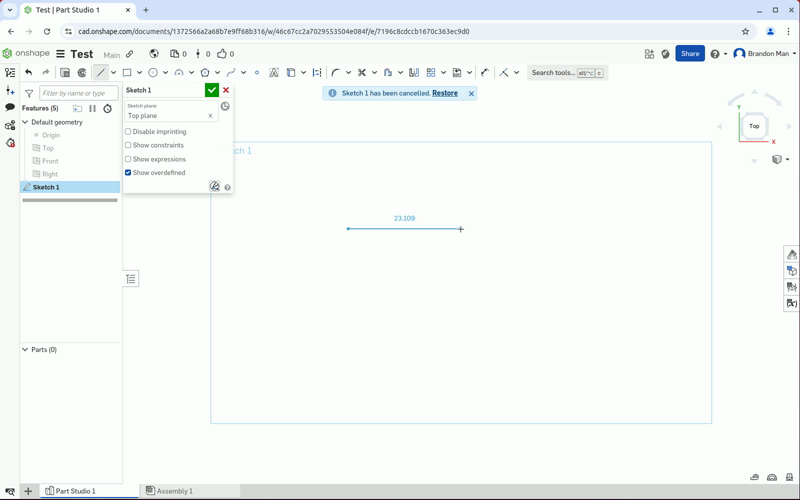
click(460, 228)
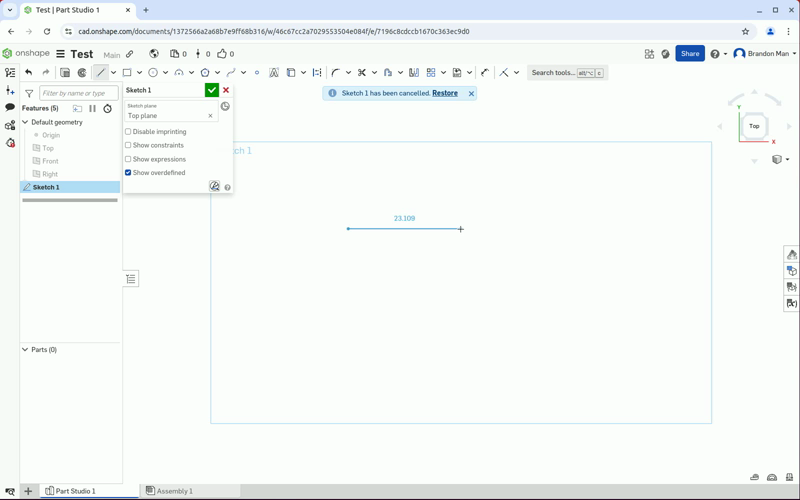
key_up(shift)
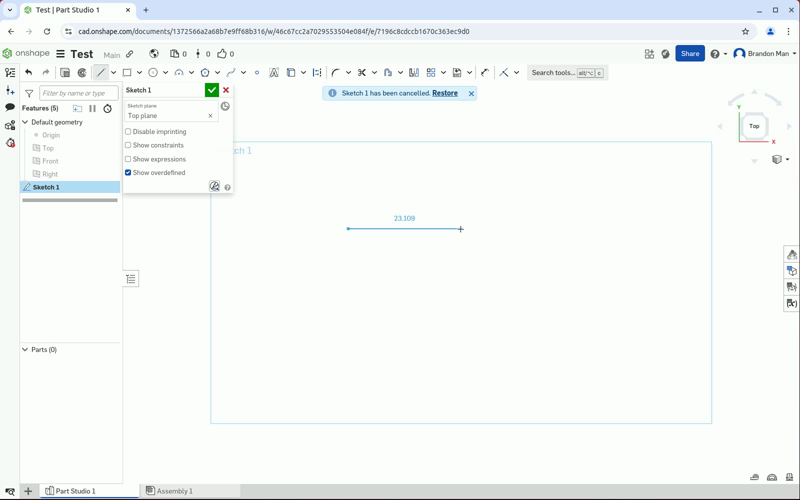
key_down(shift)
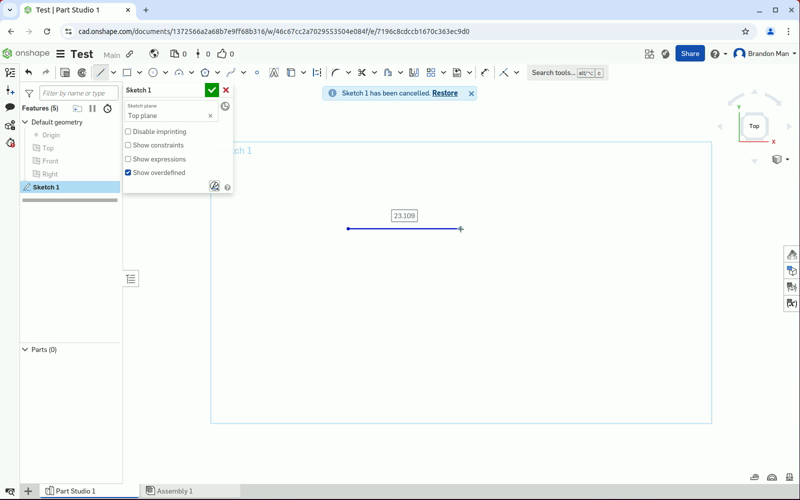
mouse_move(490, 228)
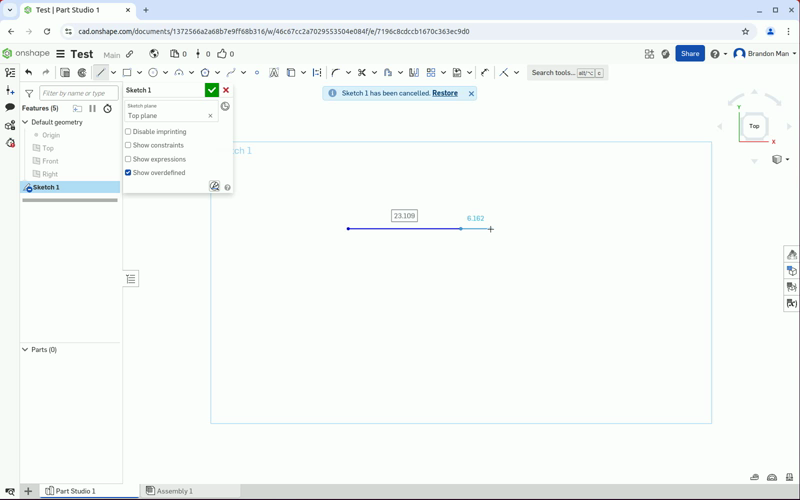
mouse_move(460, 198)
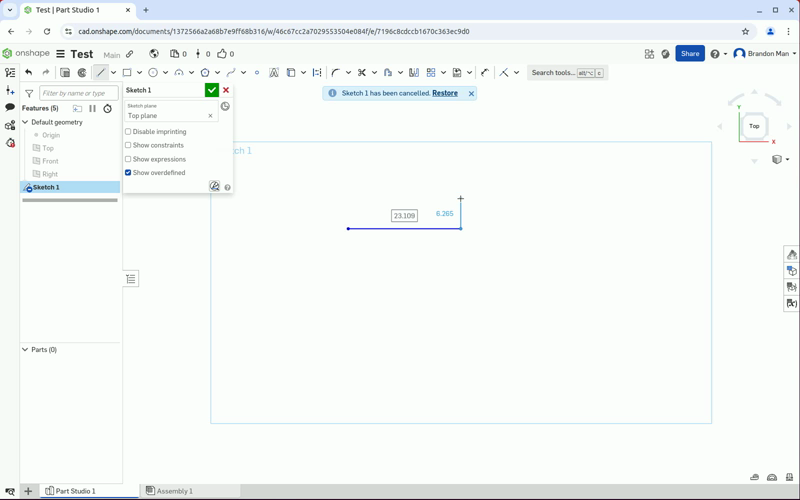
click(460, 198)
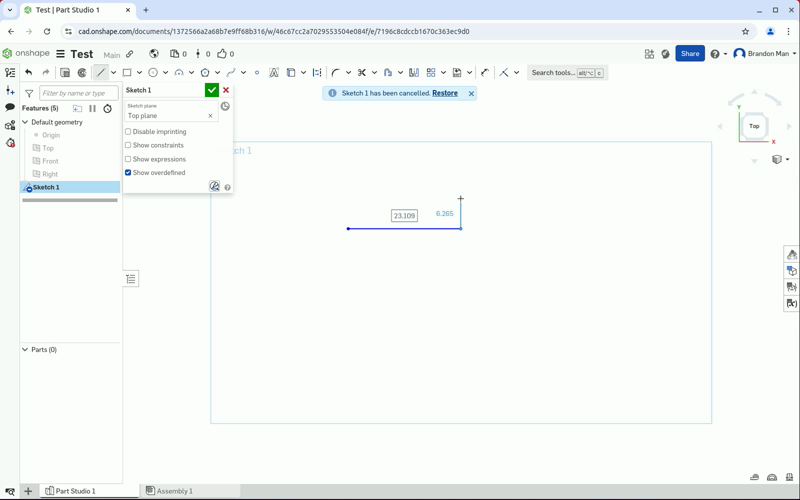
key_up(shift)
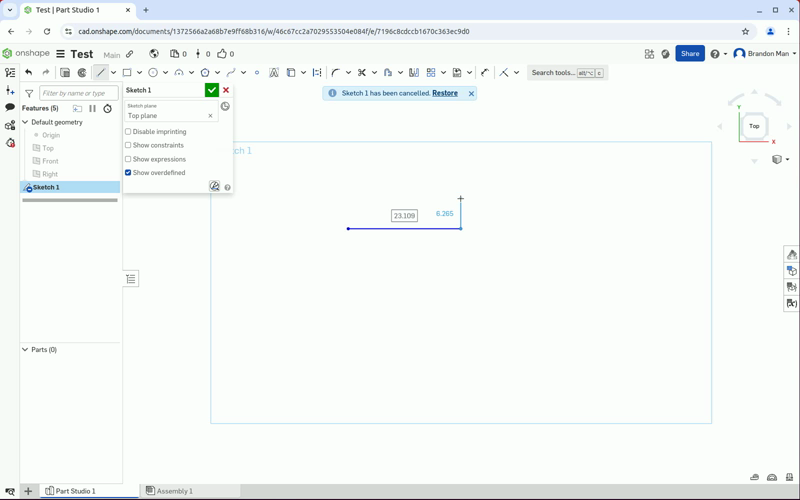
key_down(shift)
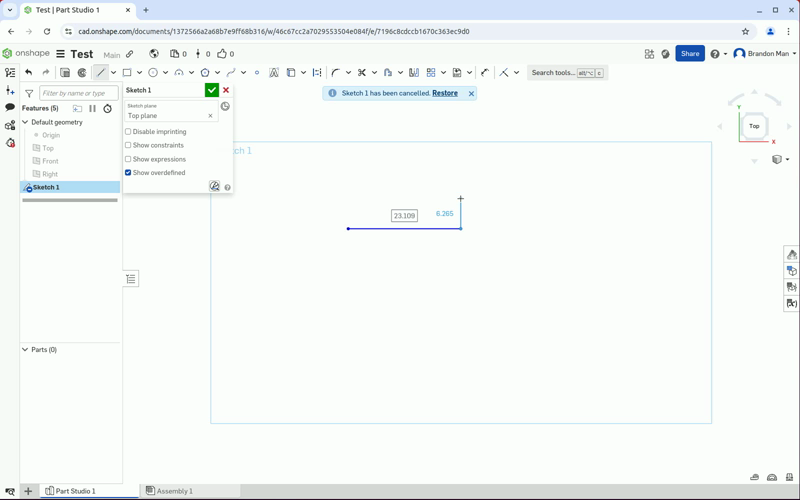
mouse_move(348, 198)
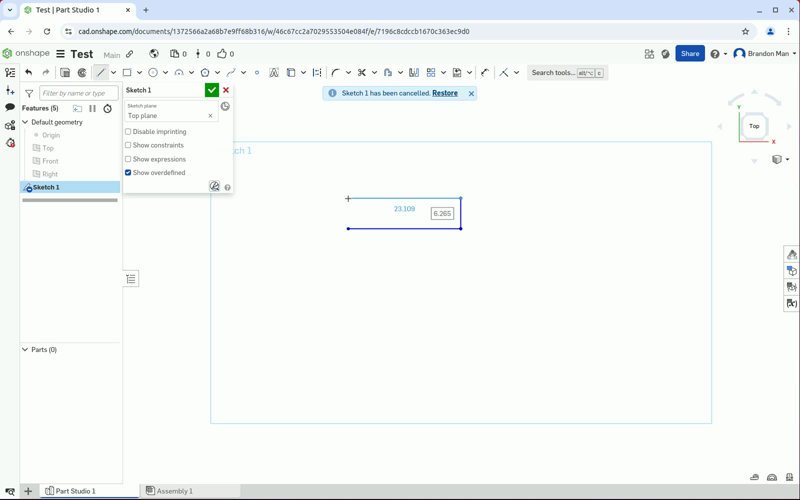
click(348, 198)
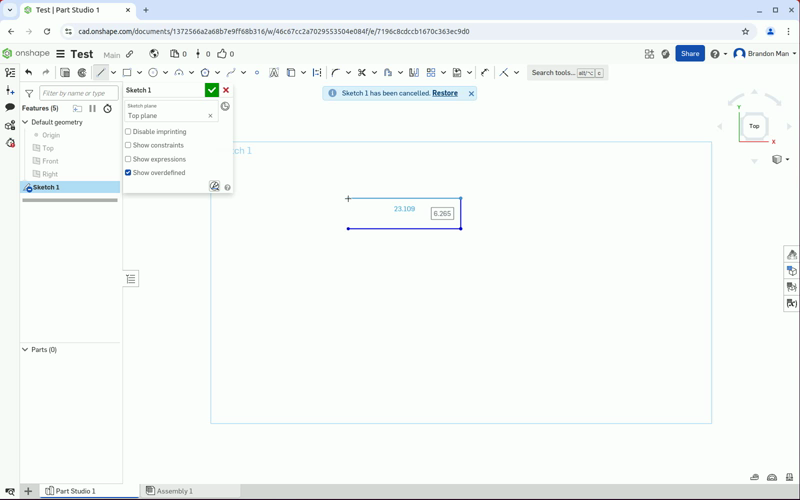
key_up(shift)
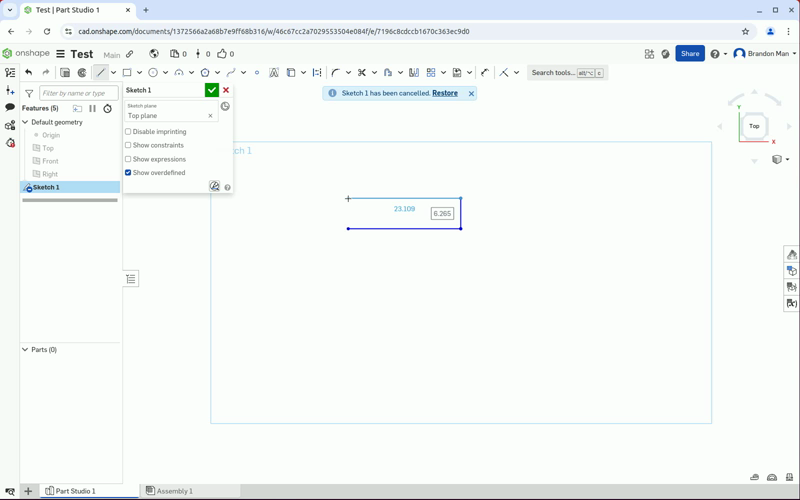
mouse_move(378, 198)
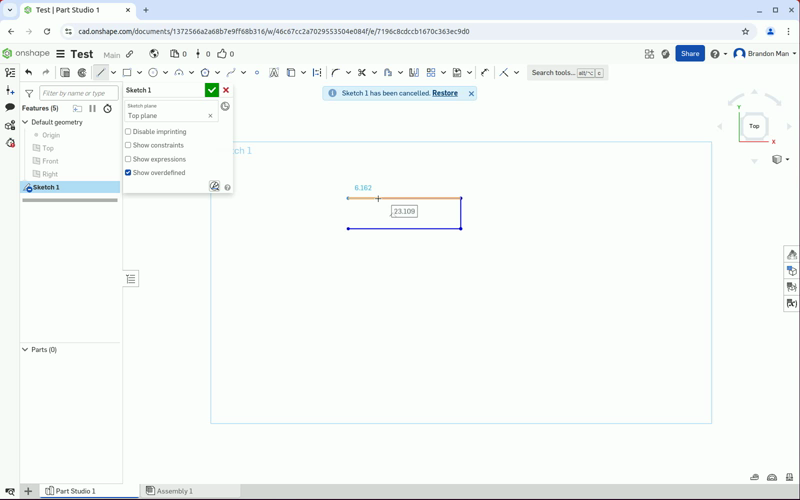
key_down(shift)
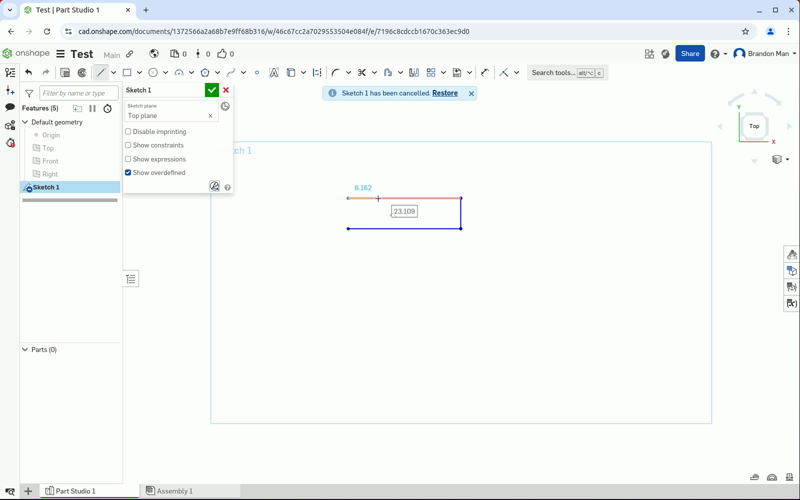
mouse_move(348, 228)
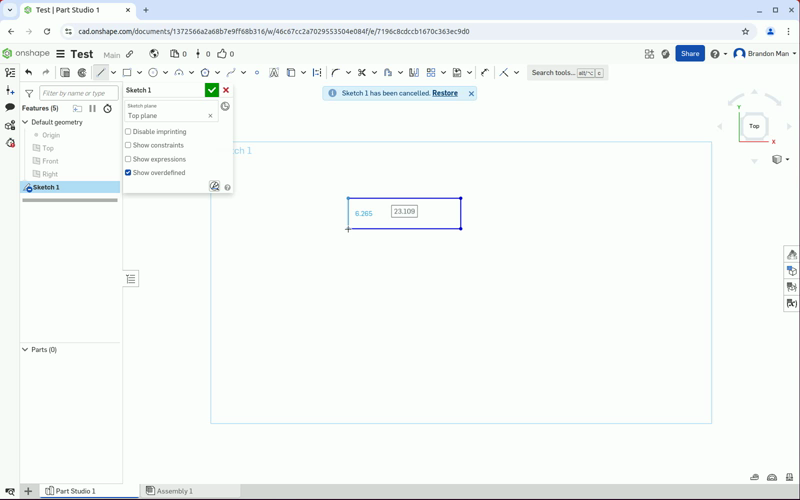
key_up(shift)
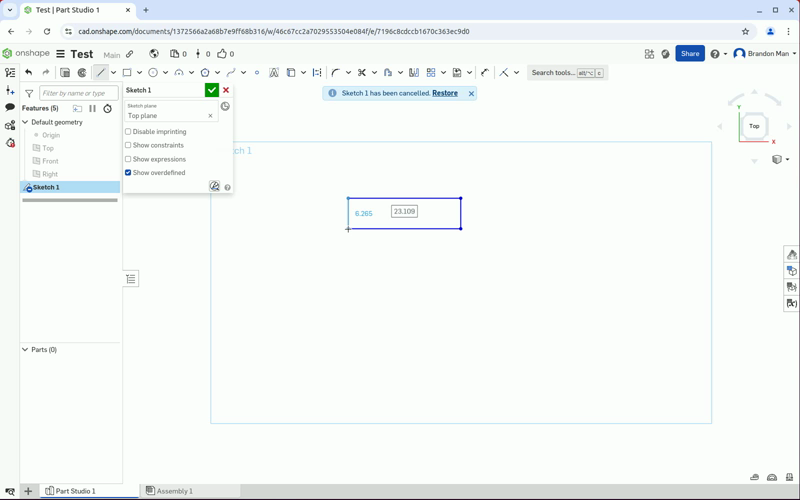
click(348, 228)
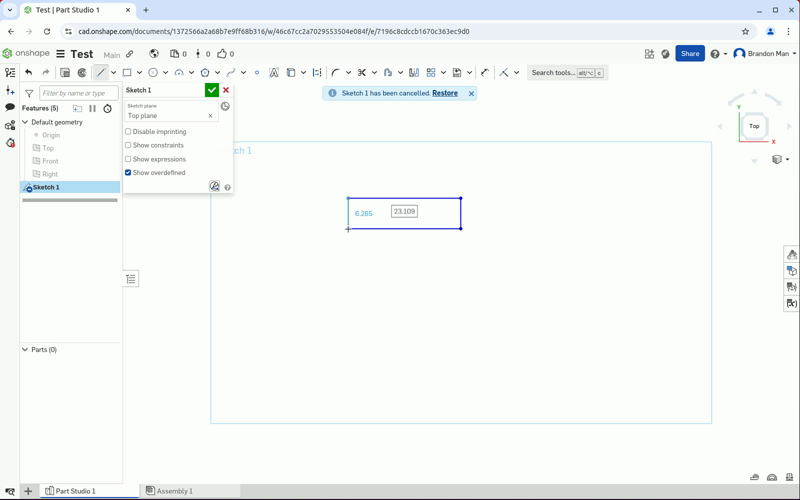
key(esc)
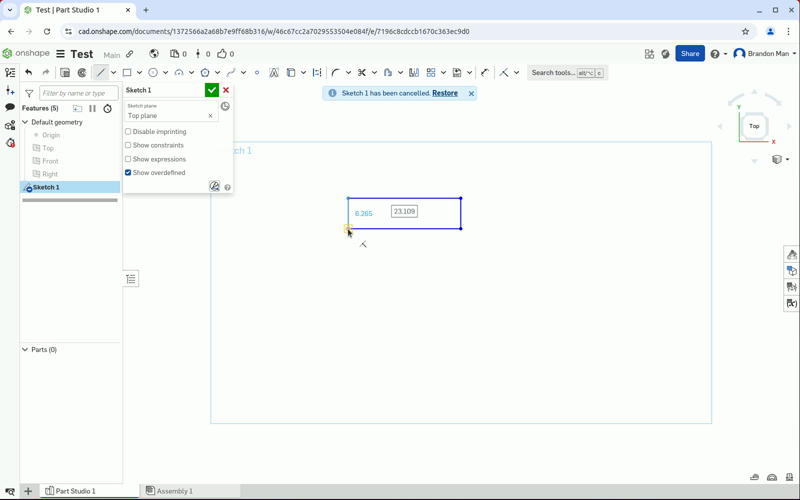
mouse_move(396, 224)
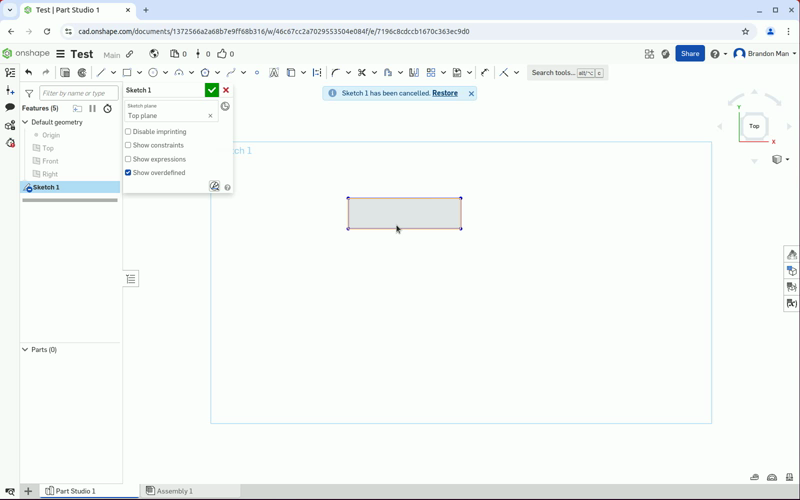
click(396, 224)
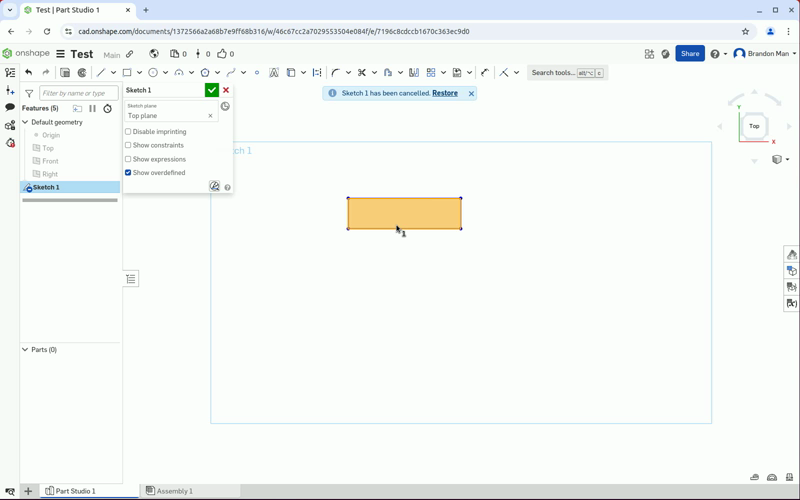
mouse_move(73, 352)
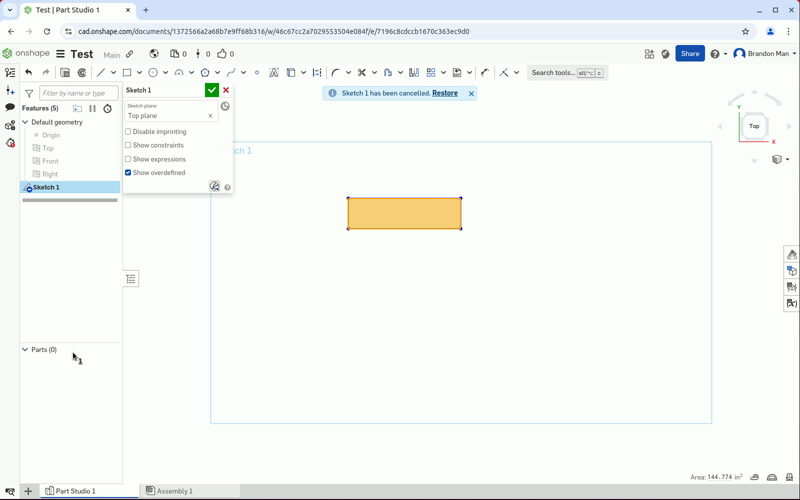
key(shift+y)
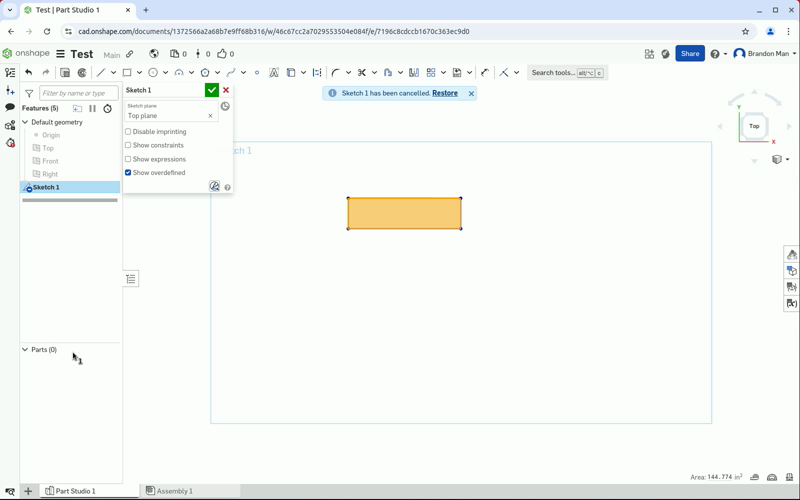
key(shift+e)
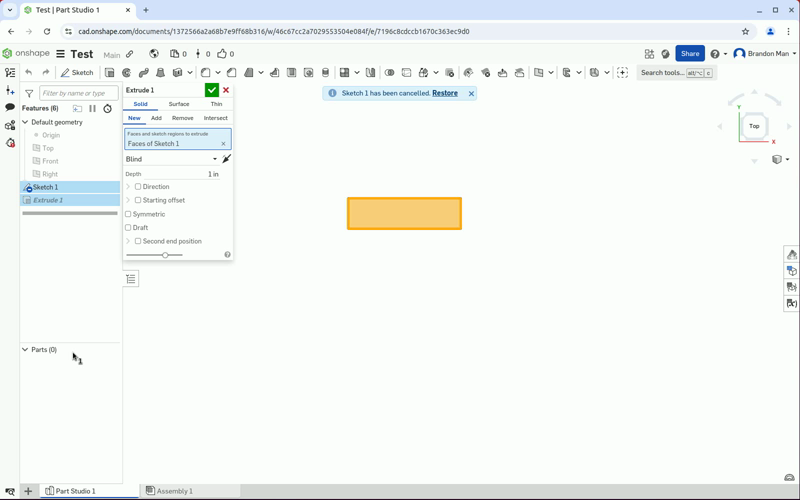
mouse_move(143, 106)
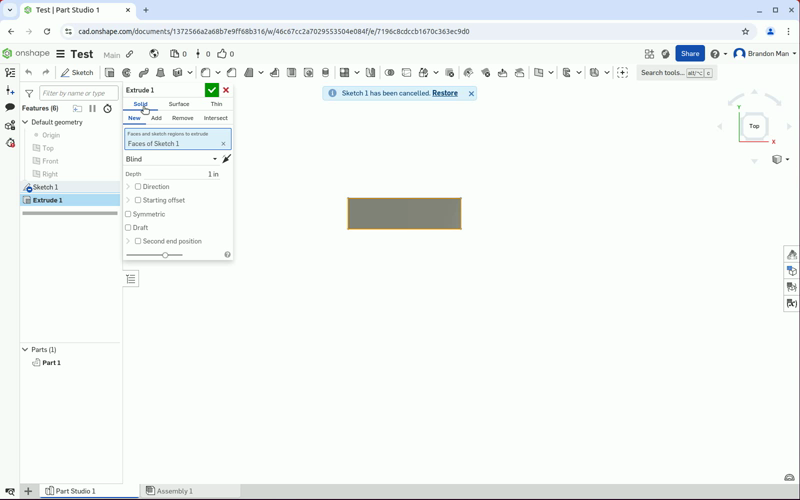
click(143, 106)
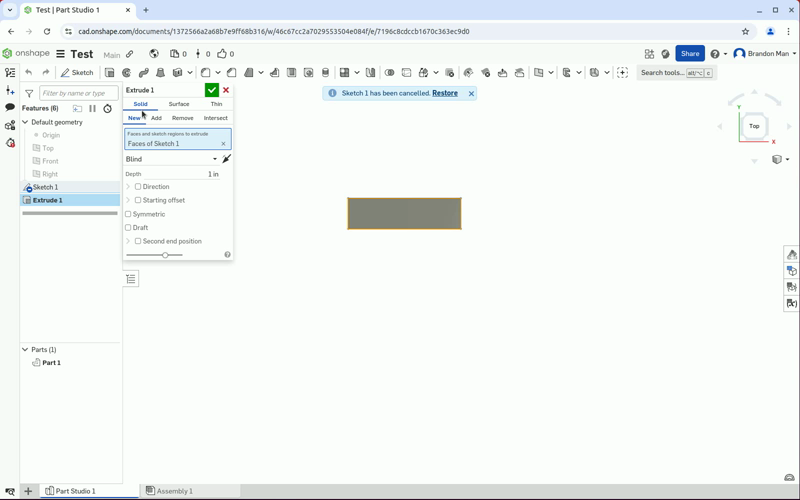
mouse_move(137, 120)
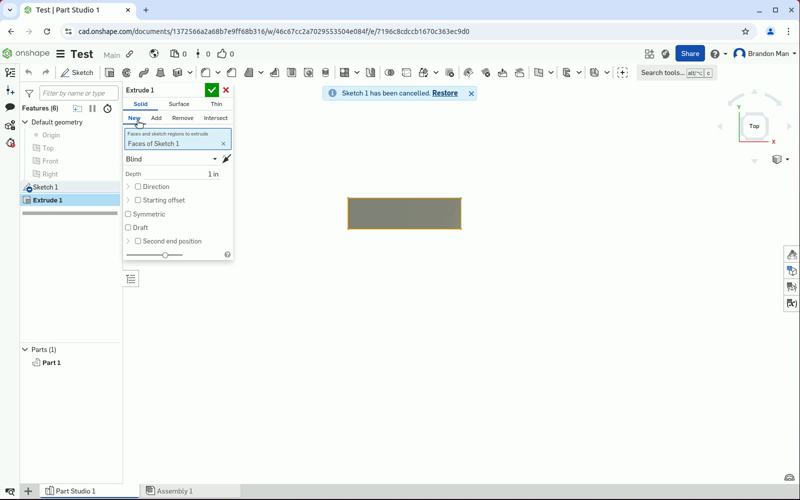
click(137, 120)
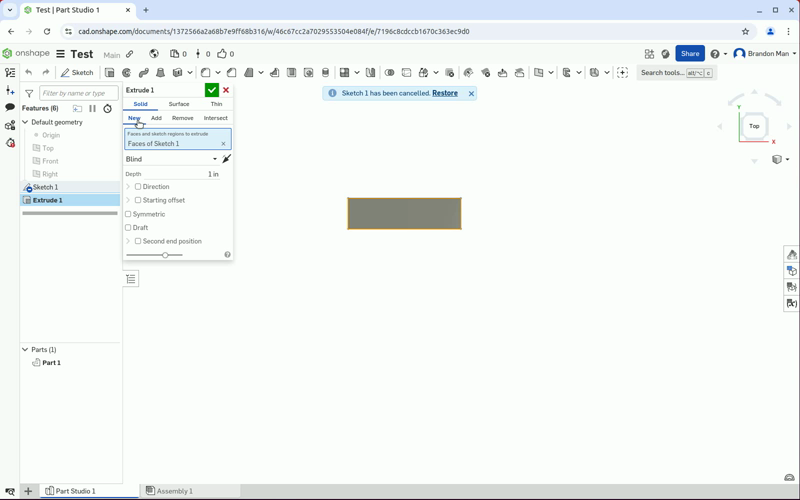
key(tab, 4)
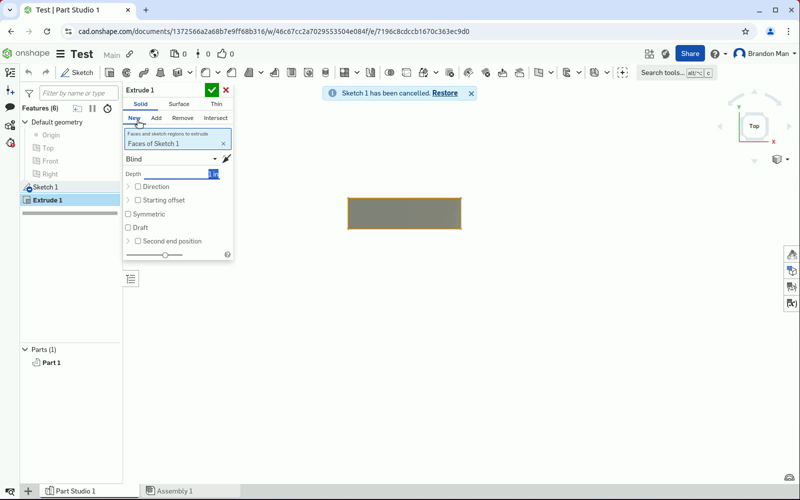
text(10.591)
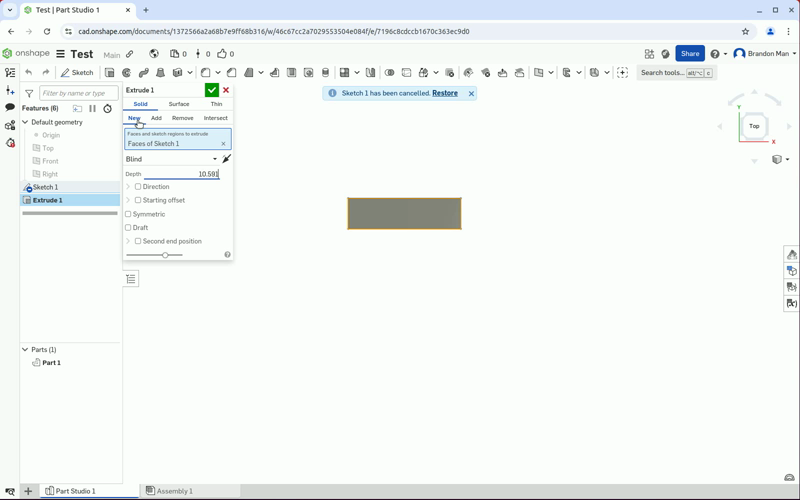
key(enter)
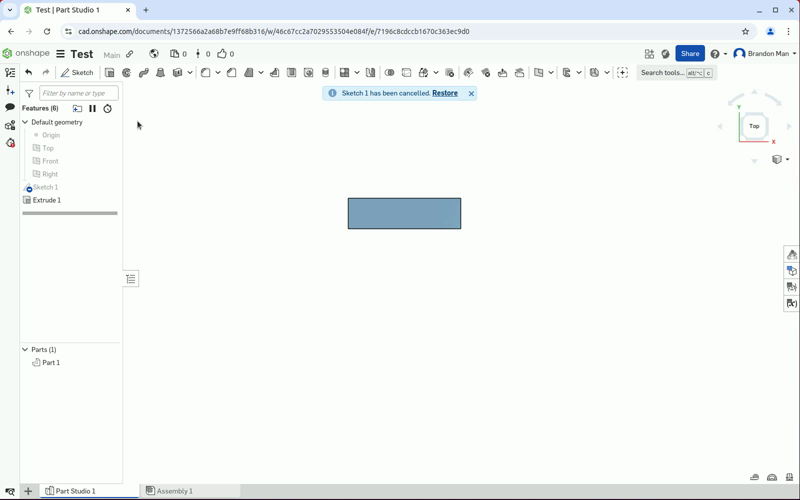
key(shift+h)
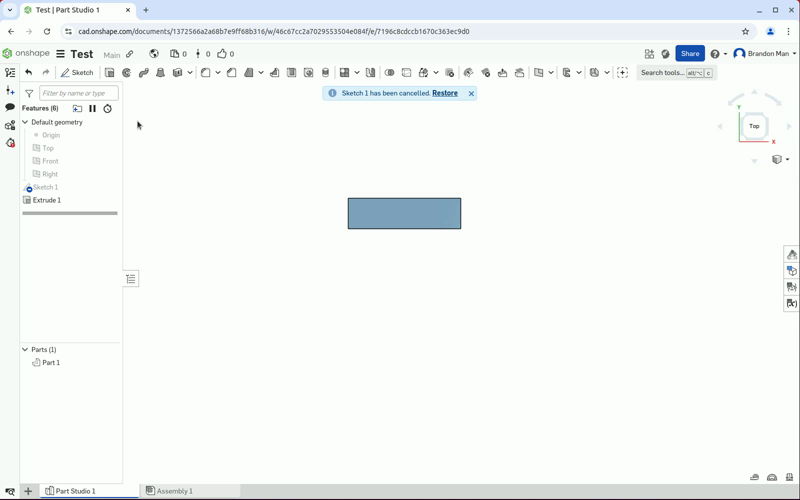
key(shift+h)
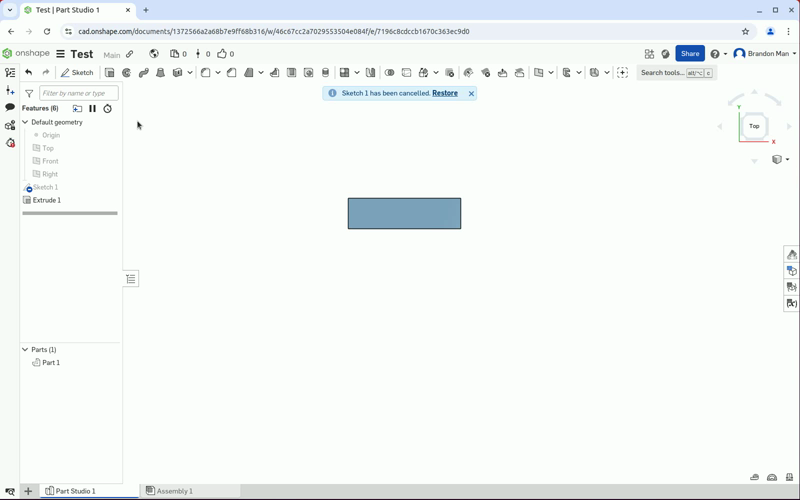
mouse_move(73, 189)
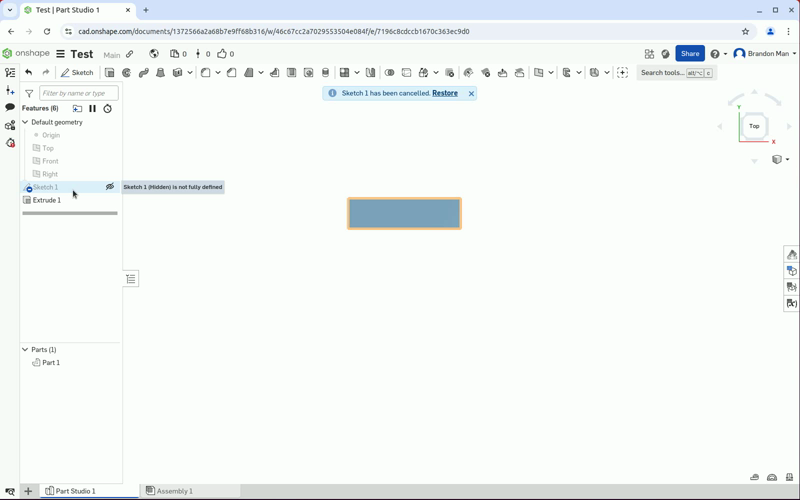
click(73, 189)
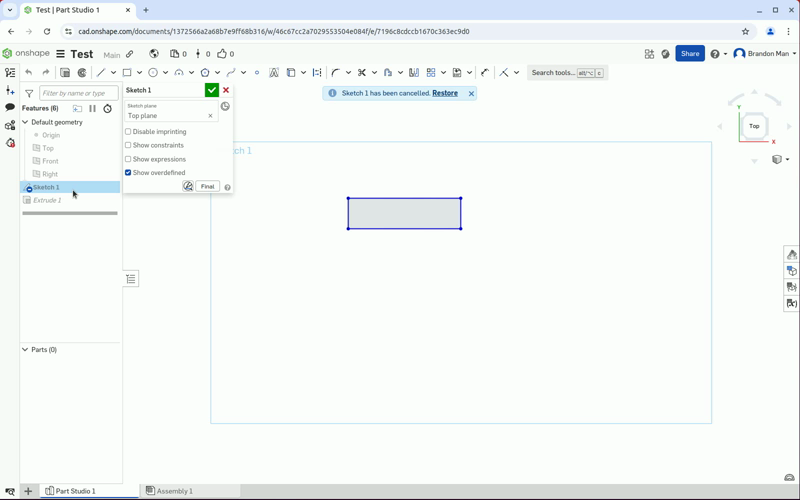
mouse_move(229, 92)
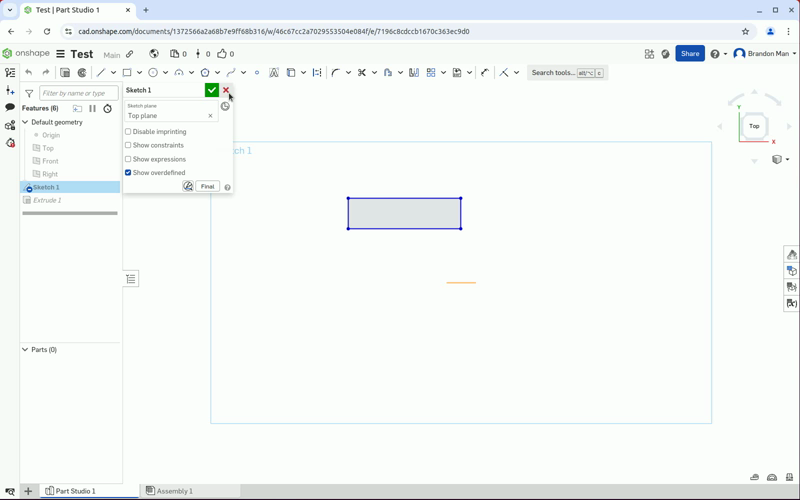
click(229, 92)
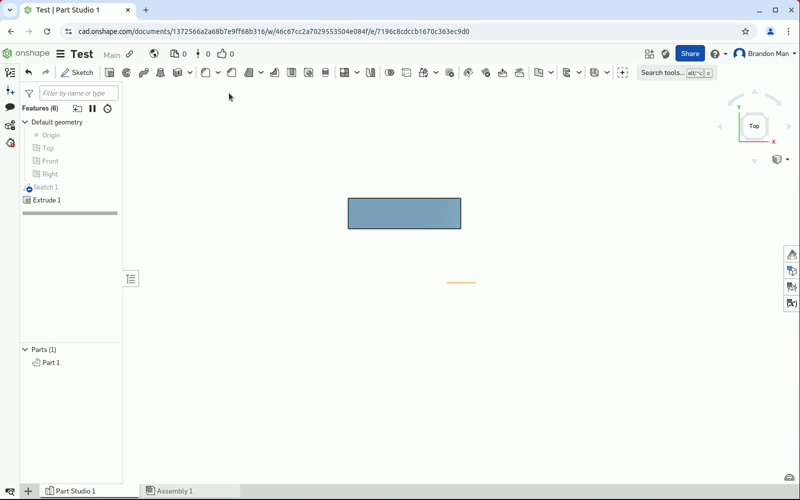
mouse_move(73, 352)
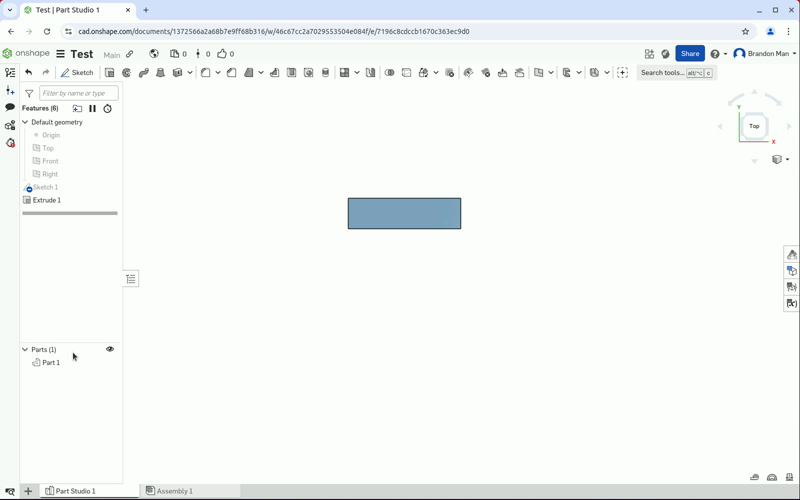
key(y)
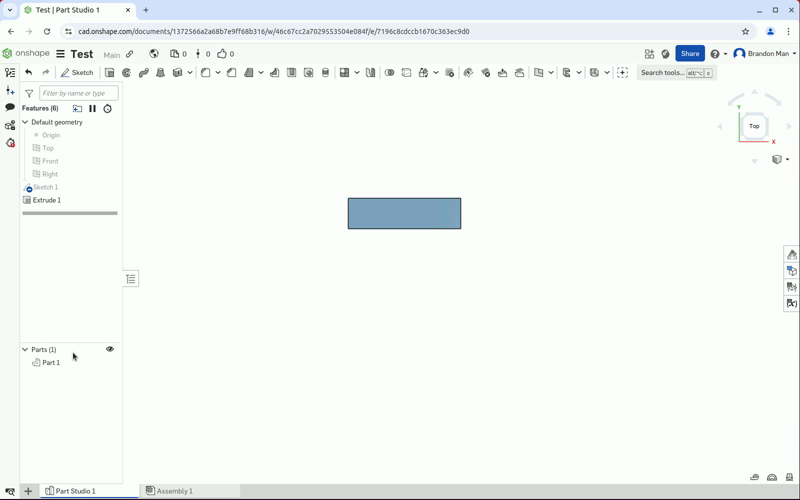
key(shift+p)
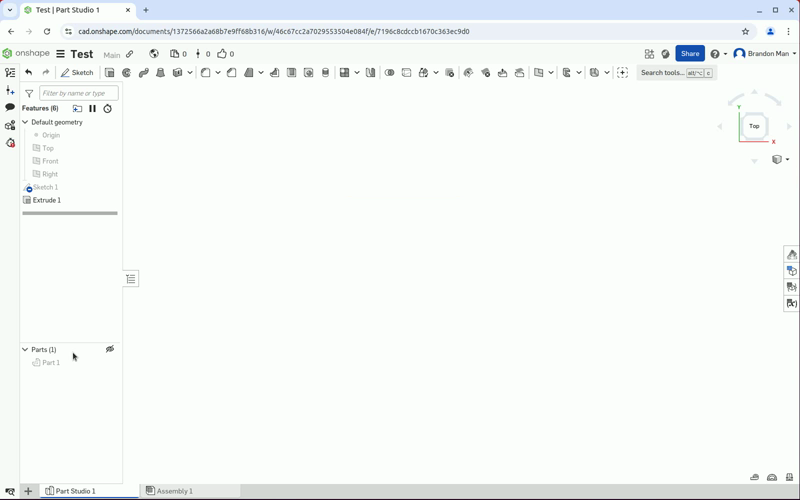
key(space)
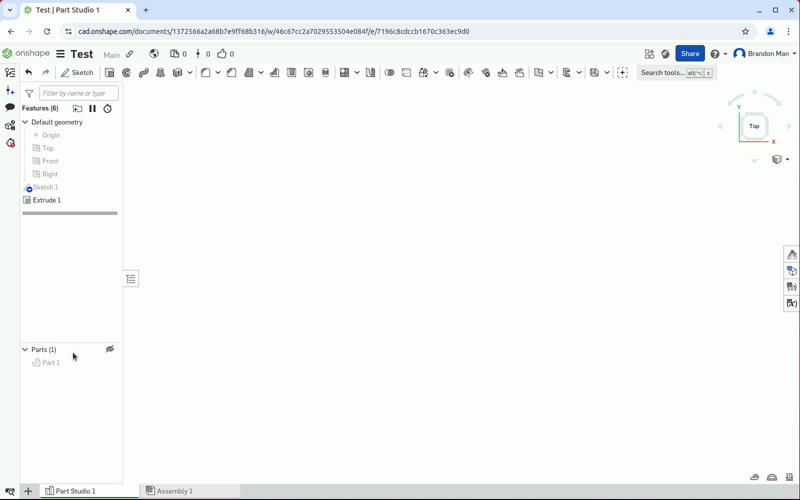
key_down(shift)
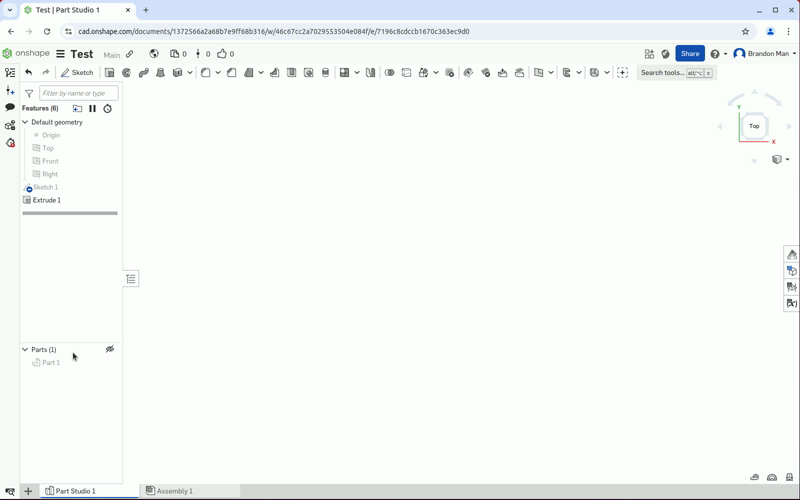
key(up)
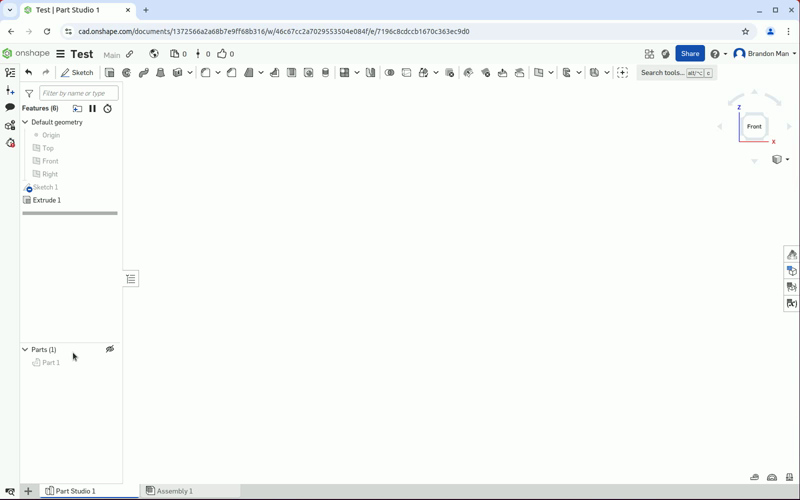
key_up(shift)
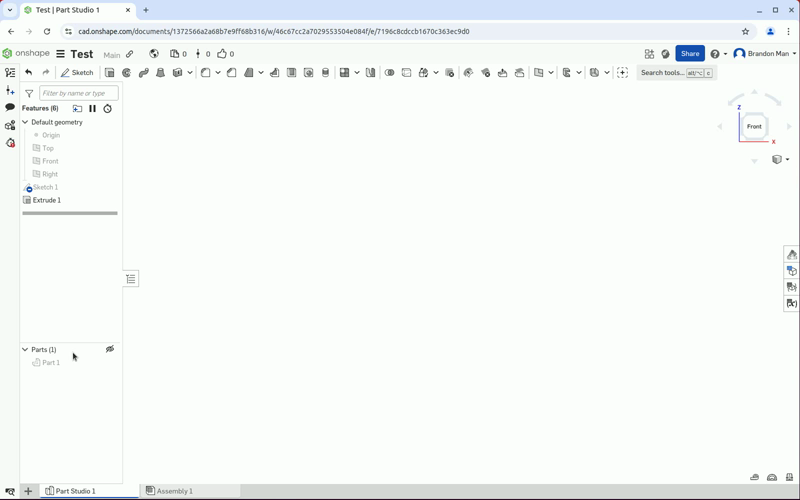
mouse_move(73, 352)
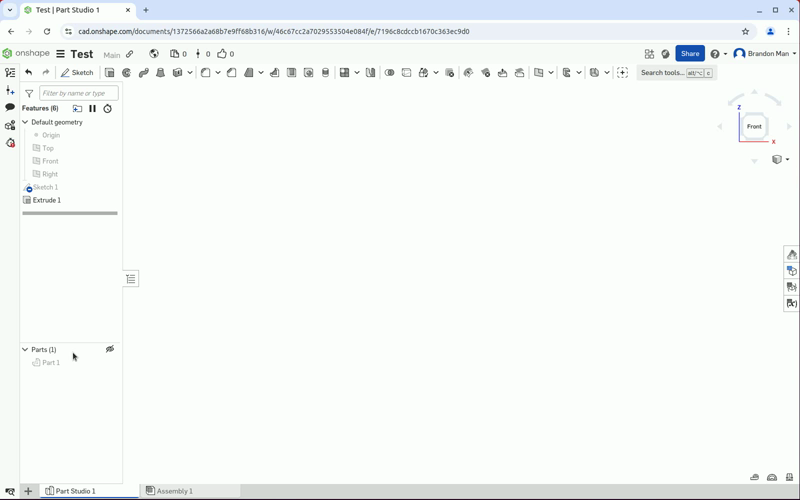
key(shift+y)
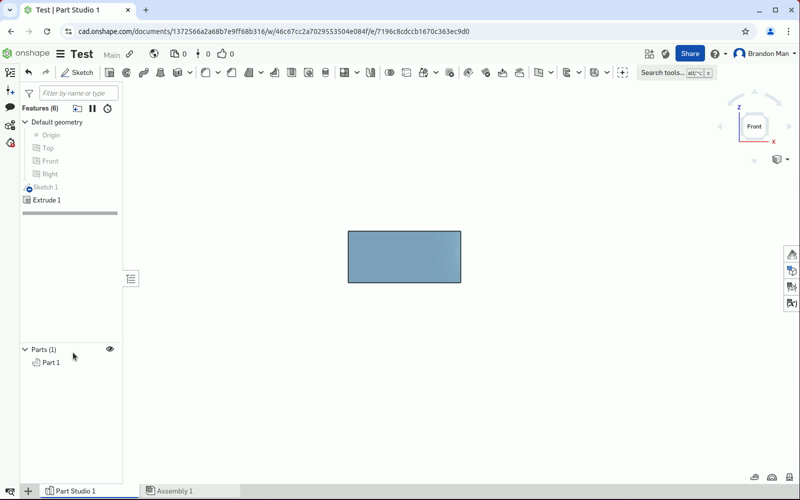
mouse_move(541, 75)
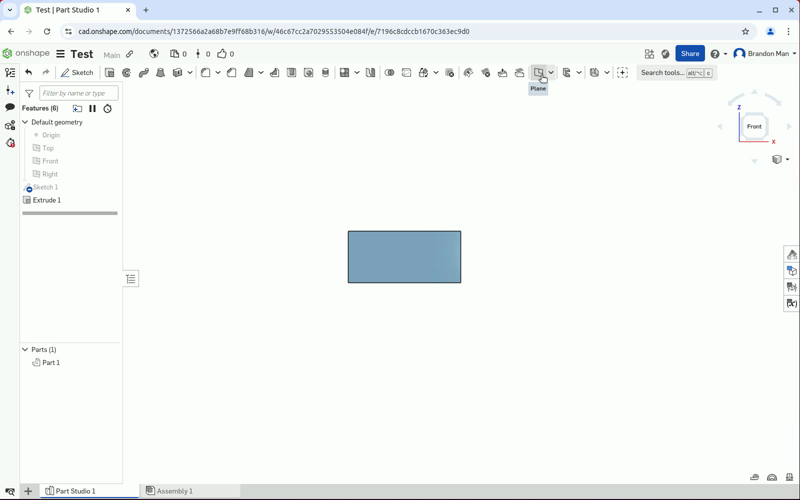
click(541, 75)
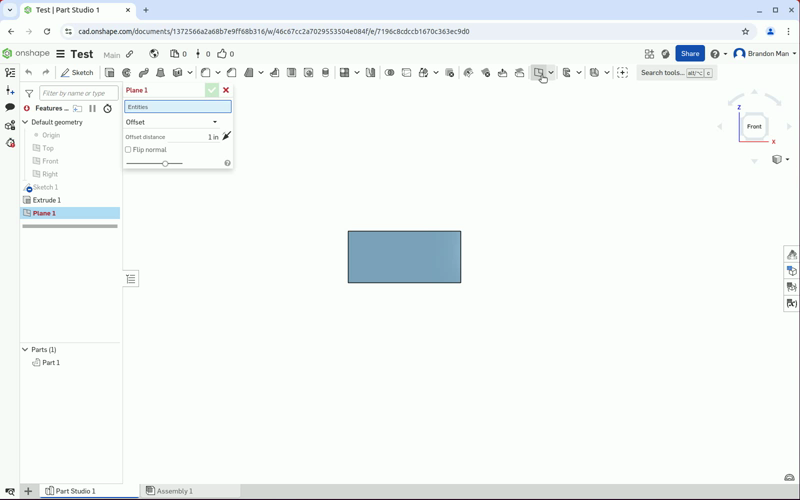
mouse_move(73, 163)
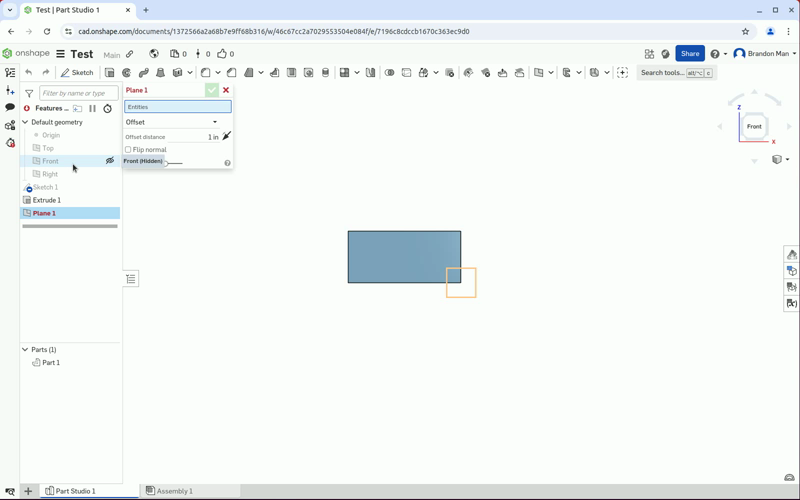
click(73, 163)
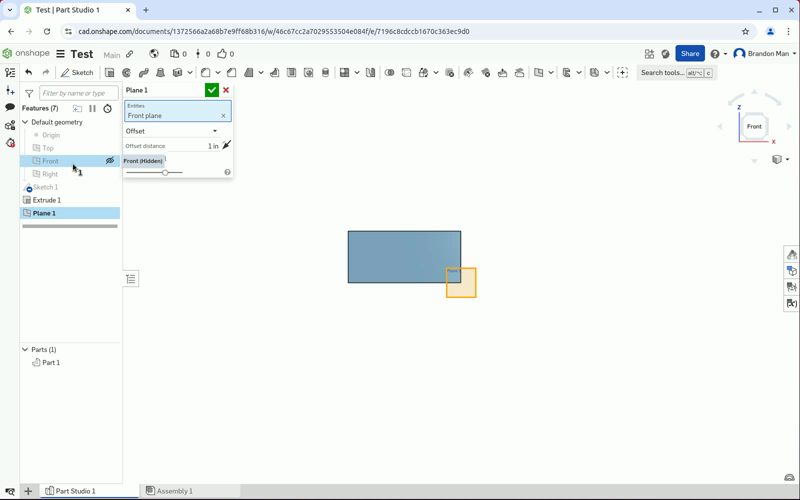
key(tab, 2)
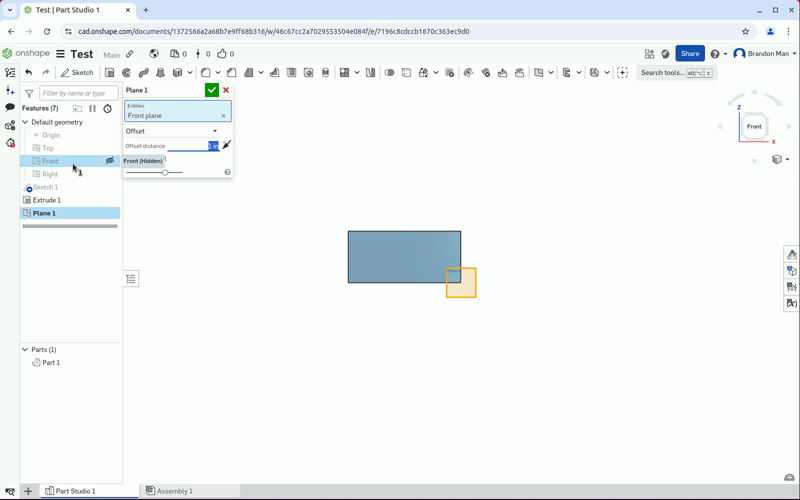
text(11.061)
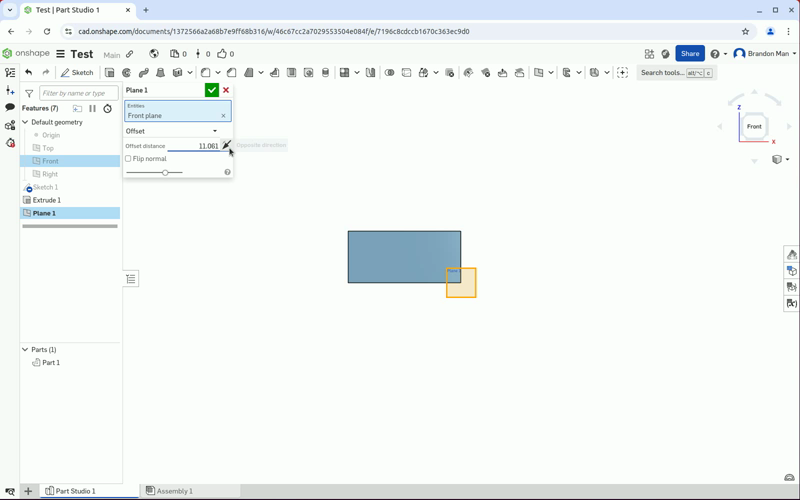
mouse_move(229, 147)
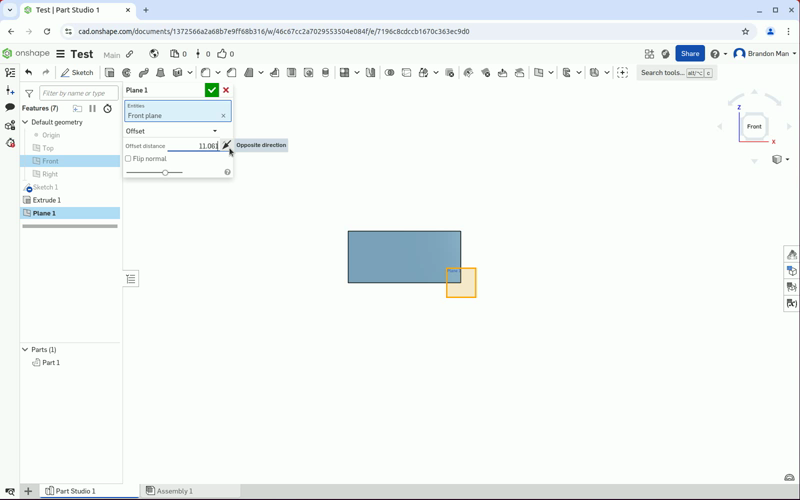
click(229, 147)
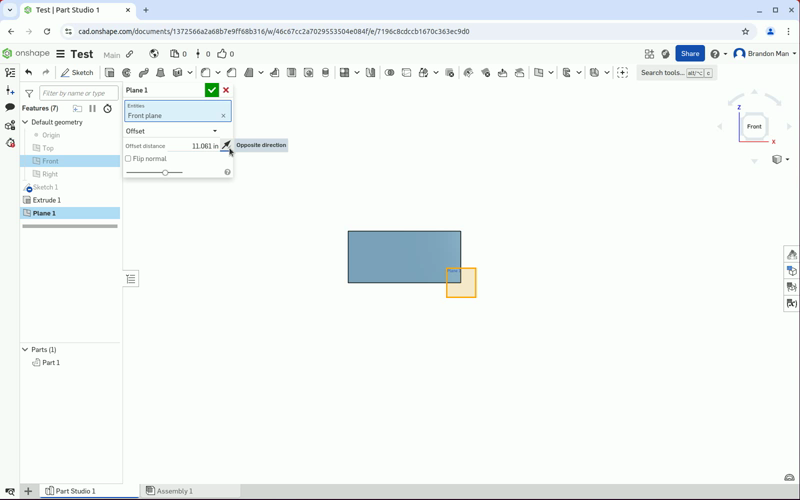
key(enter, 2)
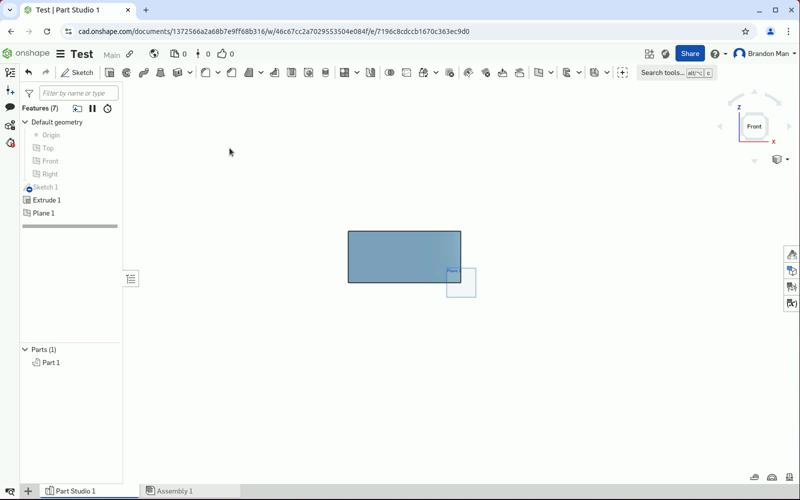
key(shift+s)
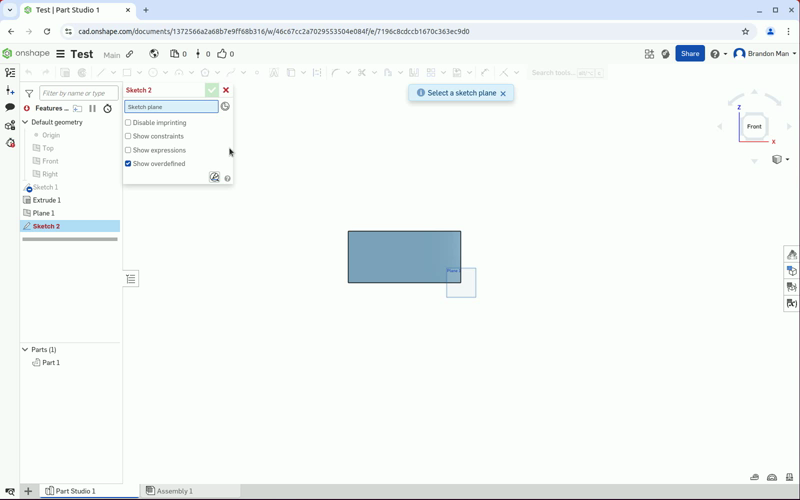
mouse_move(73, 215)
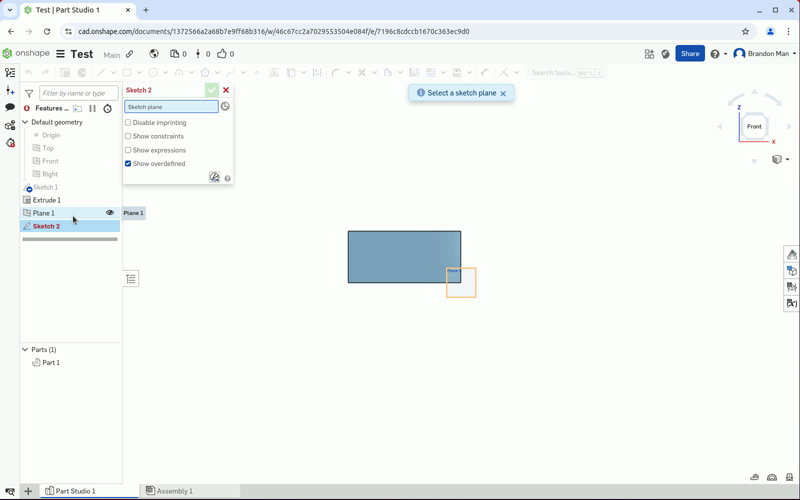
click(73, 215)
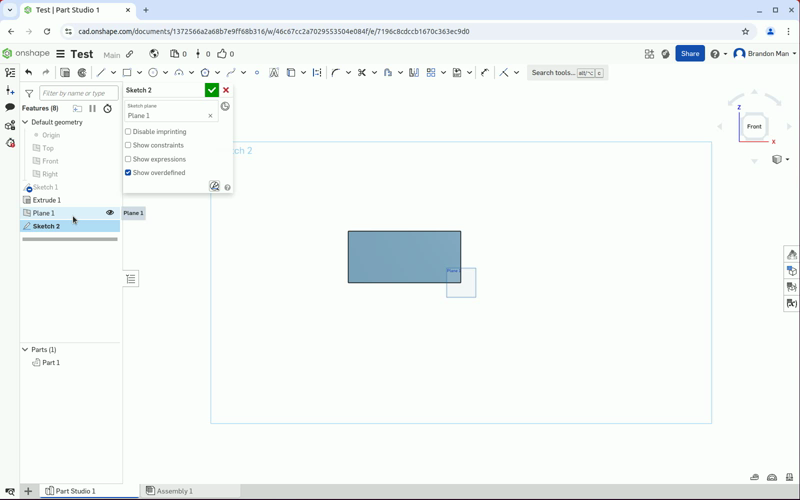
mouse_move(73, 352)
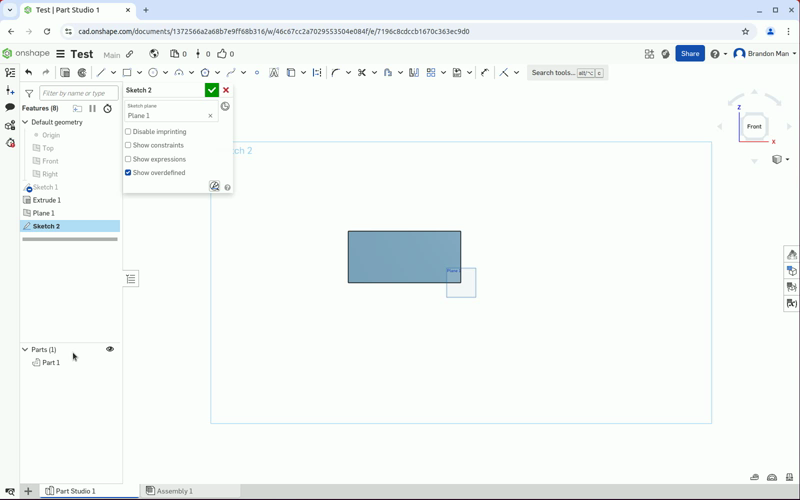
key(y)
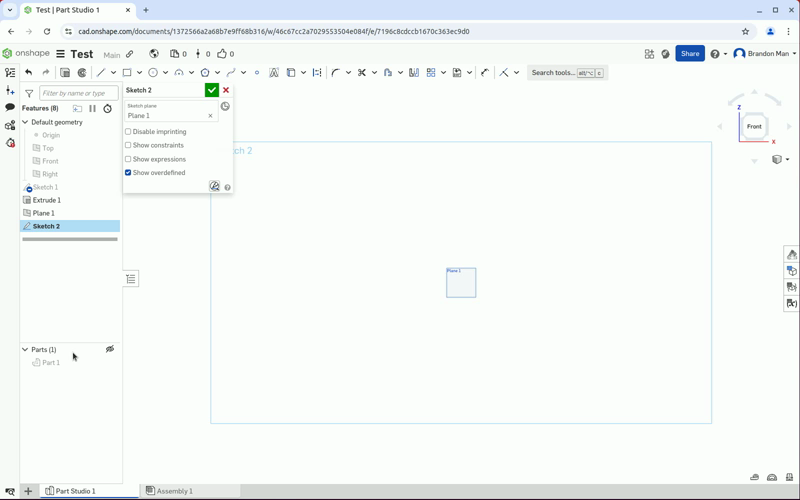
key(c)
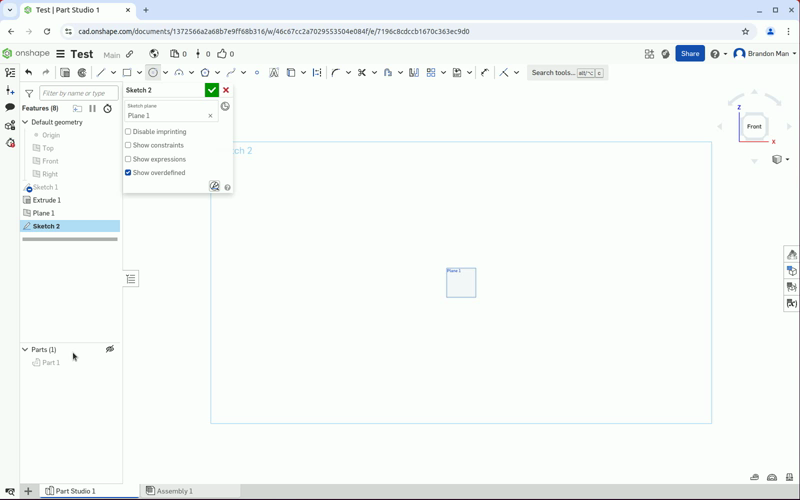
key_down(shift)
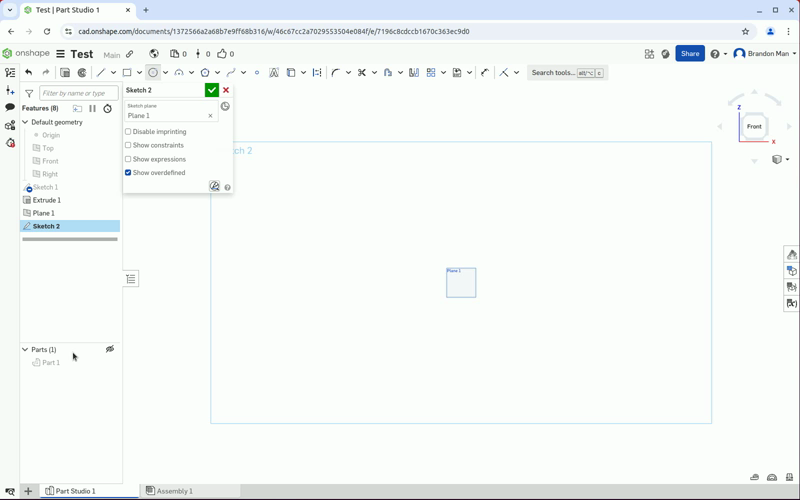
mouse_move(441, 257)
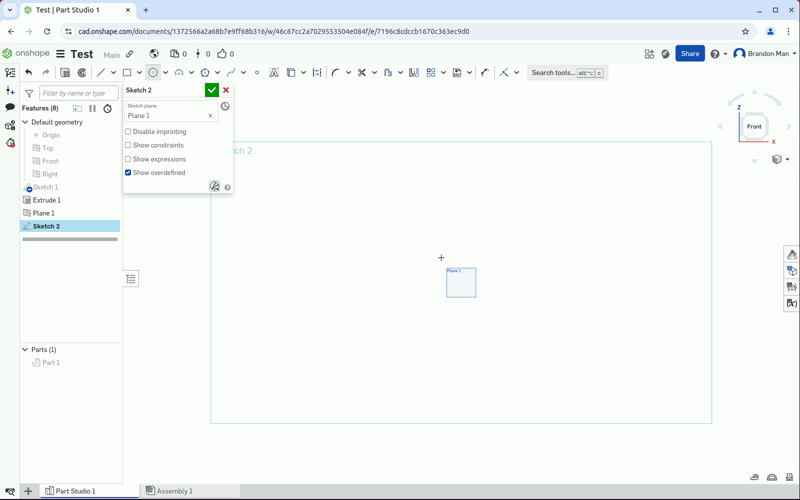
click(441, 257)
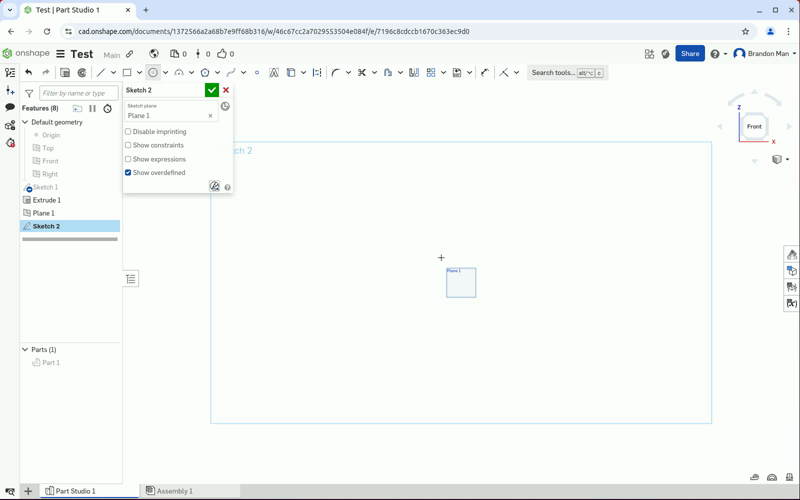
key_up(shift)
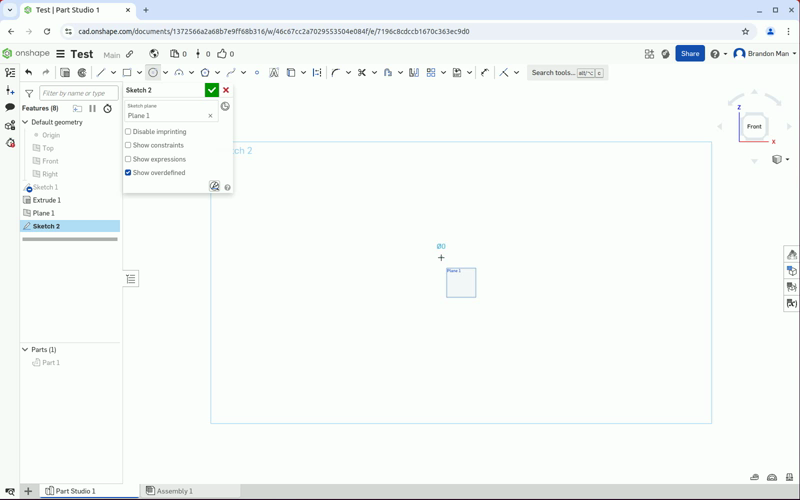
mouse_move(450, 257)
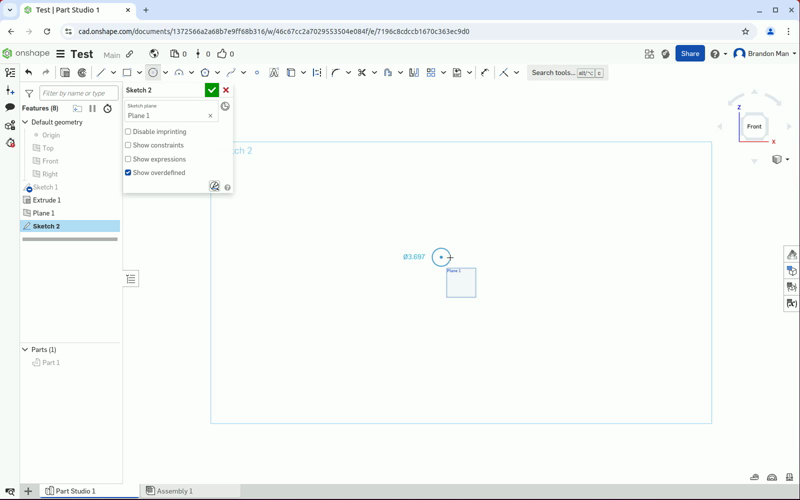
click(450, 257)
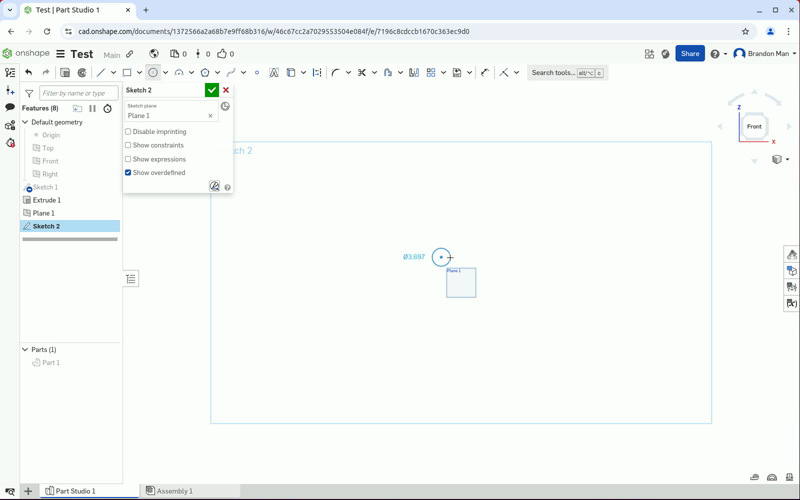
key(esc)
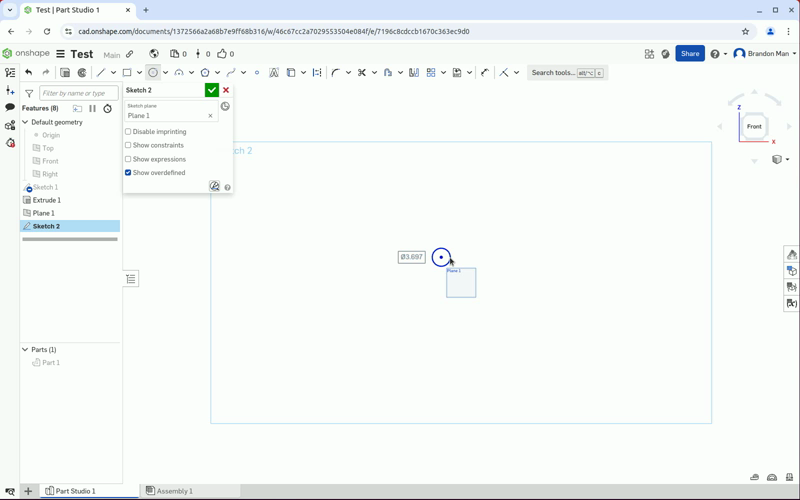
mouse_move(439, 255)
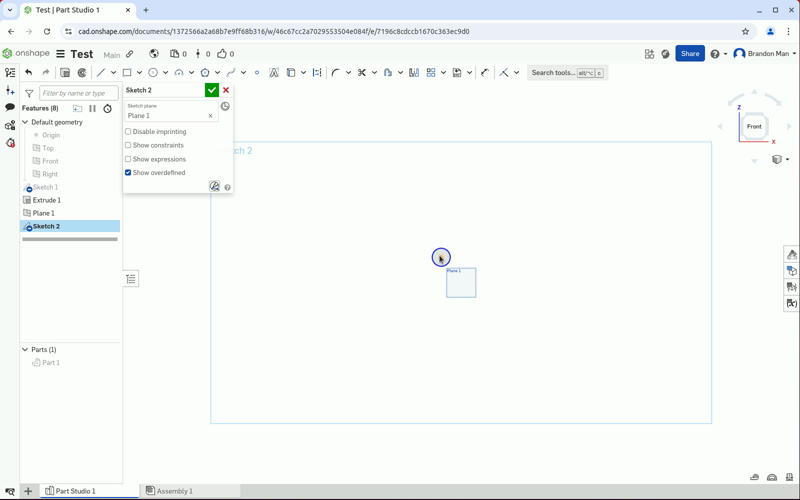
scroll(6)
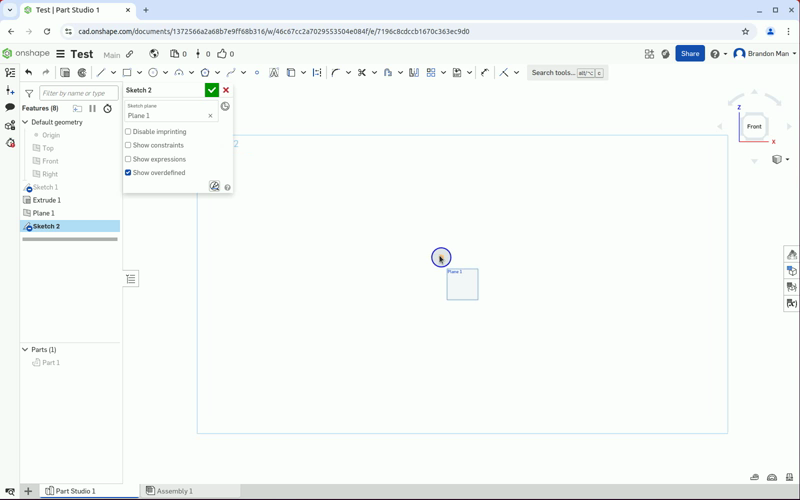
scroll(6)
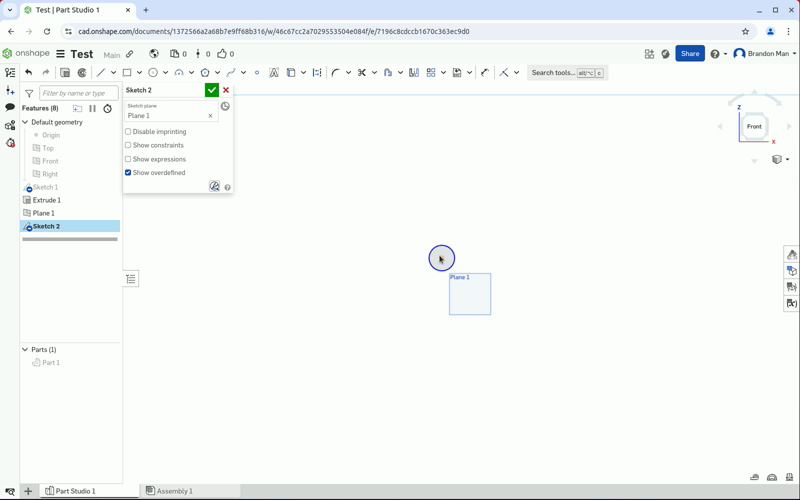
scroll(6)
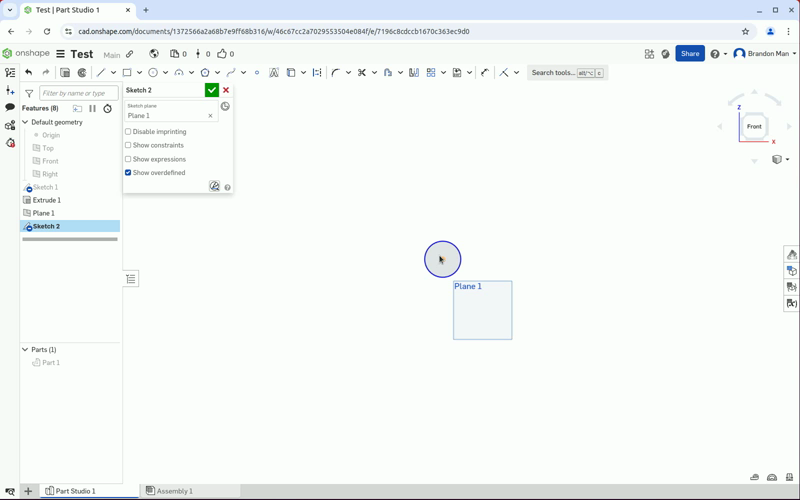
scroll(6)
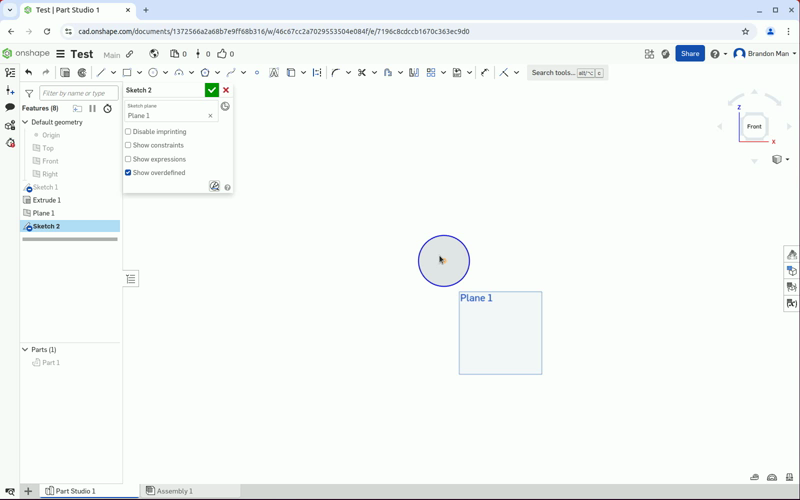
scroll(6)
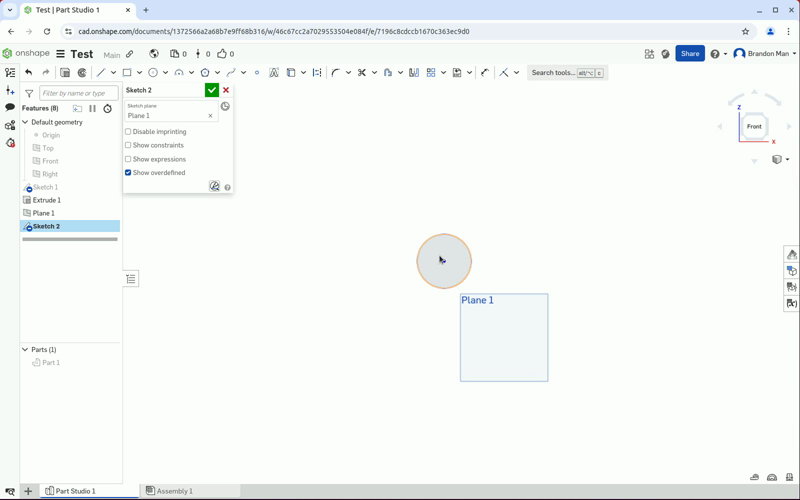
scroll(6)
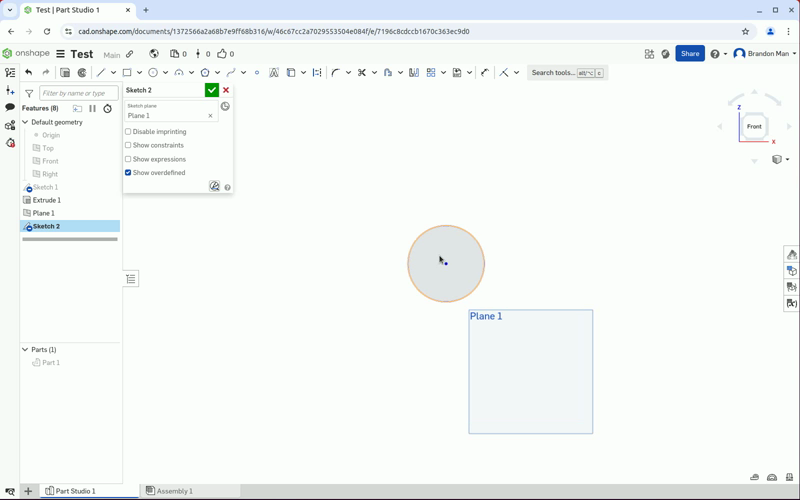
scroll(6)
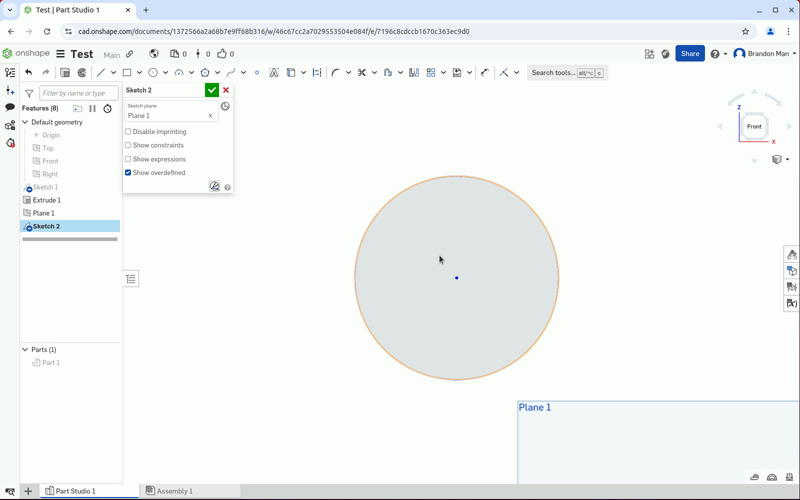
click(439, 255)
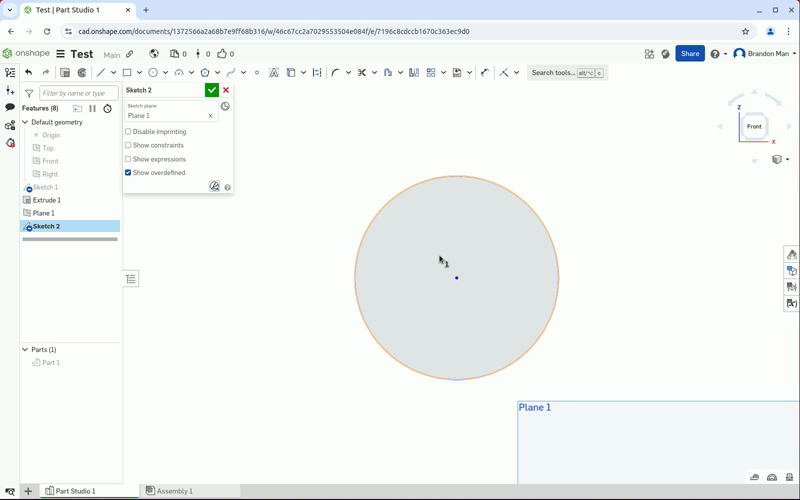
scroll(-6)
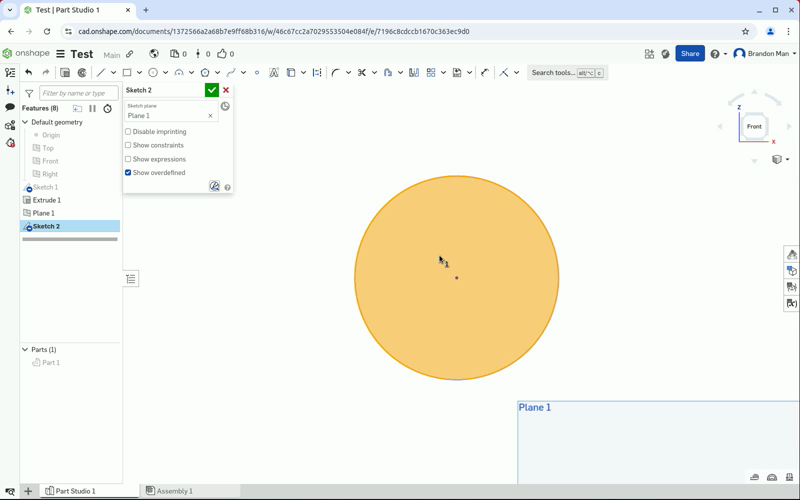
scroll(-6)
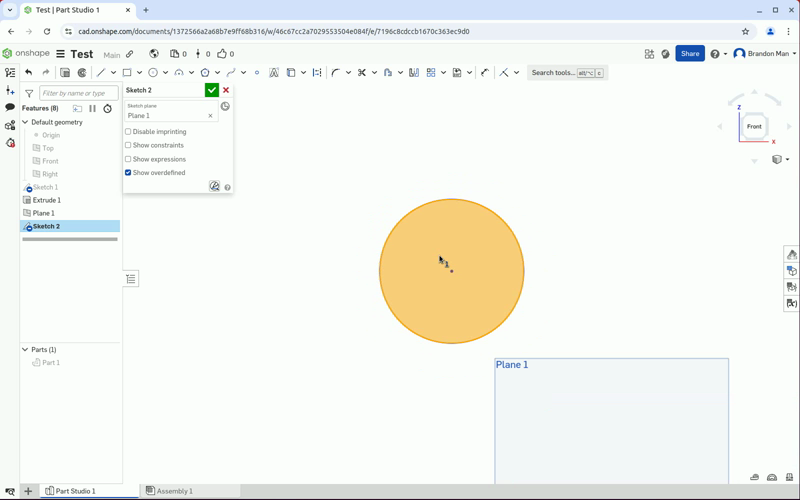
scroll(-6)
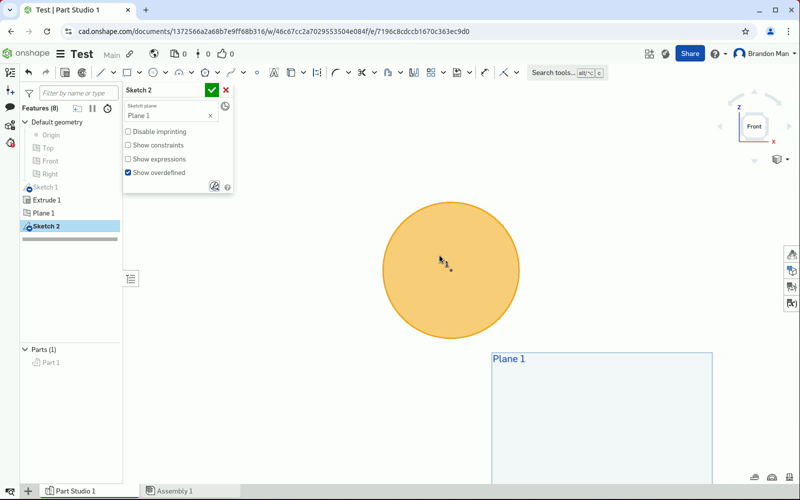
scroll(-6)
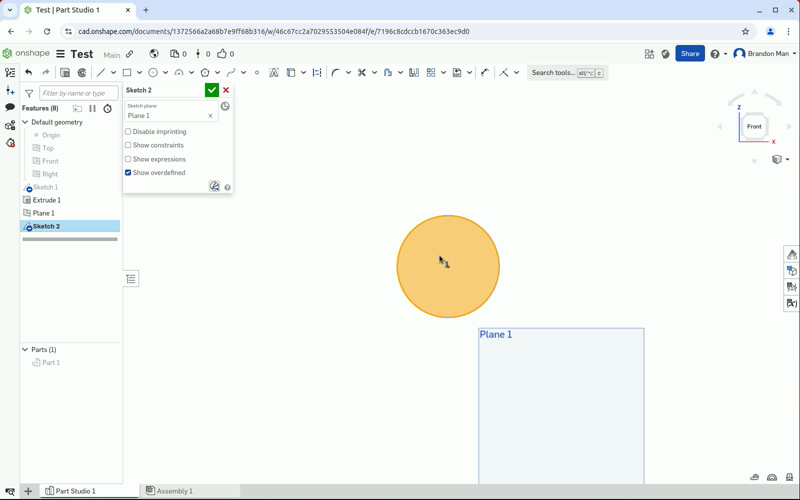
scroll(-6)
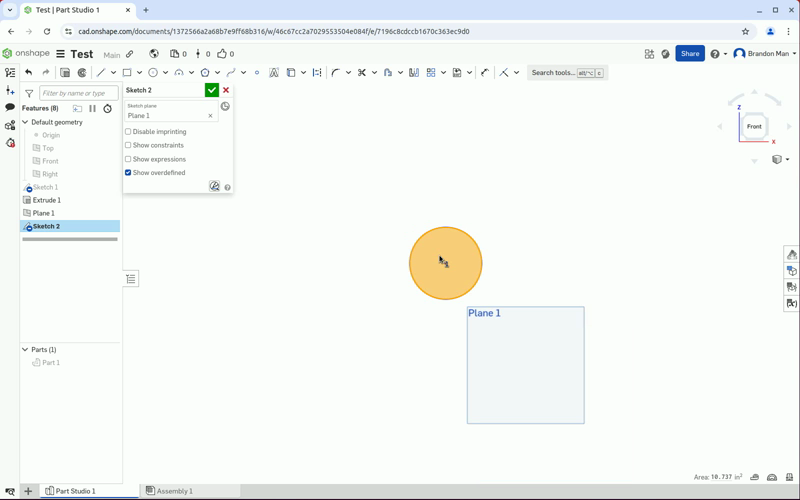
scroll(-6)
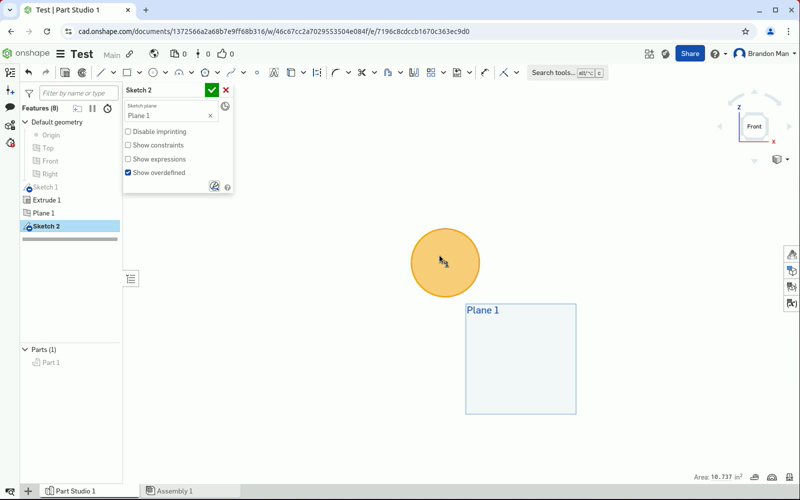
scroll(-6)
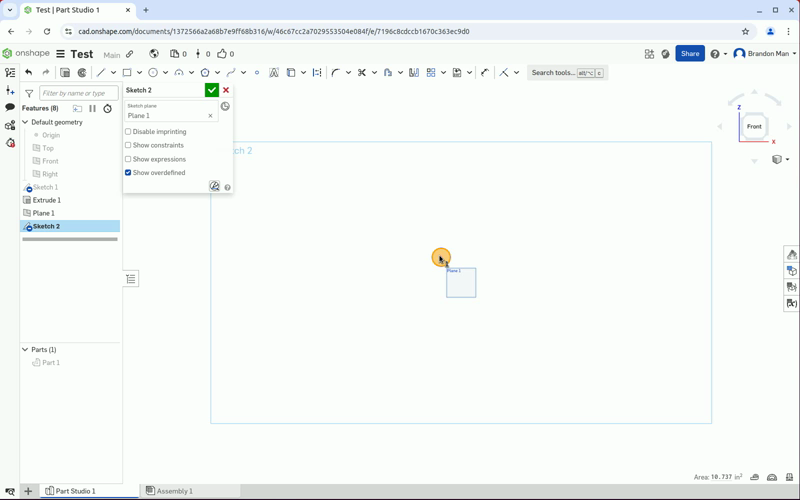
mouse_move(73, 352)
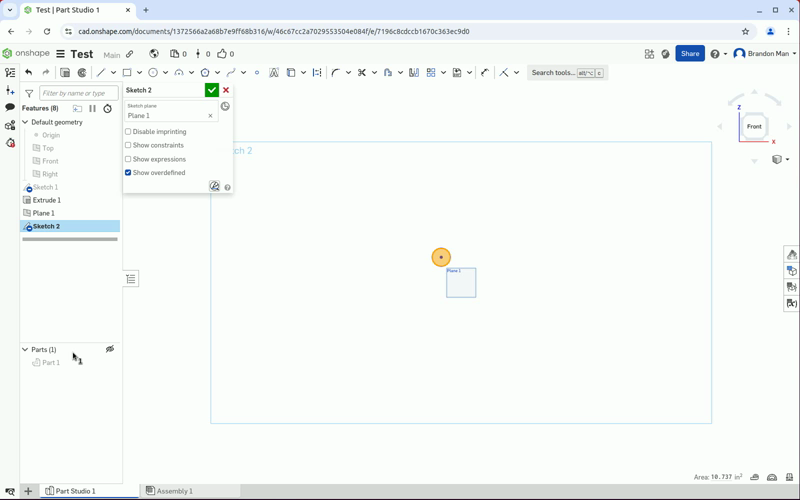
key(shift+y)
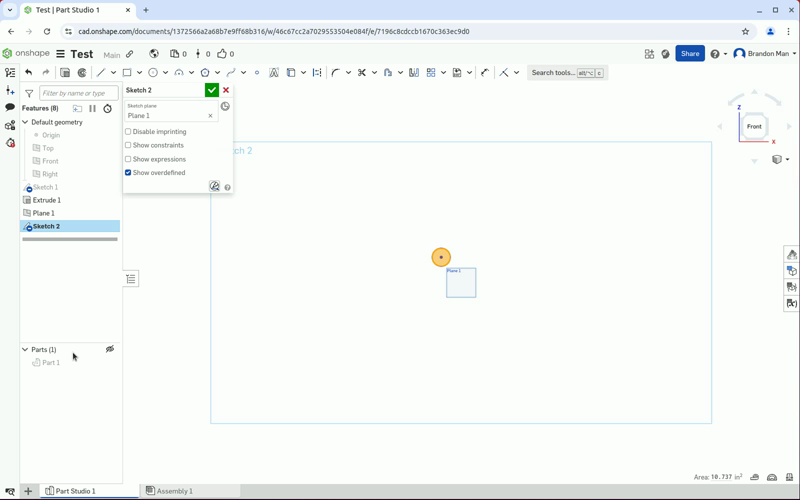
key(shift+e)
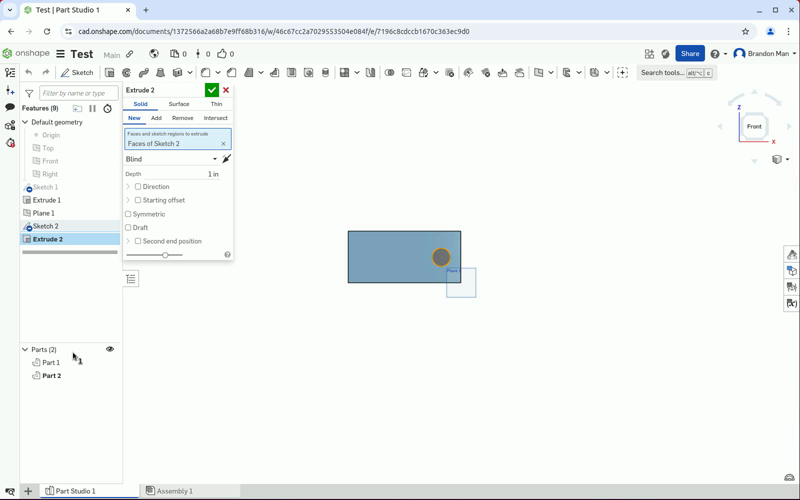
mouse_move(143, 106)
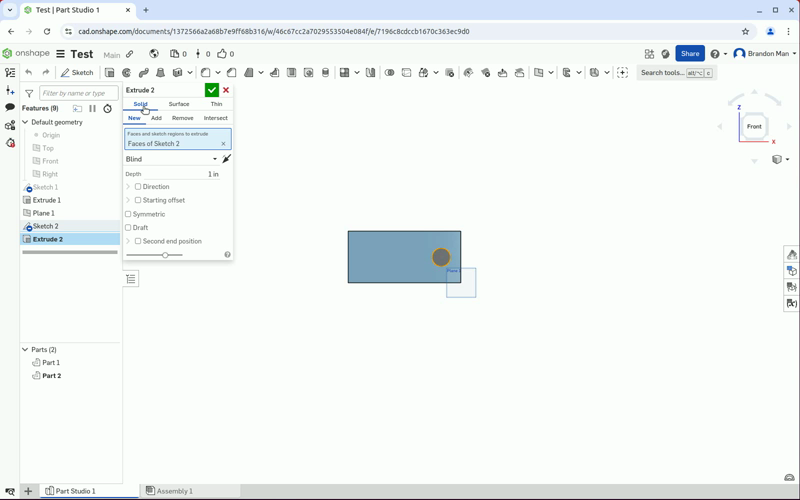
click(143, 106)
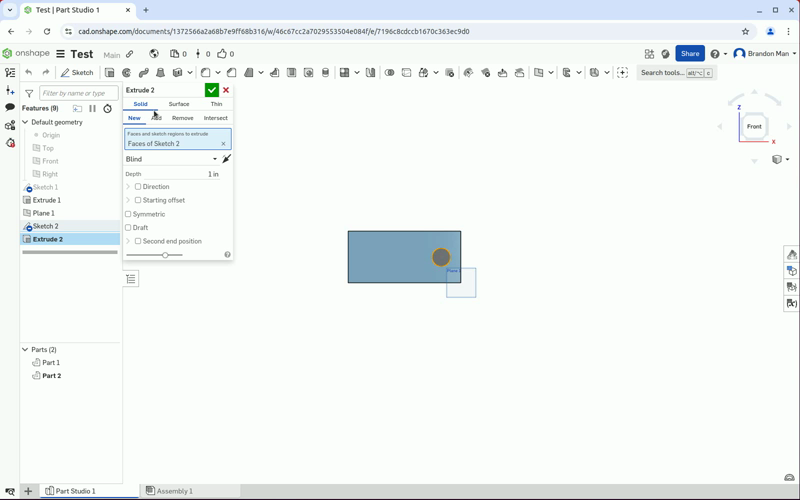
mouse_move(186, 120)
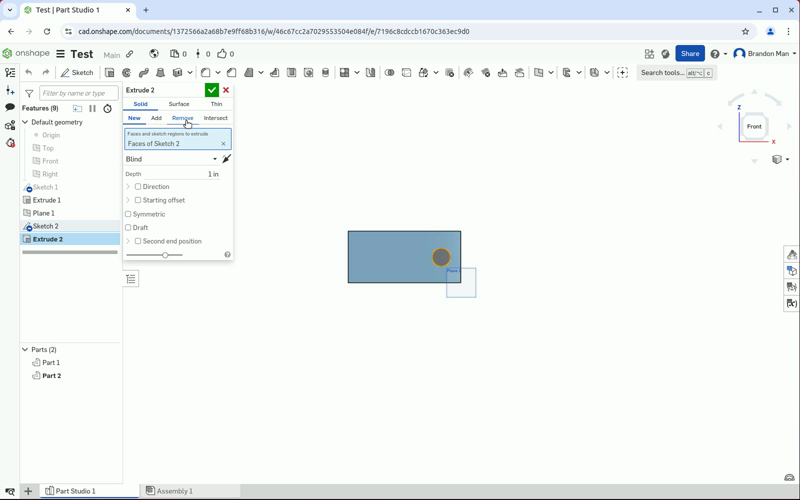
click(186, 120)
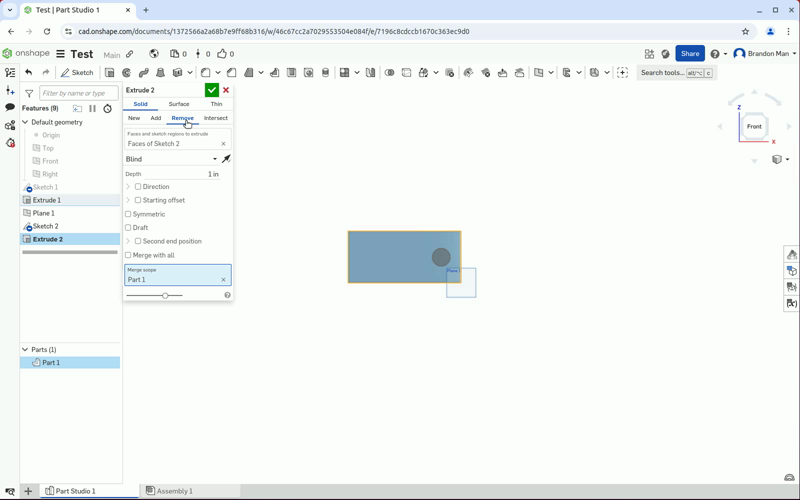
key(tab, 4)
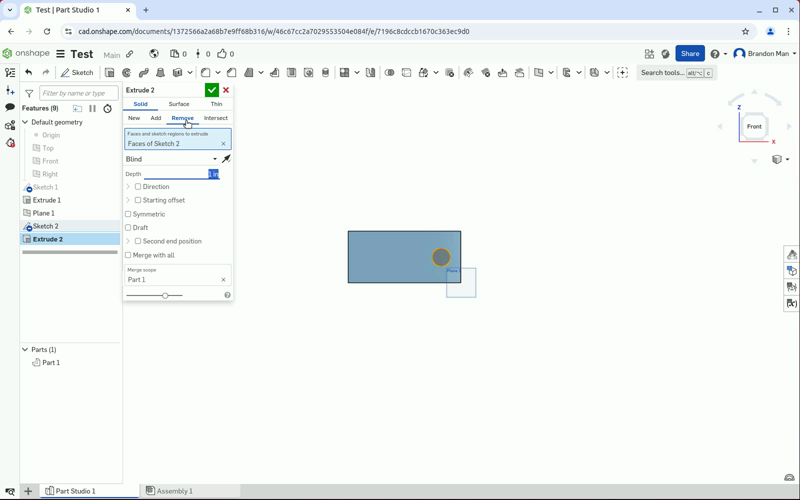
text(10.591)
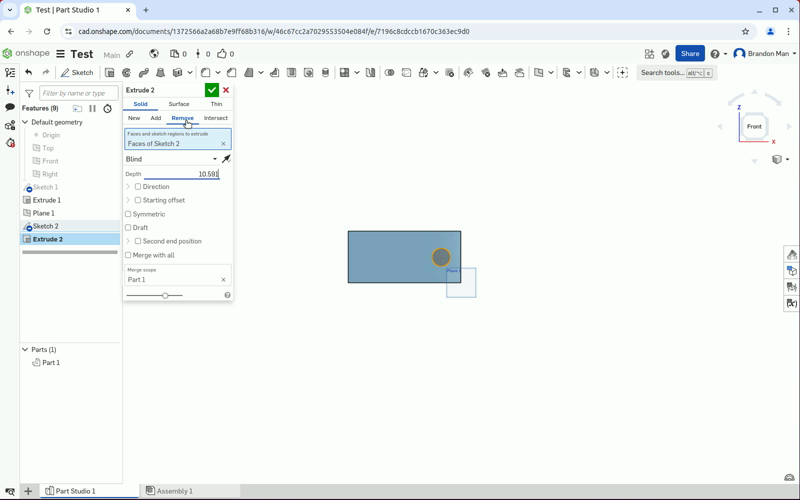
key(tab, 6)
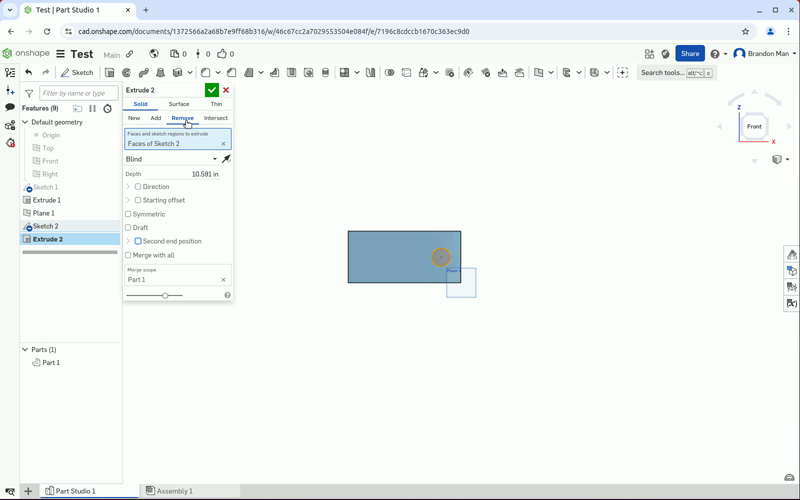
key(space)
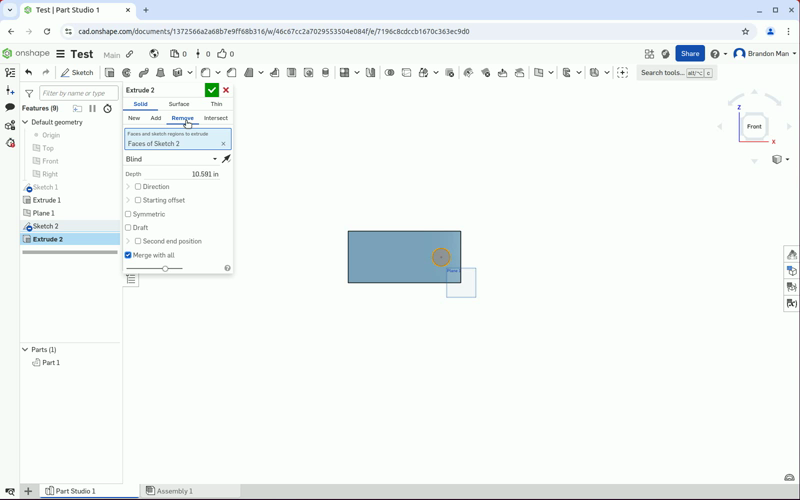
key(enter)
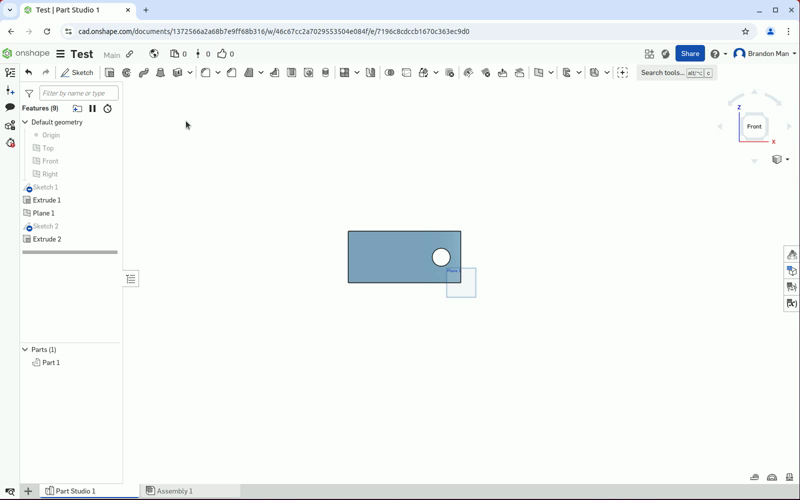
key(shift+h)
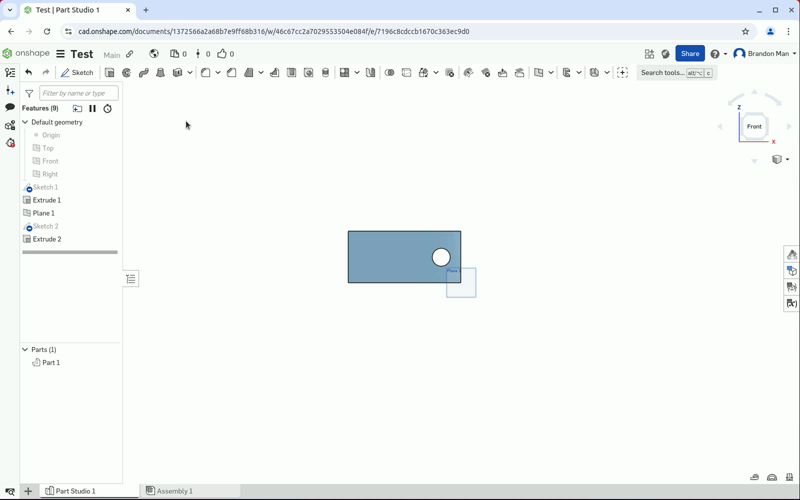
key(shift+h)
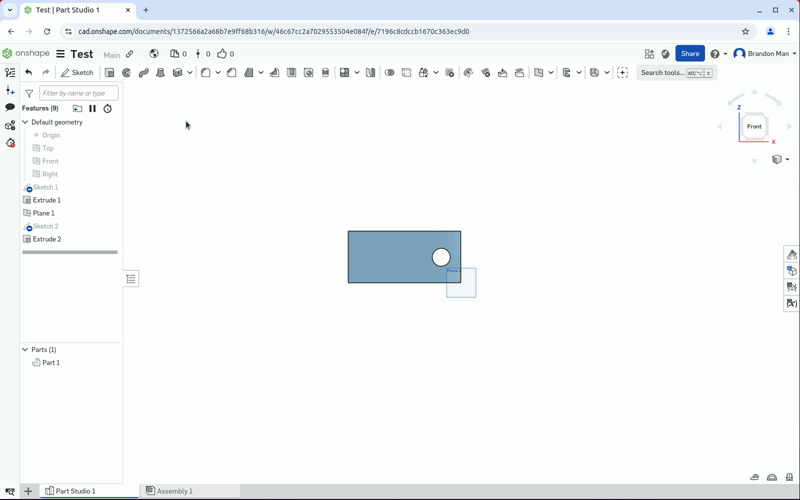
mouse_move(73, 189)
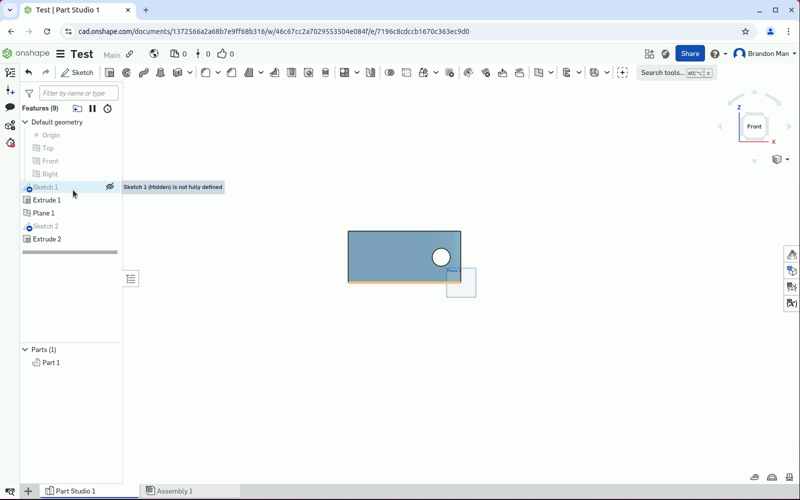
click(73, 189)
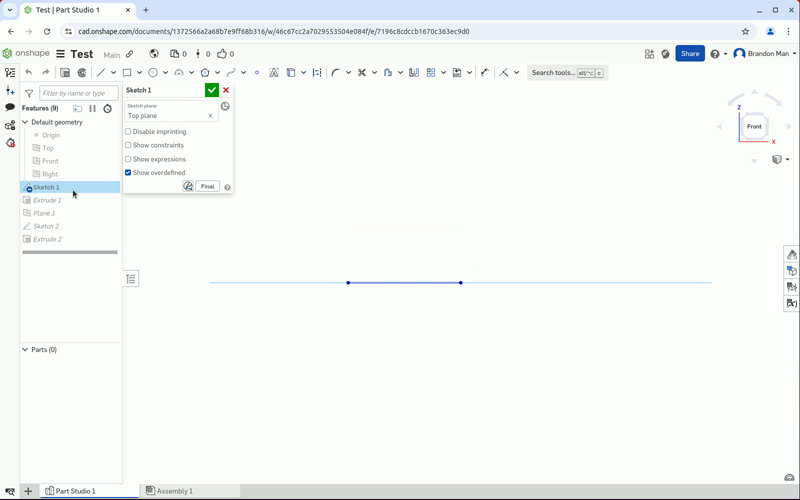
mouse_move(229, 92)
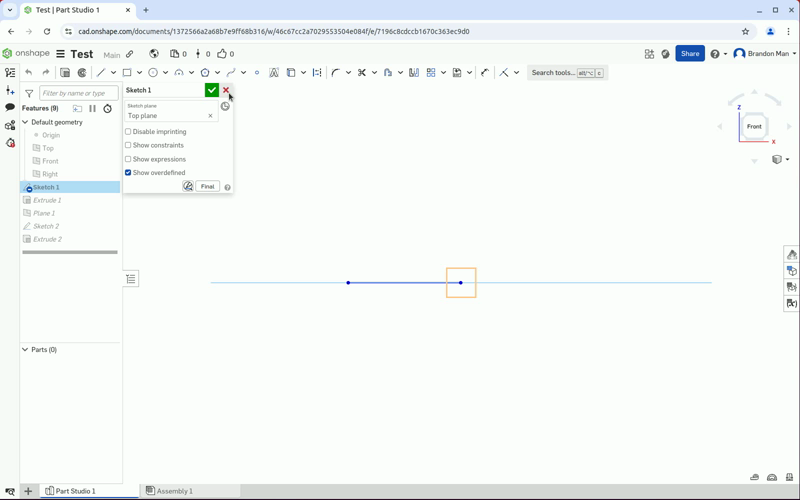
click(229, 92)
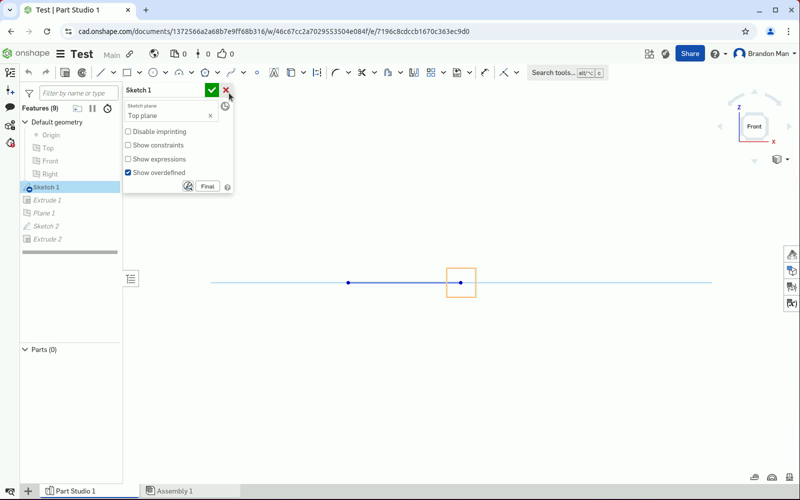
key(shift+s)
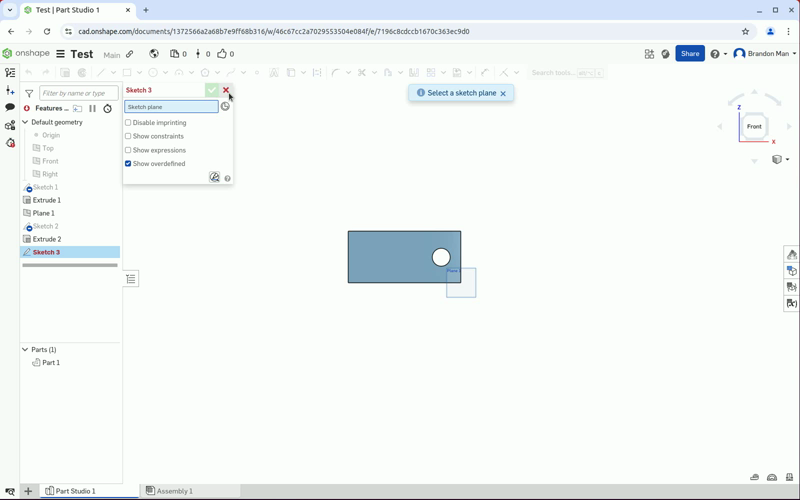
mouse_move(73, 215)
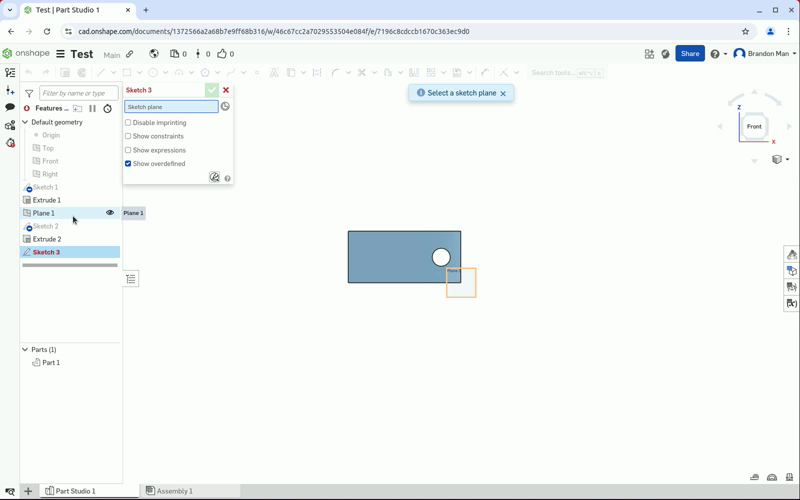
click(73, 215)
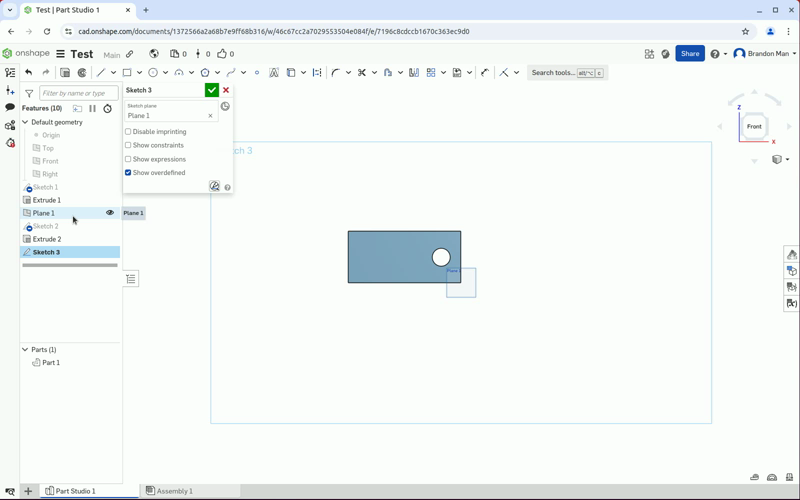
mouse_move(73, 352)
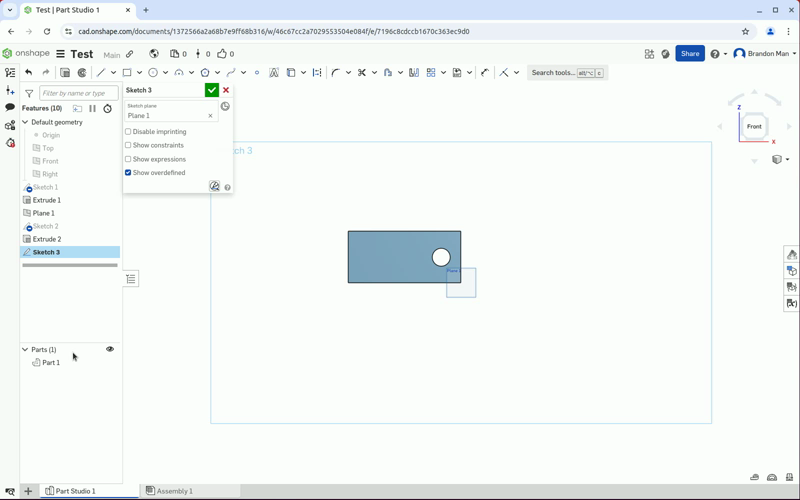
key(y)
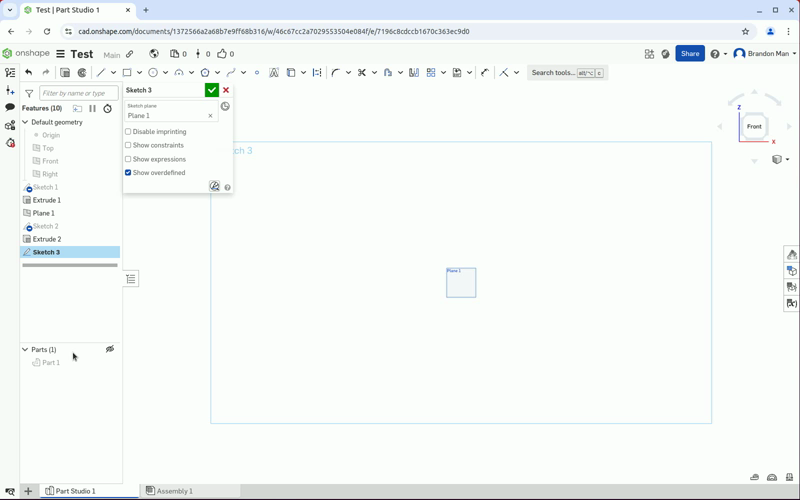
key(c)
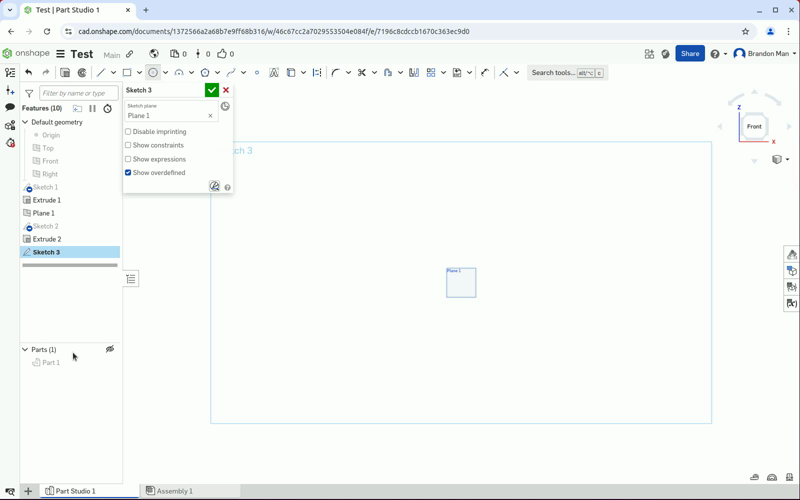
key_down(shift)
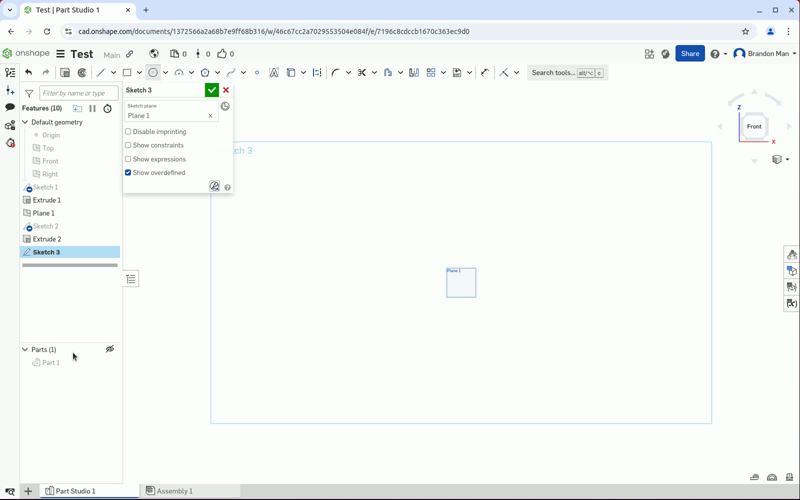
mouse_move(368, 257)
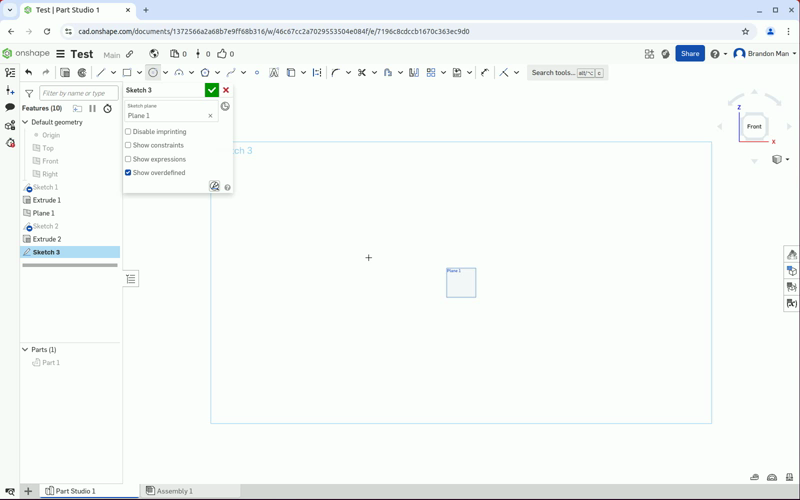
click(368, 257)
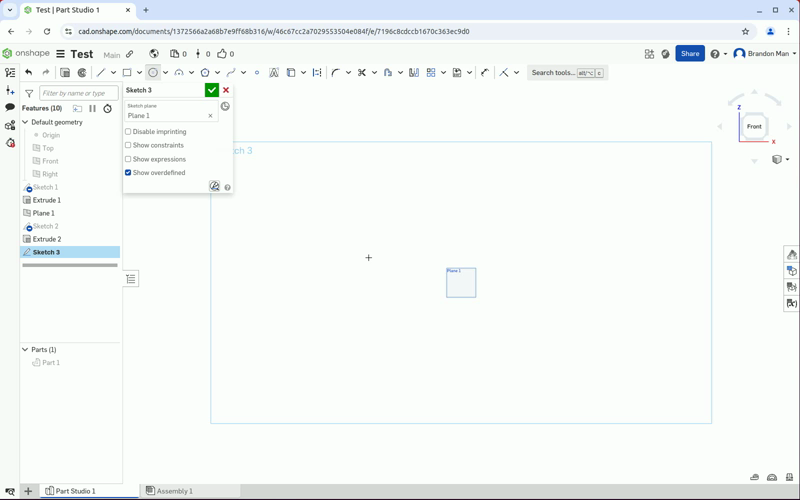
key_up(shift)
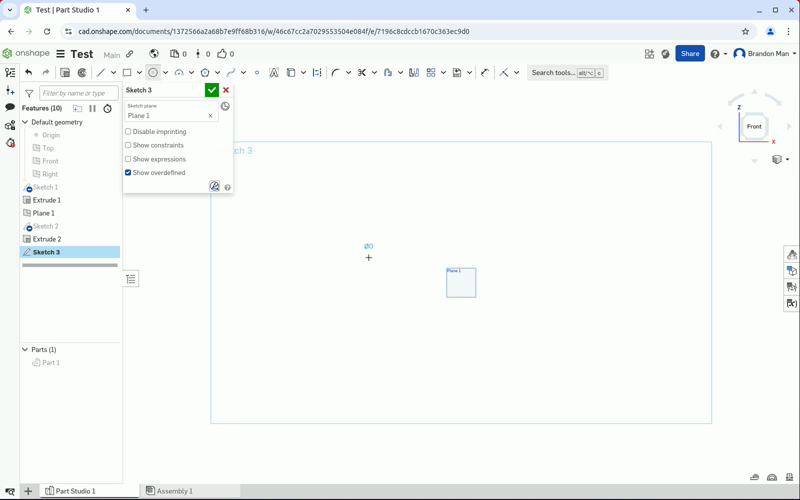
mouse_move(377, 257)
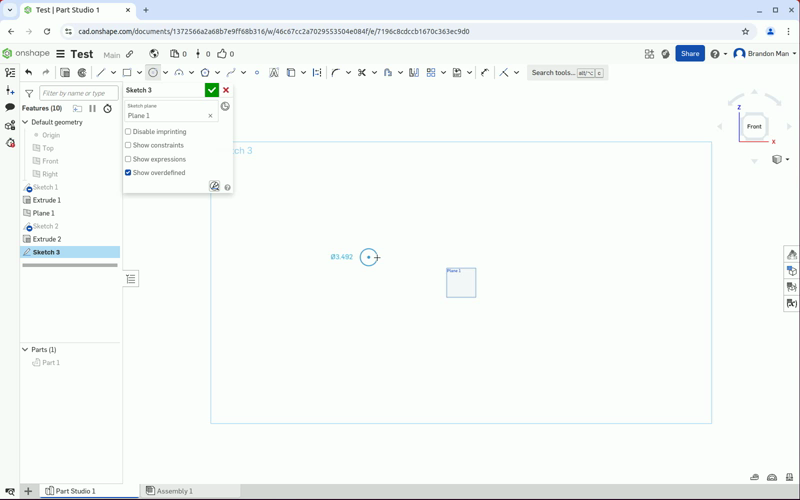
click(377, 257)
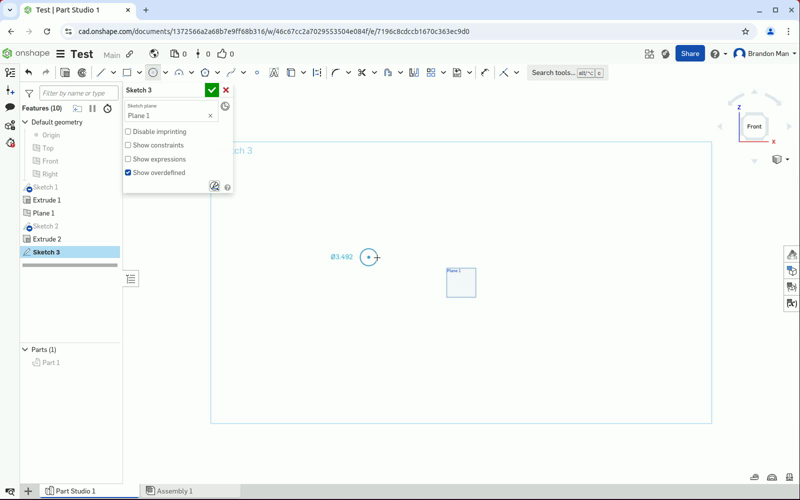
key(esc)
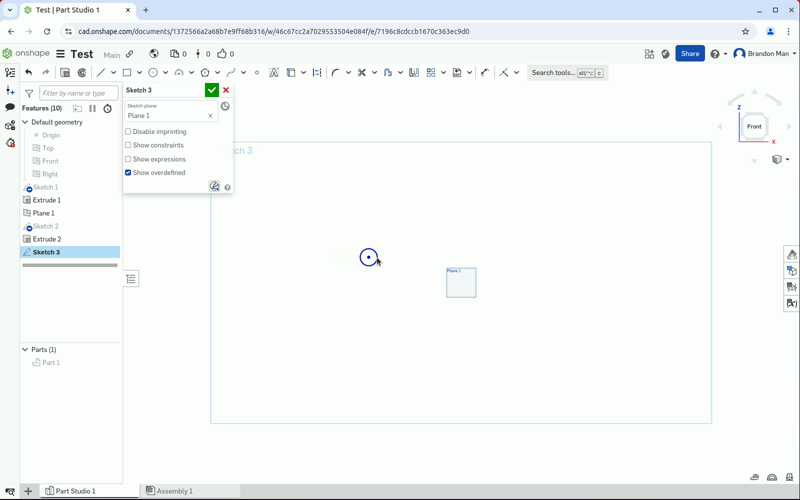
mouse_move(366, 257)
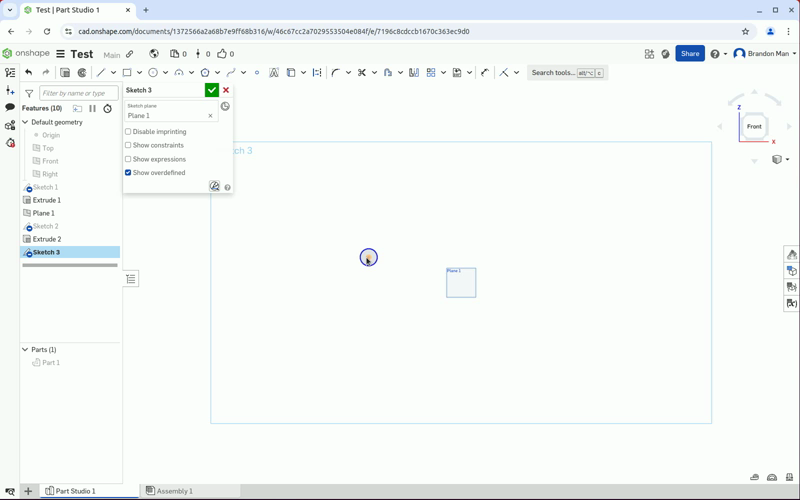
scroll(6)
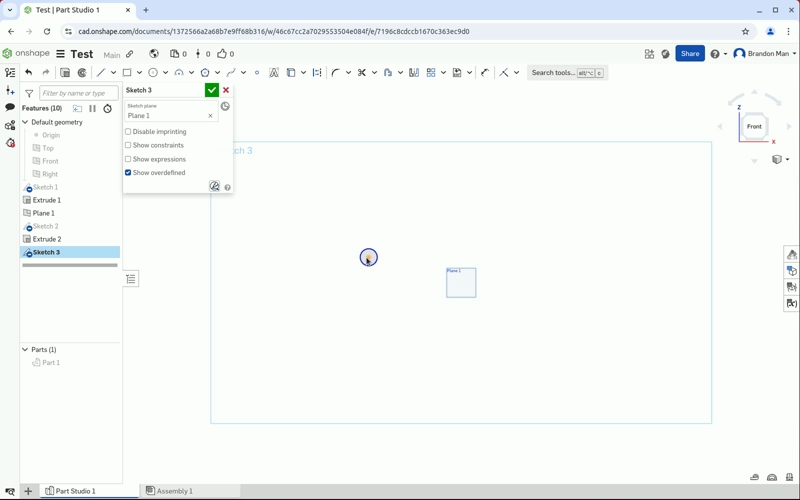
scroll(6)
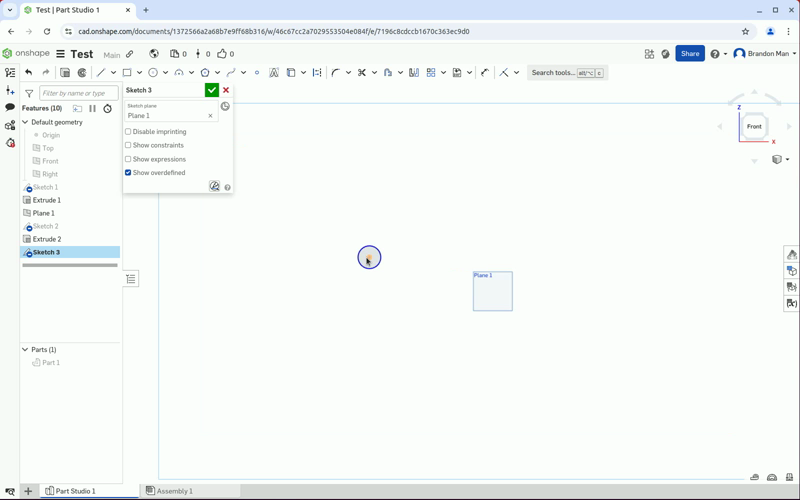
scroll(6)
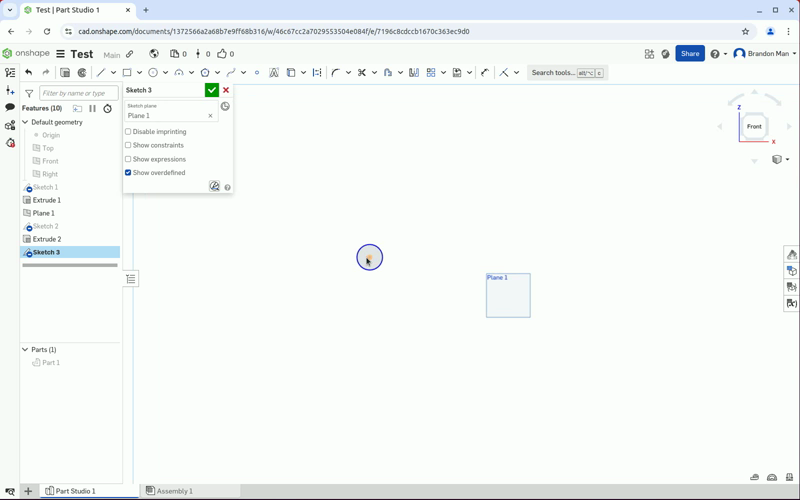
scroll(6)
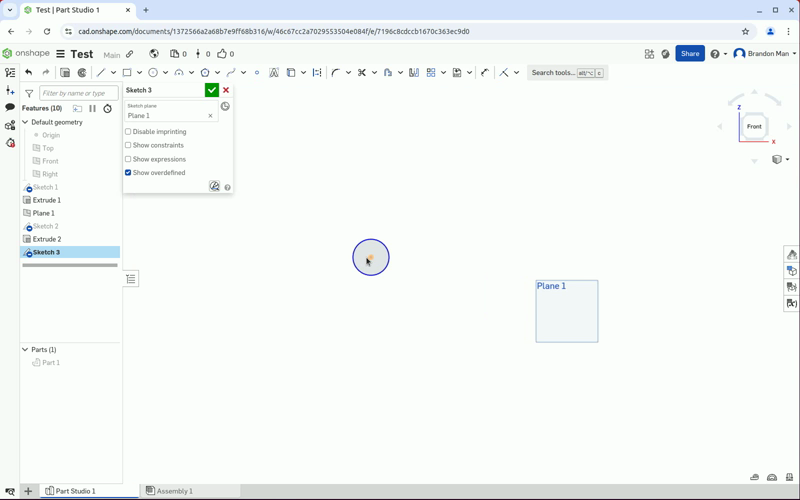
scroll(6)
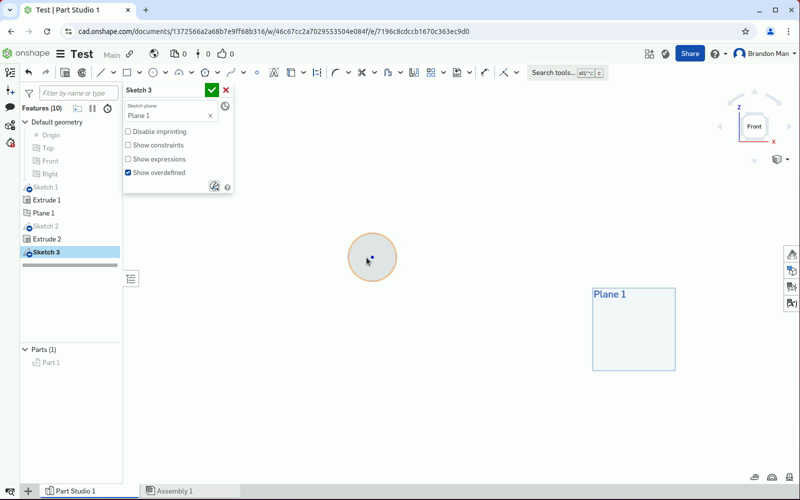
scroll(6)
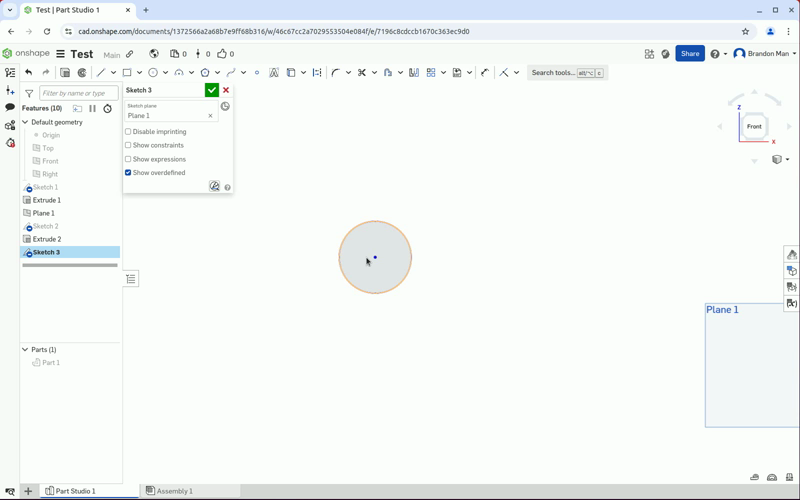
scroll(6)
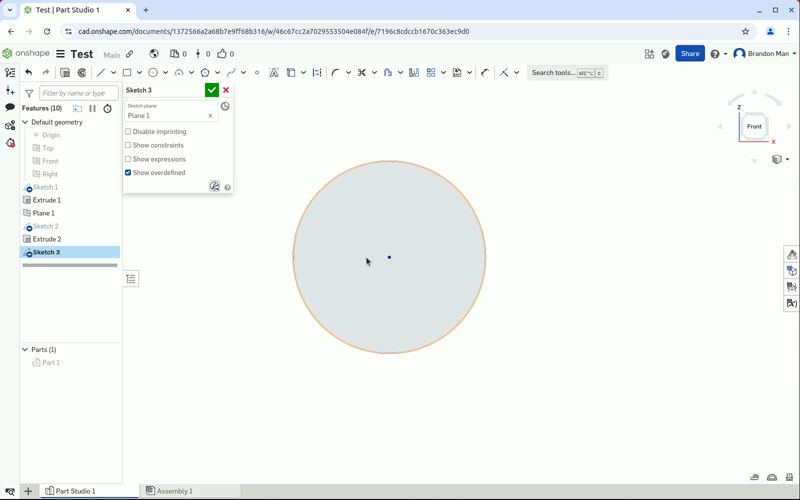
click(366, 257)
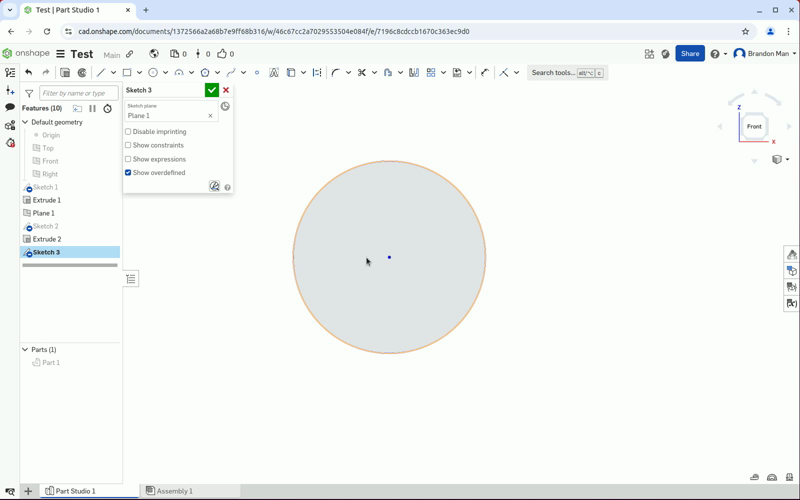
scroll(-6)
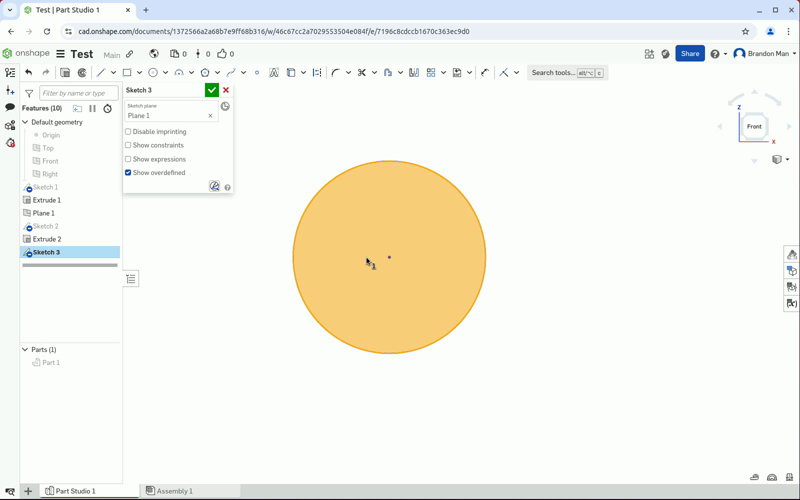
scroll(-6)
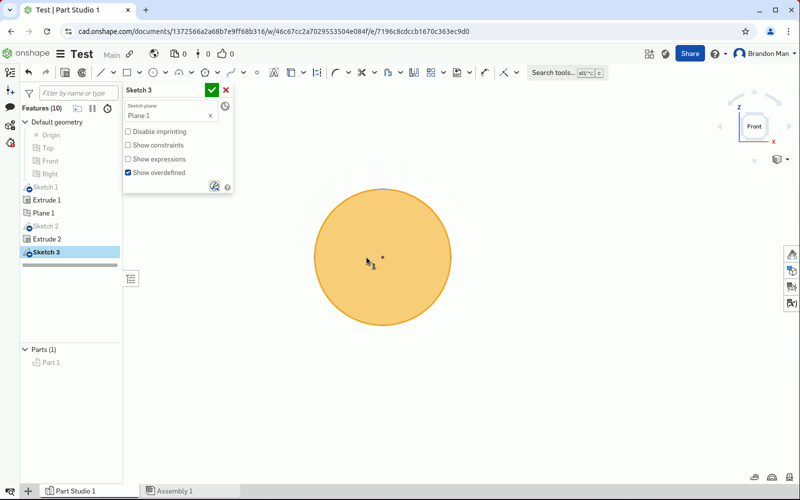
scroll(-6)
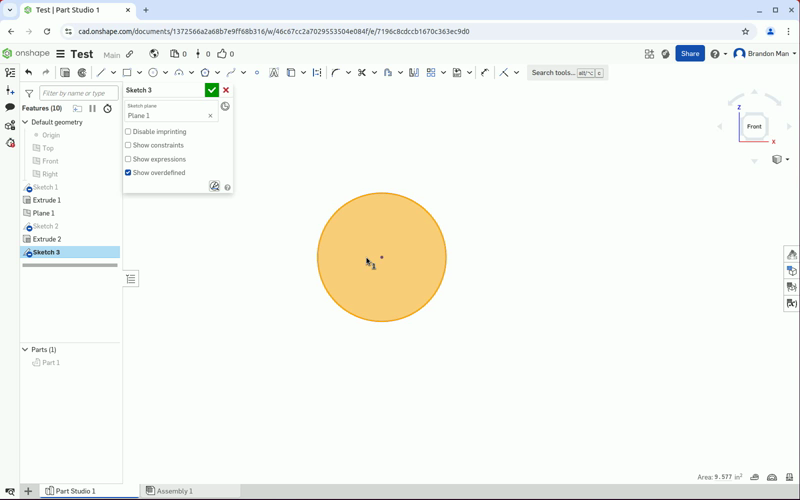
scroll(-6)
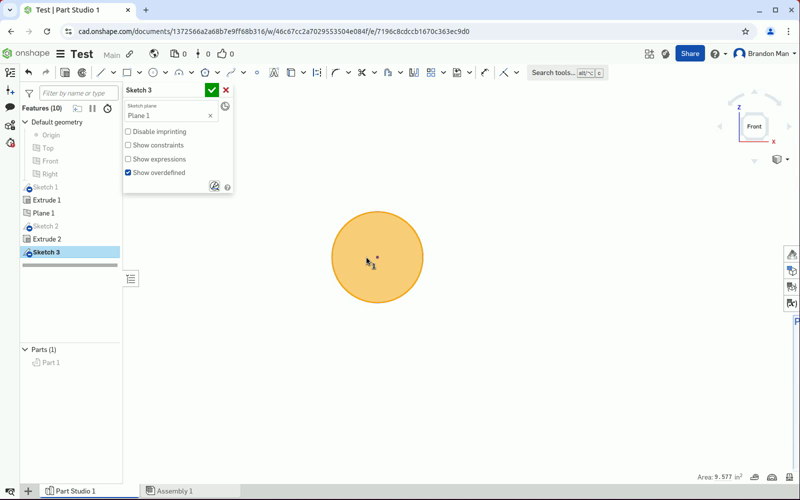
scroll(-6)
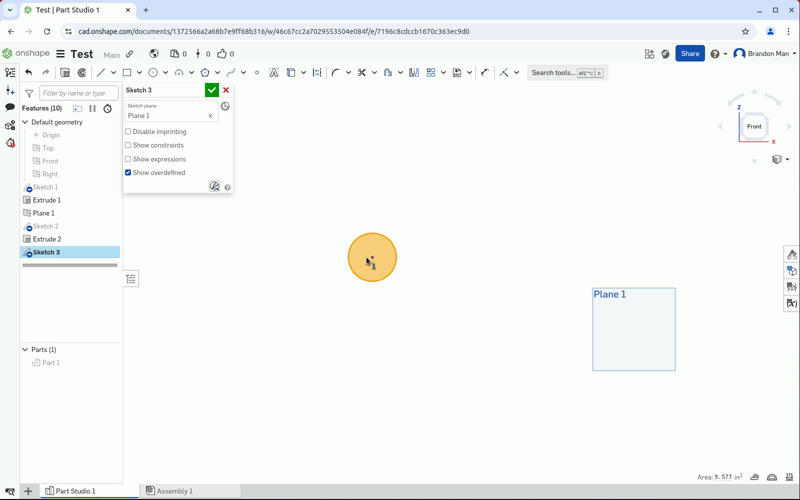
scroll(-6)
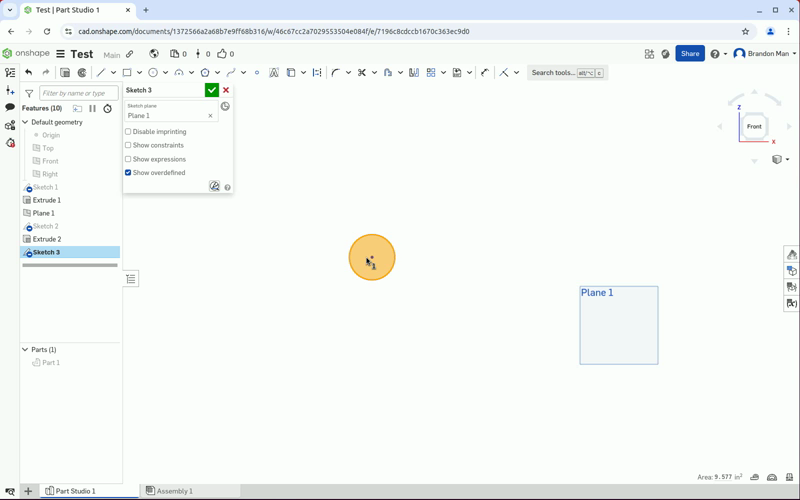
scroll(-6)
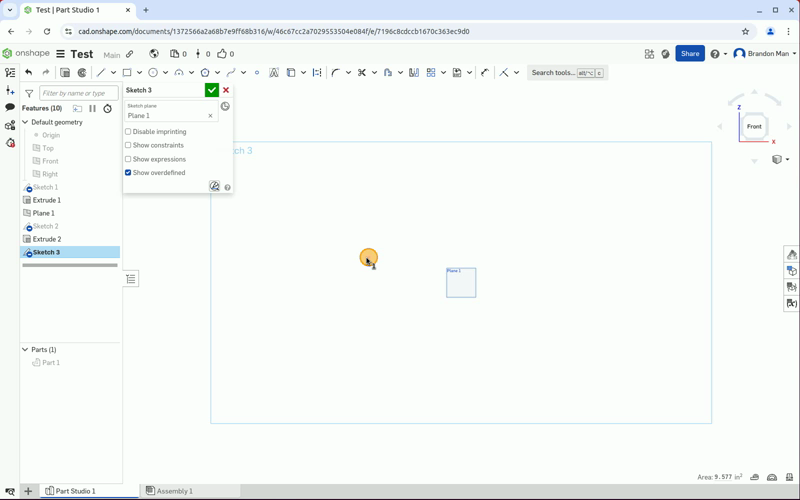
mouse_move(73, 352)
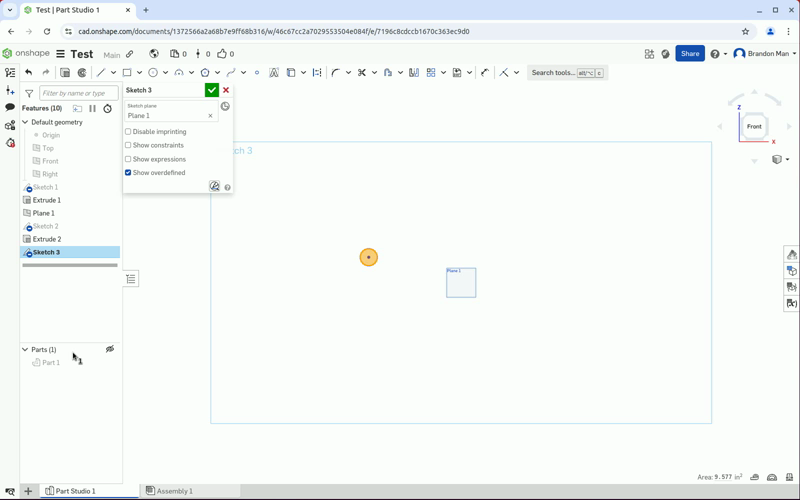
key(shift+y)
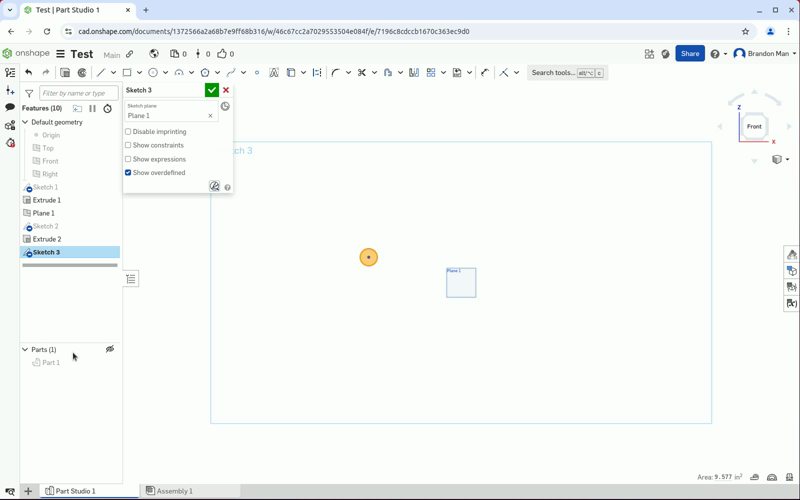
key(shift+e)
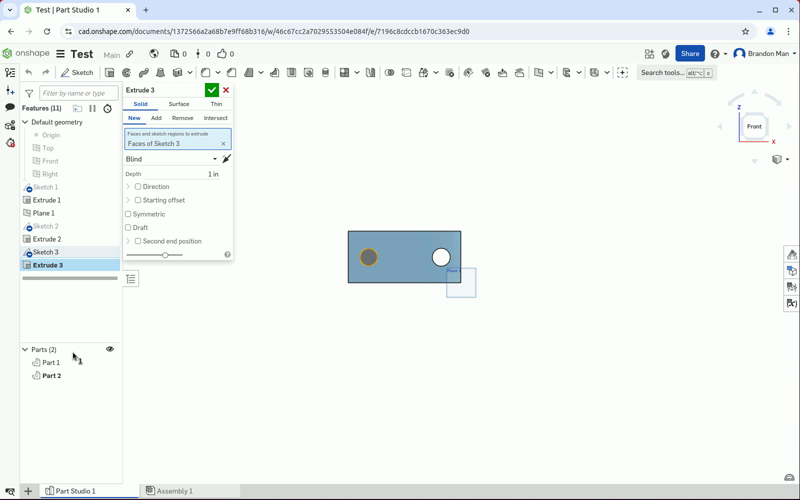
mouse_move(143, 106)
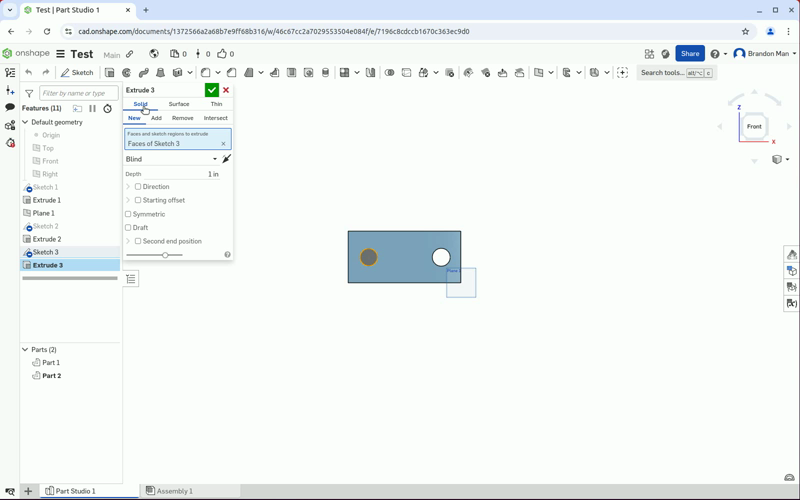
click(143, 106)
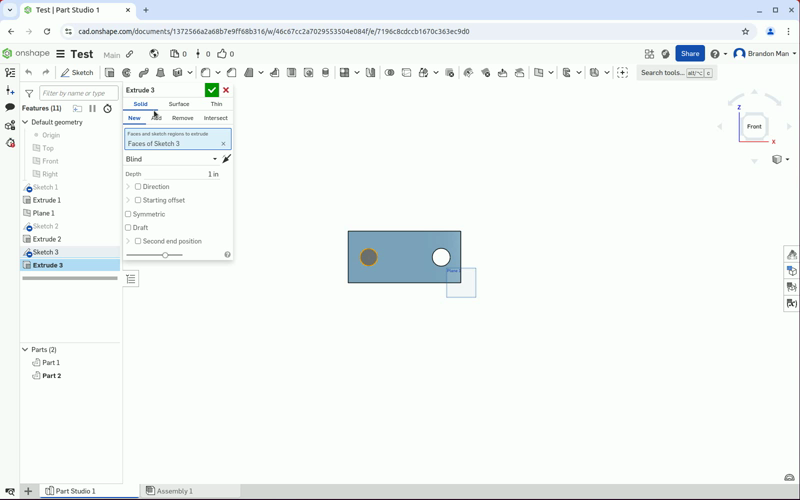
mouse_move(186, 120)
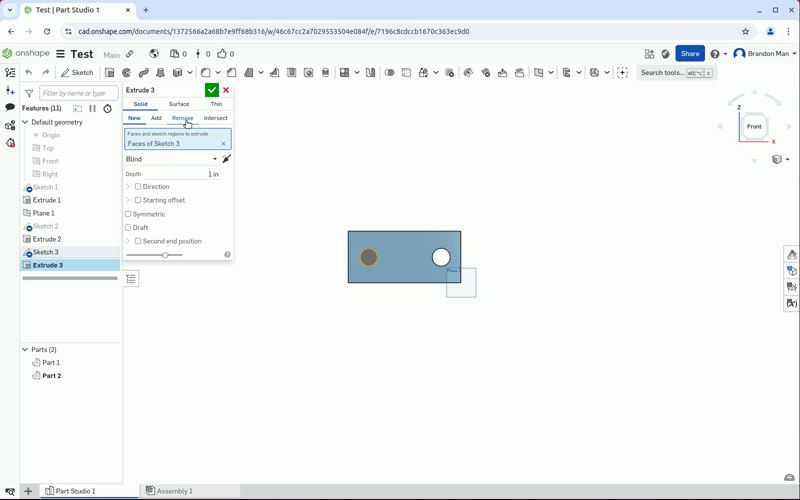
click(186, 120)
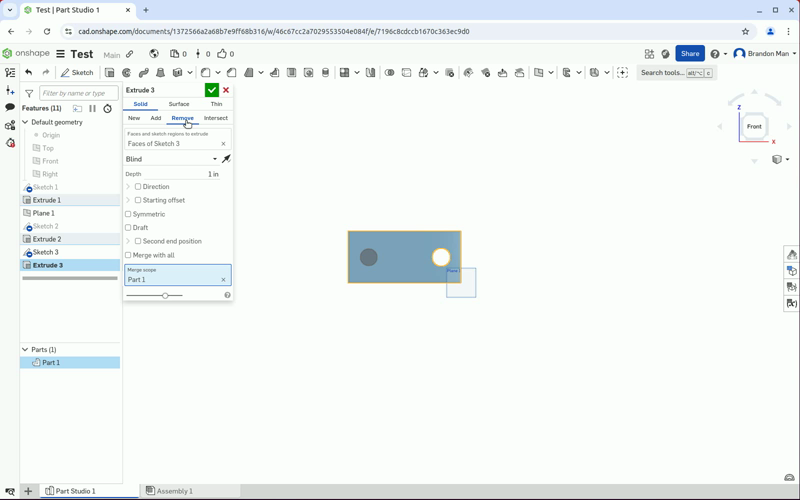
key(tab, 4)
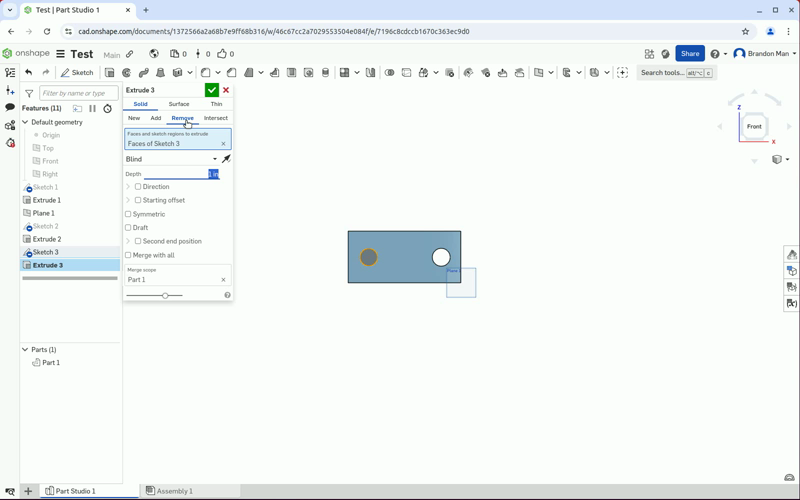
text(10.591)
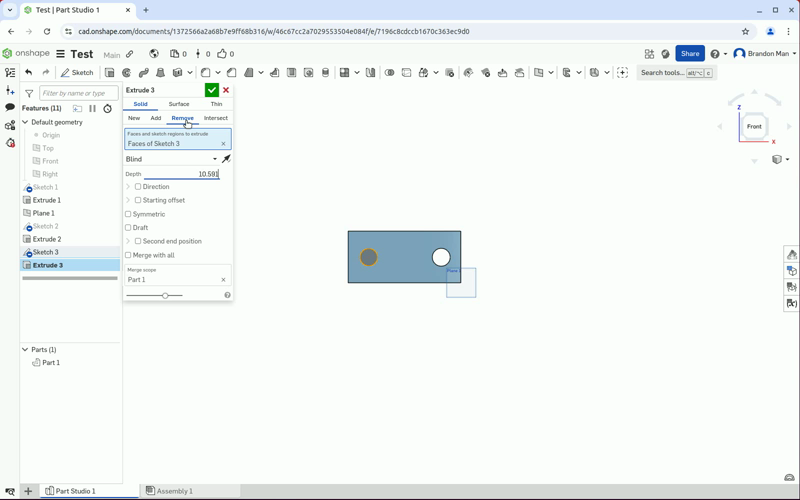
key(tab, 6)
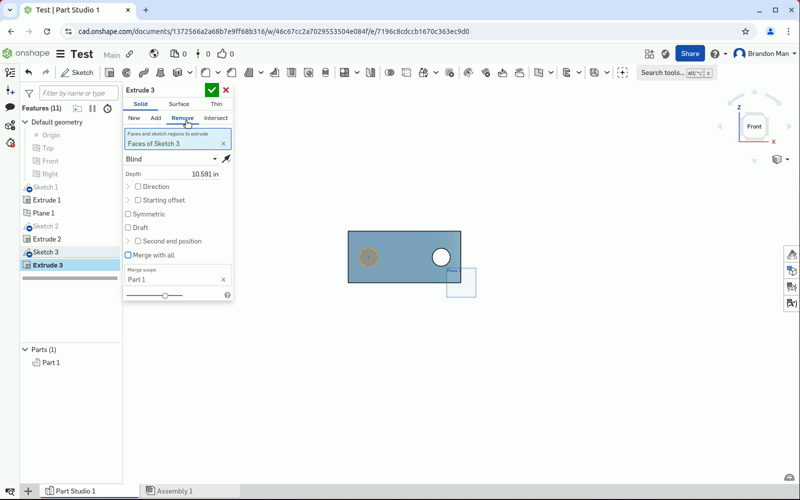
key(space)
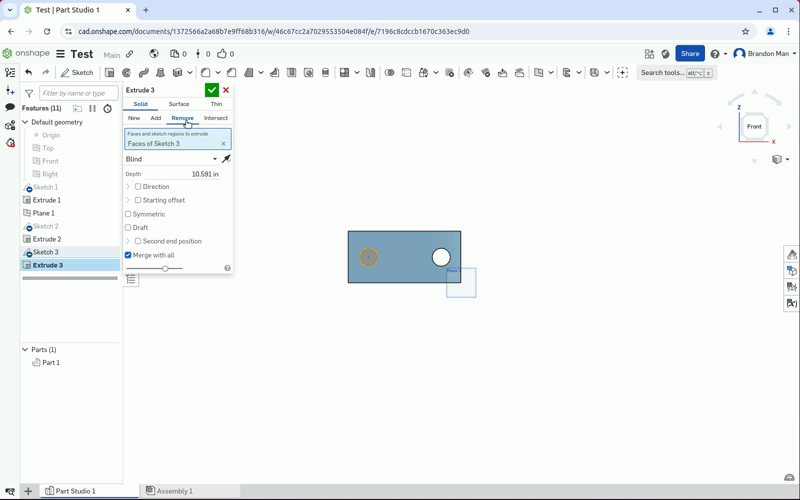
key(enter)
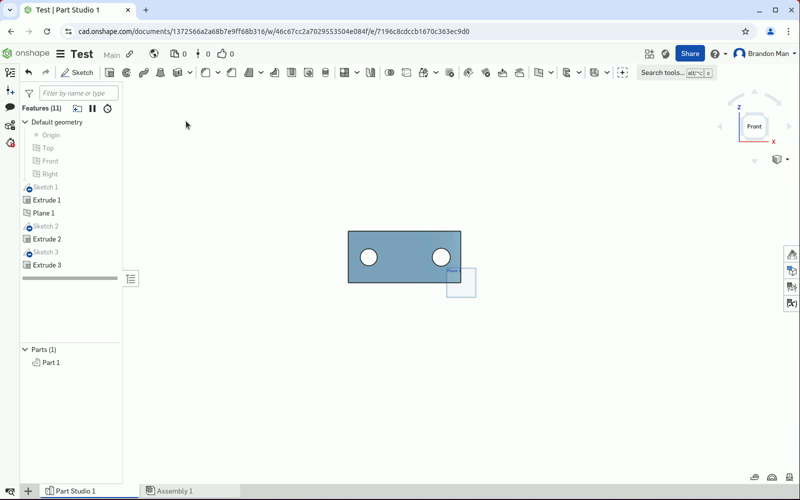
key(shift+h)
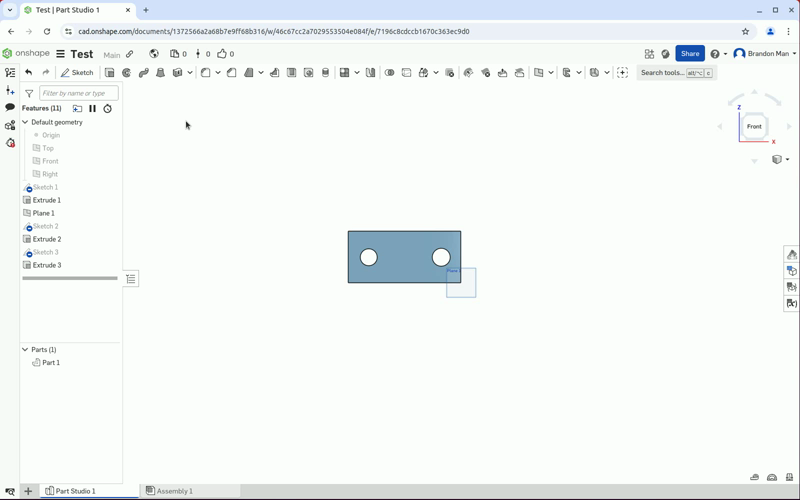
key(shift+h)
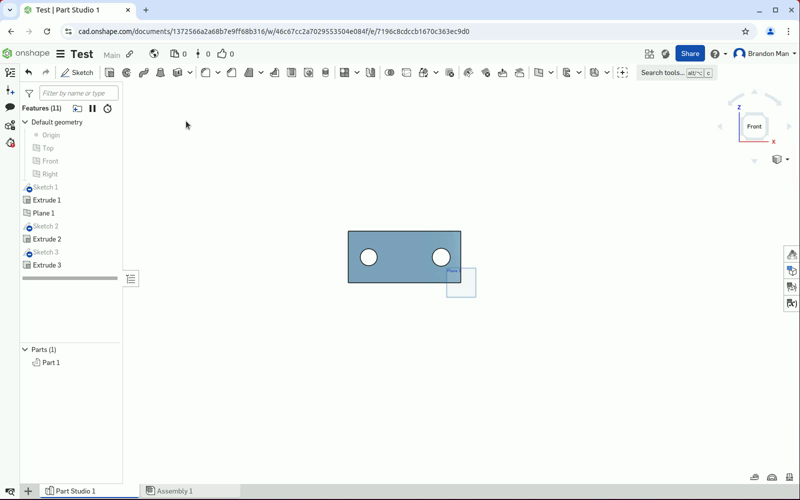
mouse_move(73, 189)
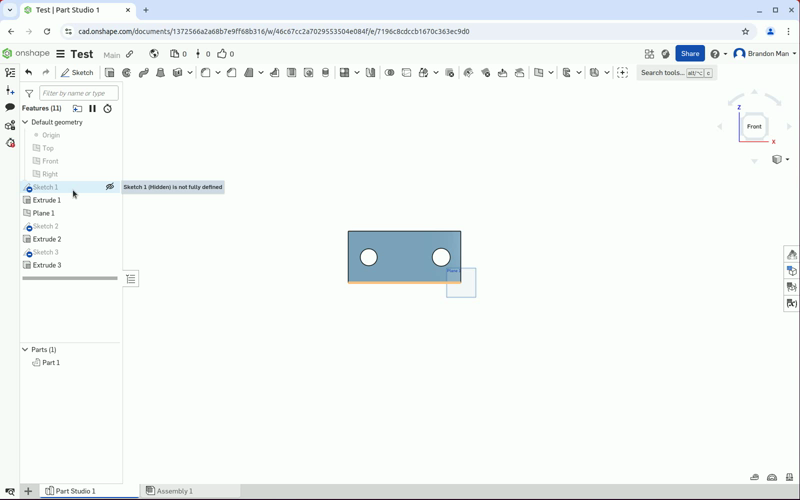
click(73, 189)
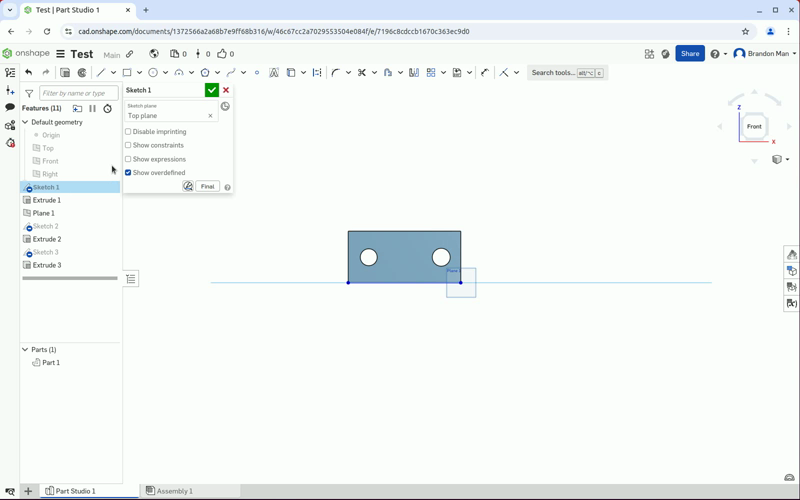
mouse_move(229, 92)
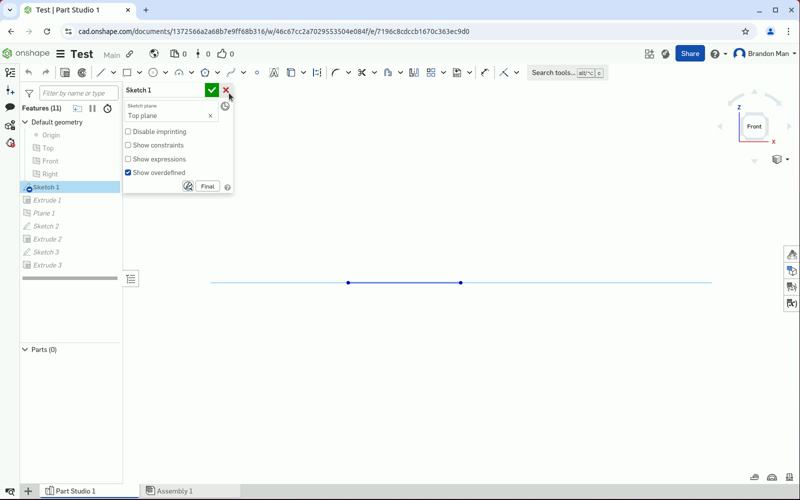
click(229, 92)
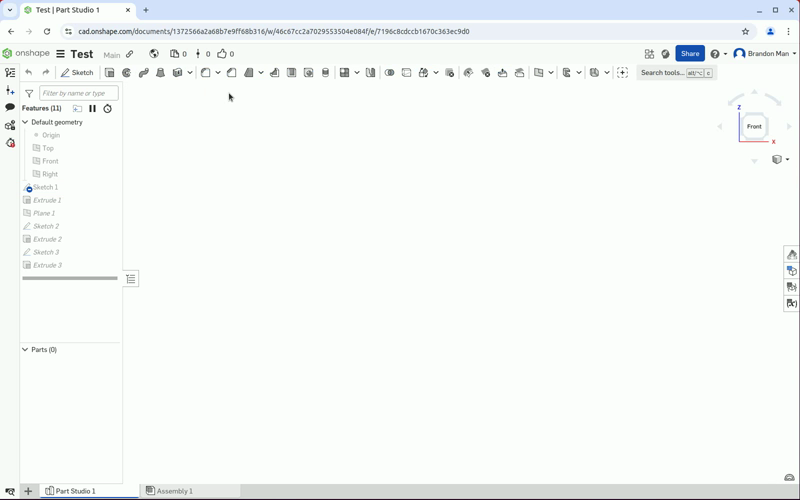
key(shift+s)
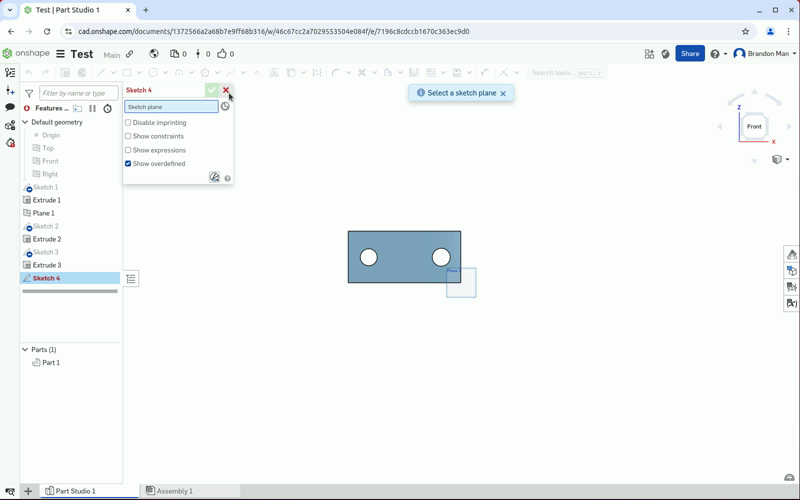
mouse_move(73, 215)
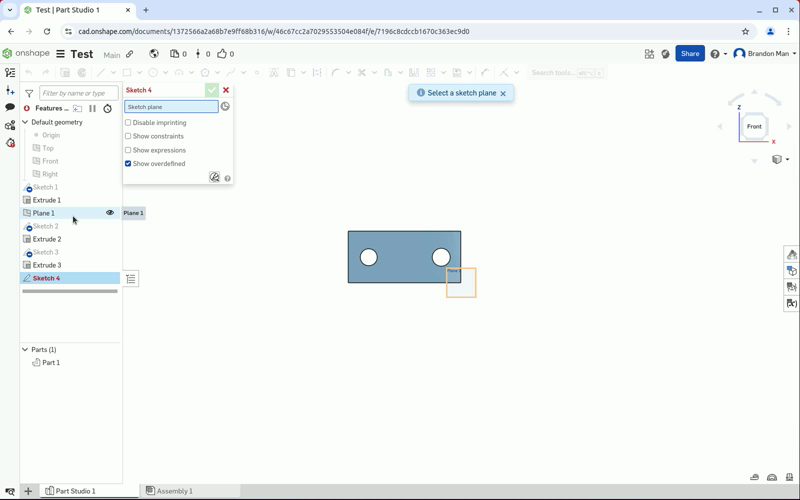
click(73, 215)
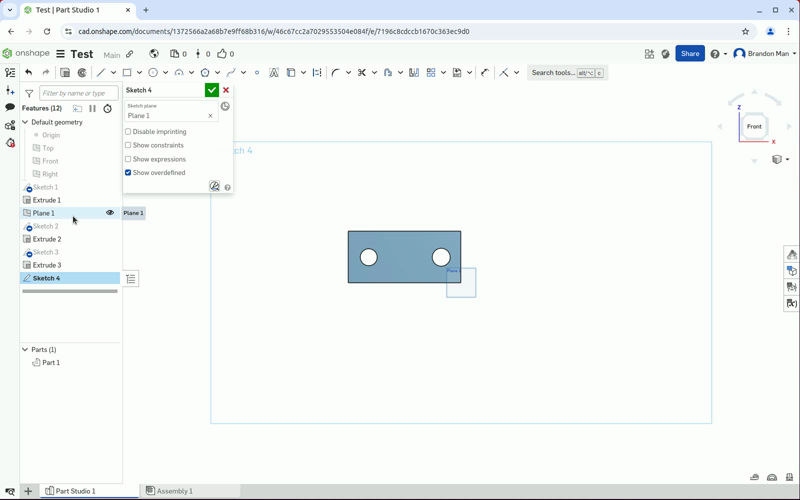
mouse_move(73, 352)
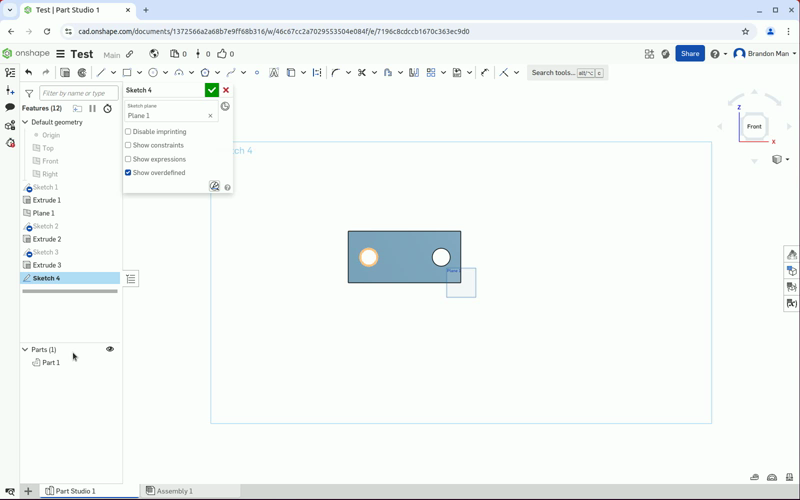
key(y)
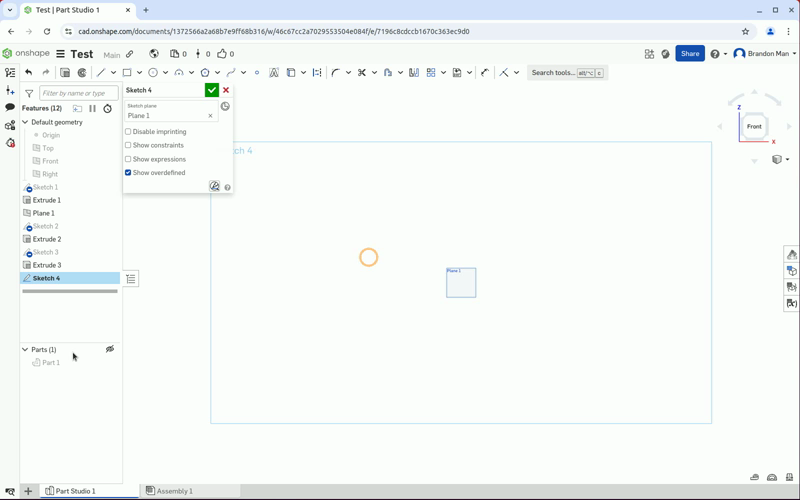
key(c)
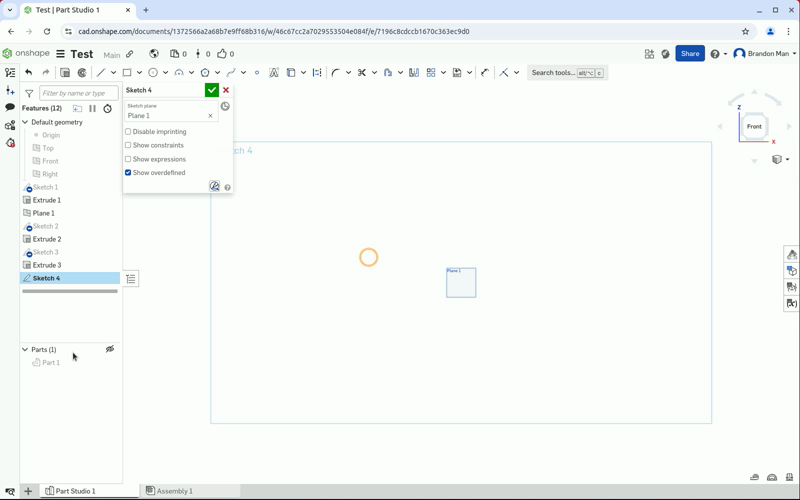
key_down(shift)
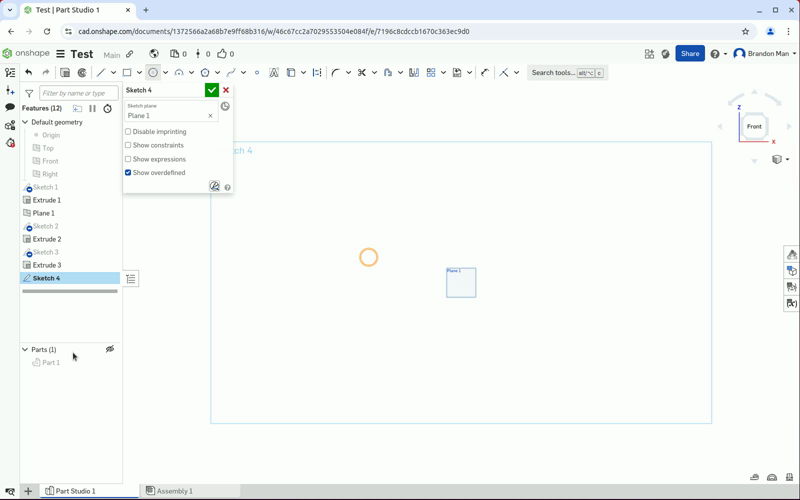
mouse_move(404, 257)
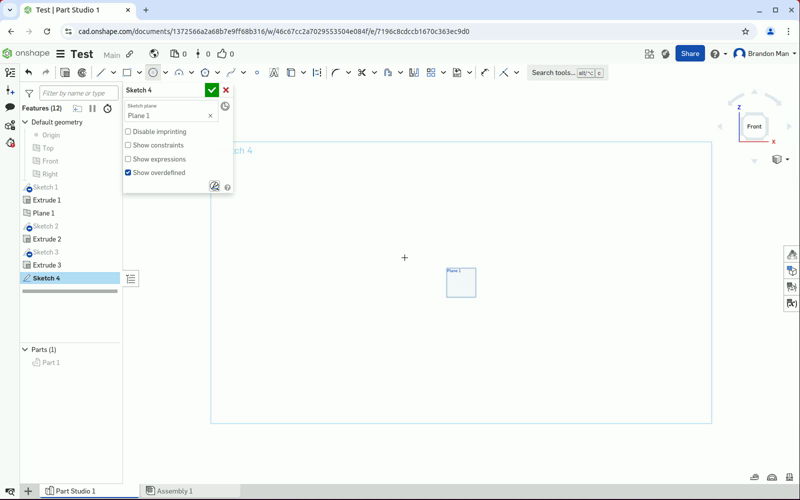
click(404, 257)
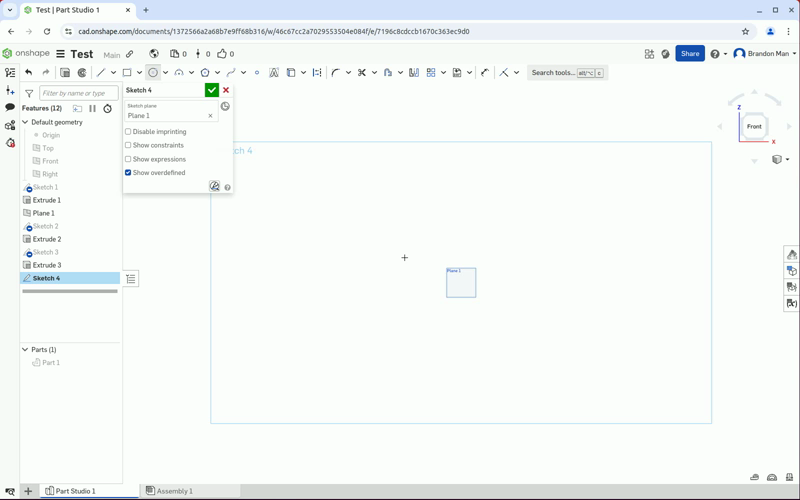
key_up(shift)
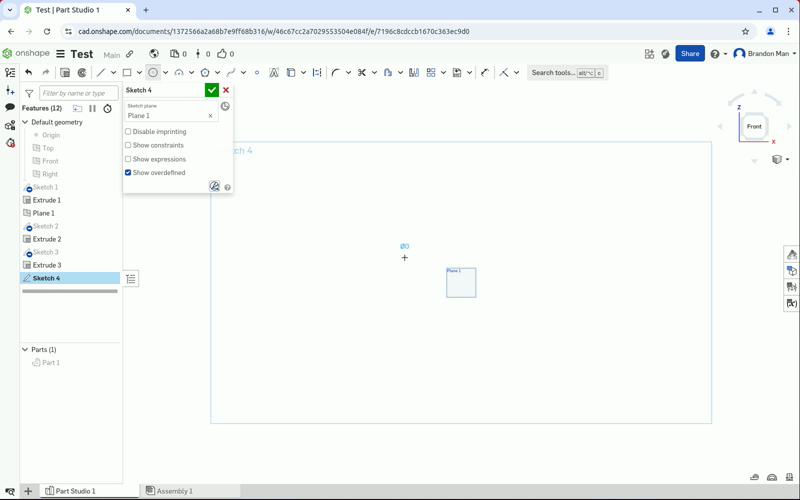
mouse_move(413, 257)
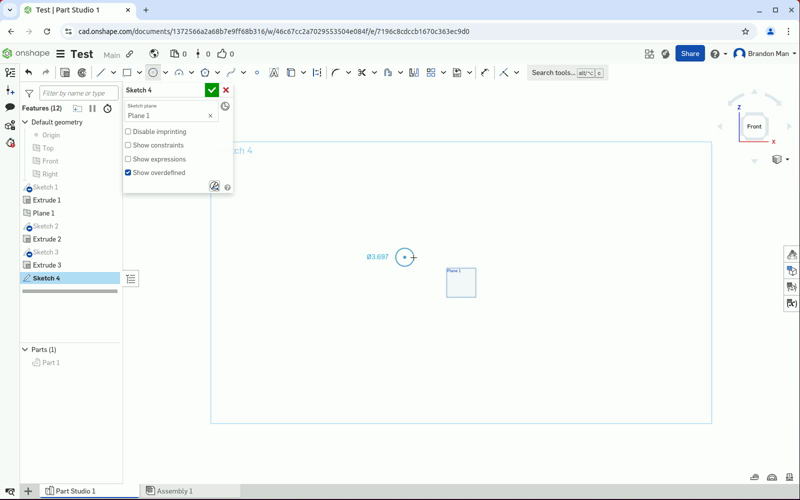
click(413, 257)
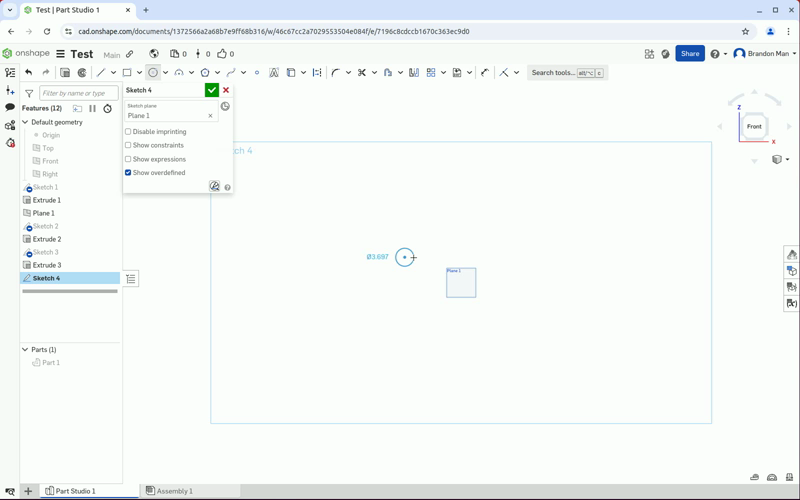
key(esc)
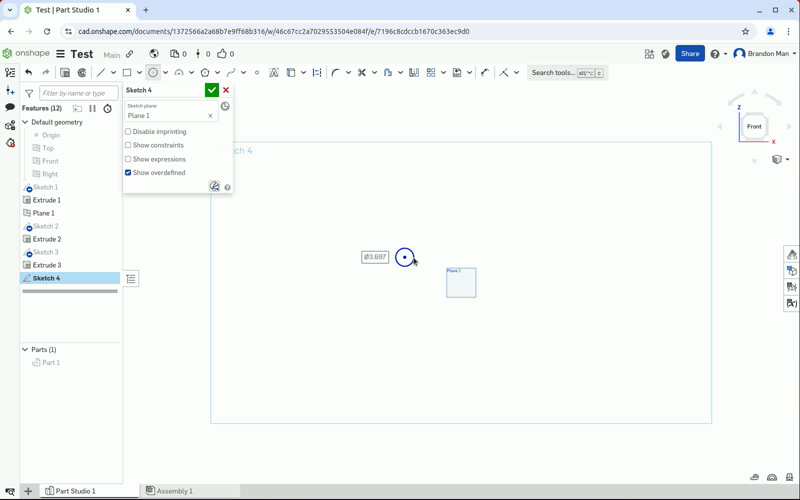
mouse_move(407, 251)
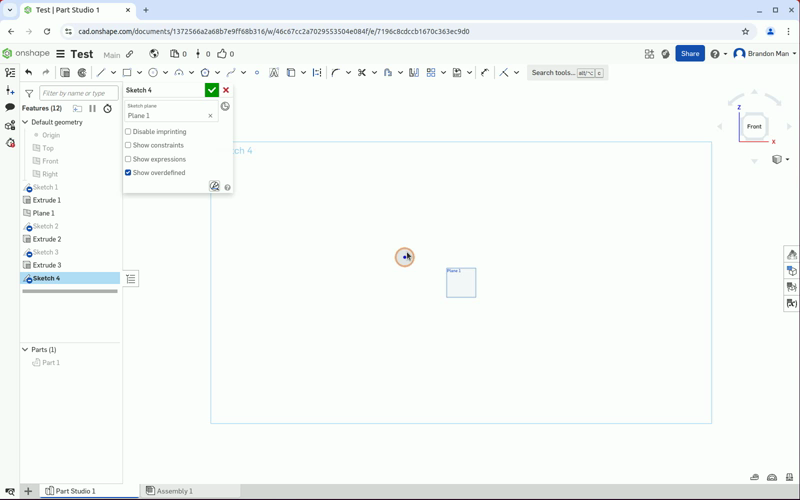
scroll(6)
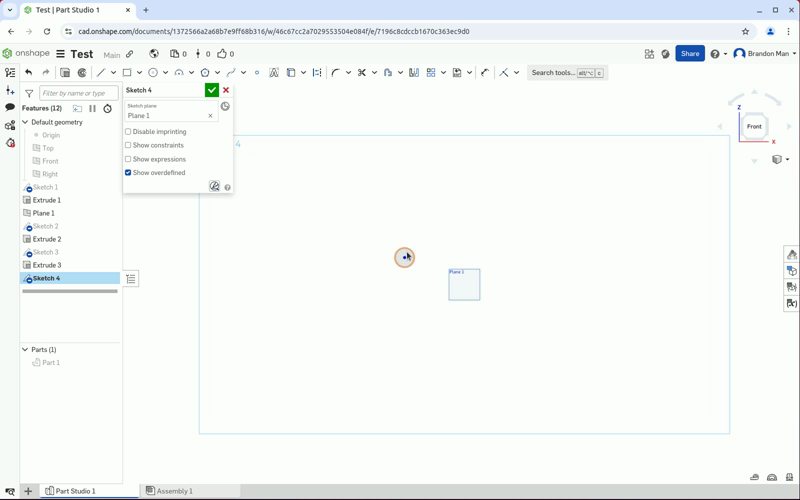
scroll(6)
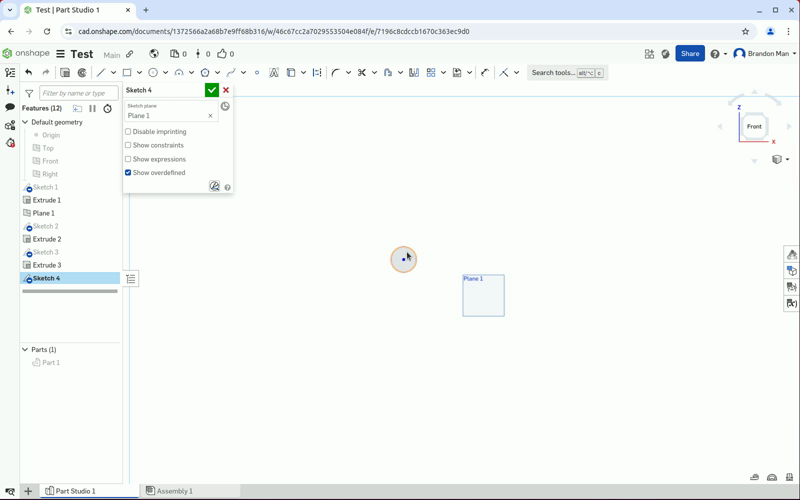
scroll(6)
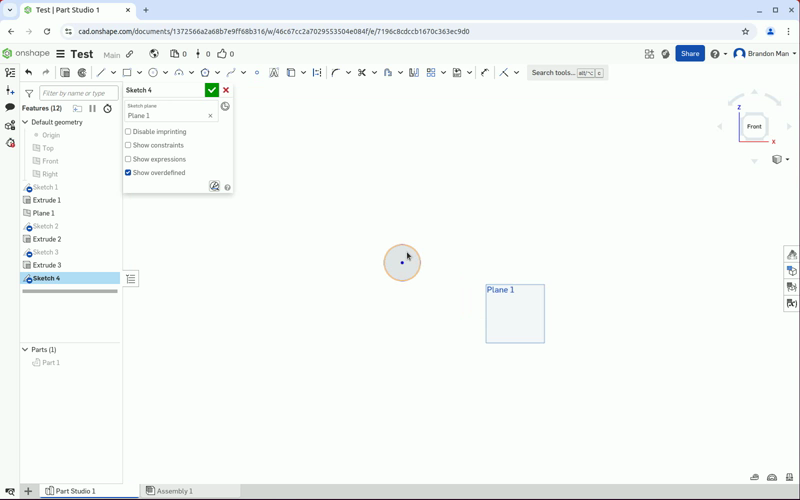
scroll(6)
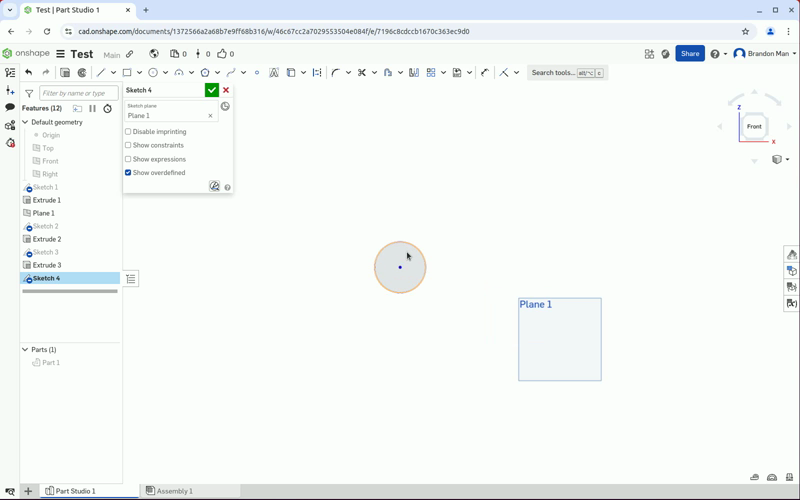
scroll(6)
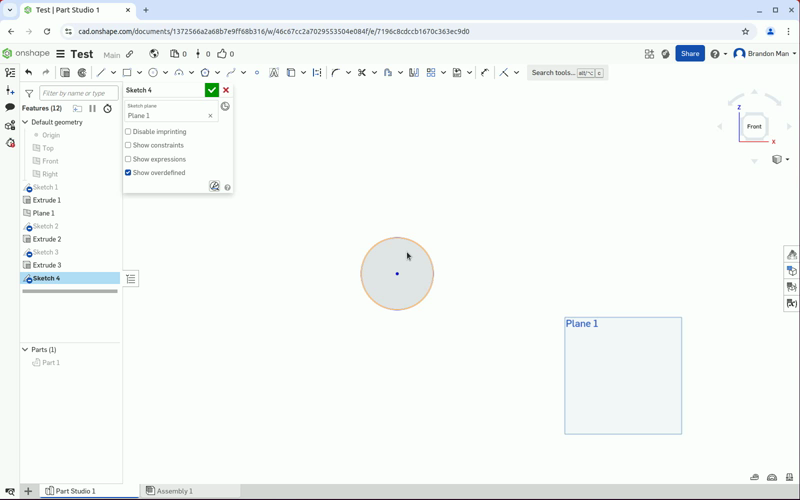
scroll(6)
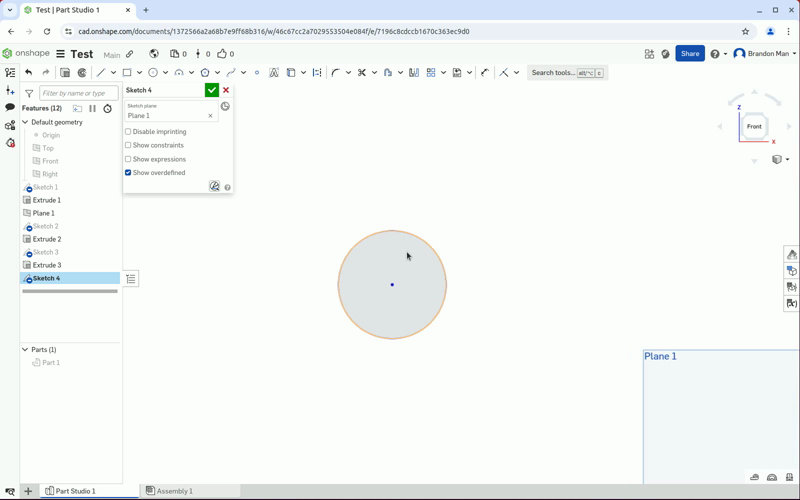
scroll(6)
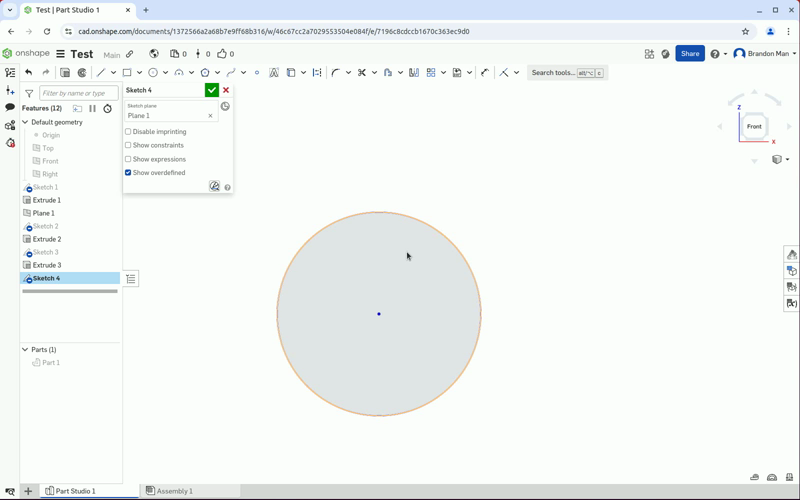
click(407, 251)
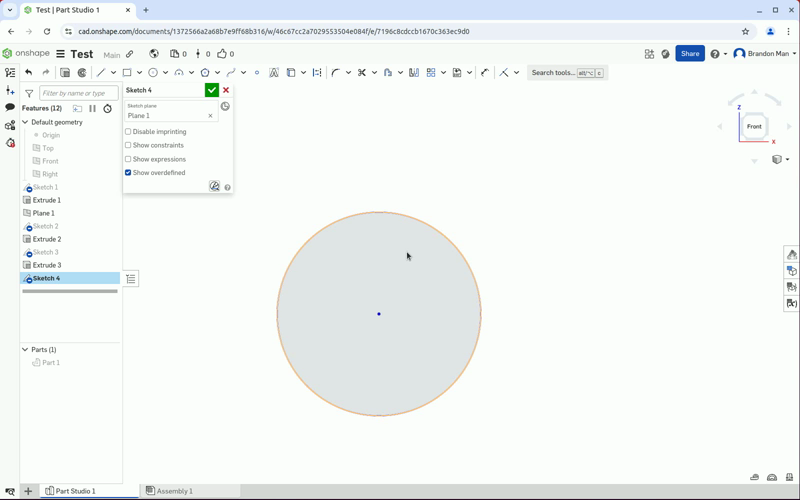
scroll(-6)
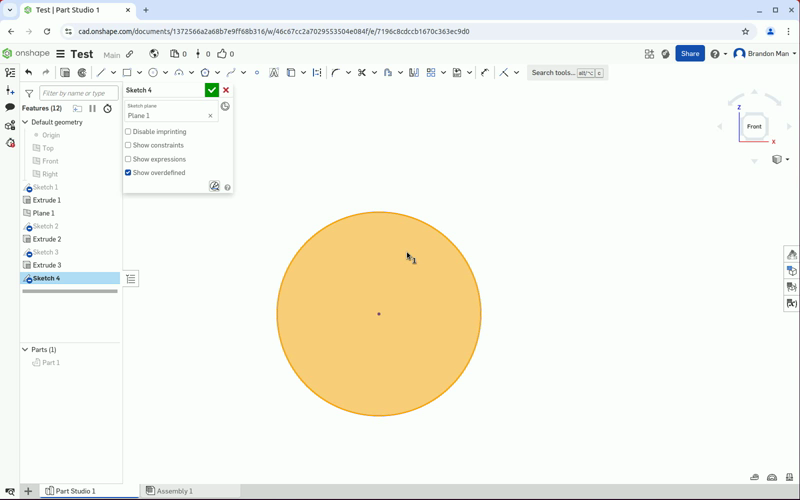
scroll(-6)
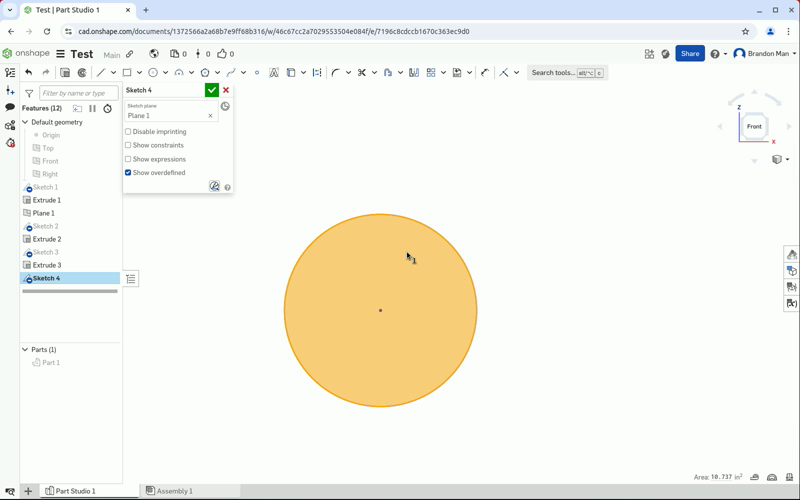
scroll(-6)
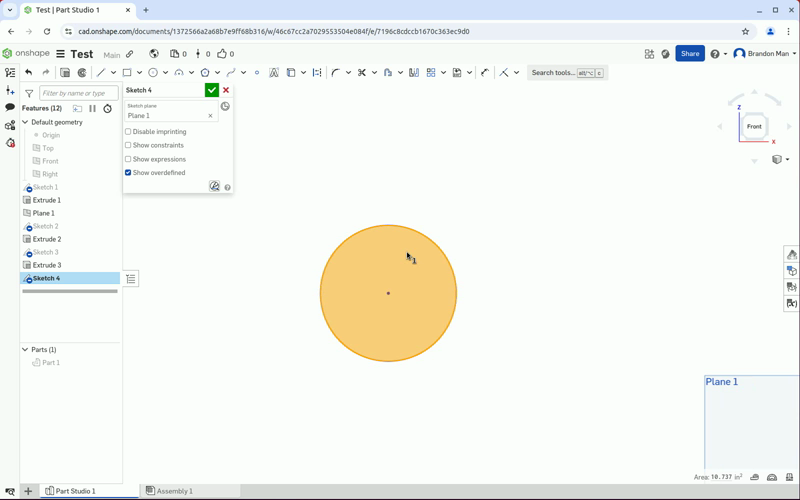
scroll(-6)
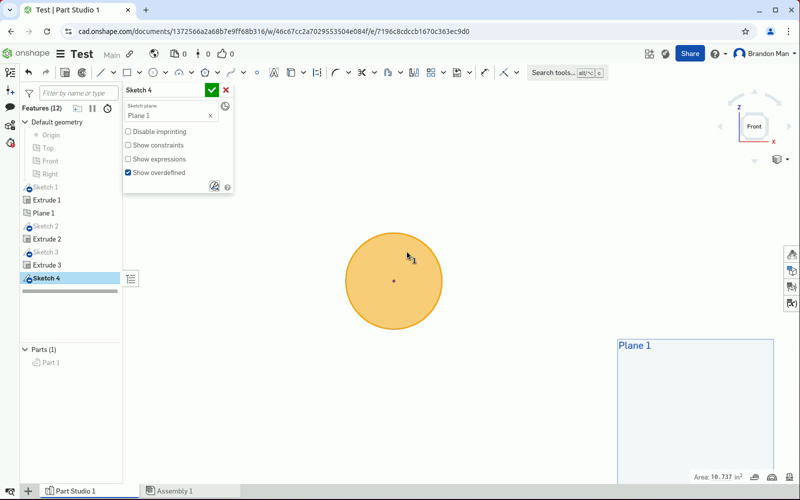
scroll(-6)
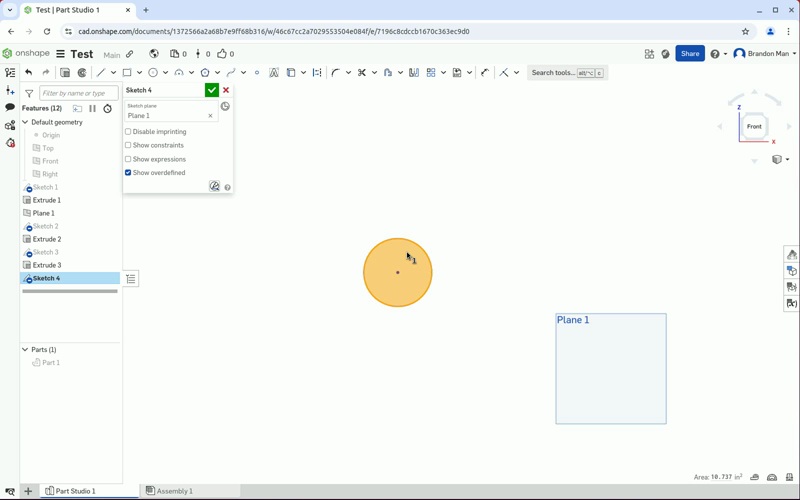
scroll(-6)
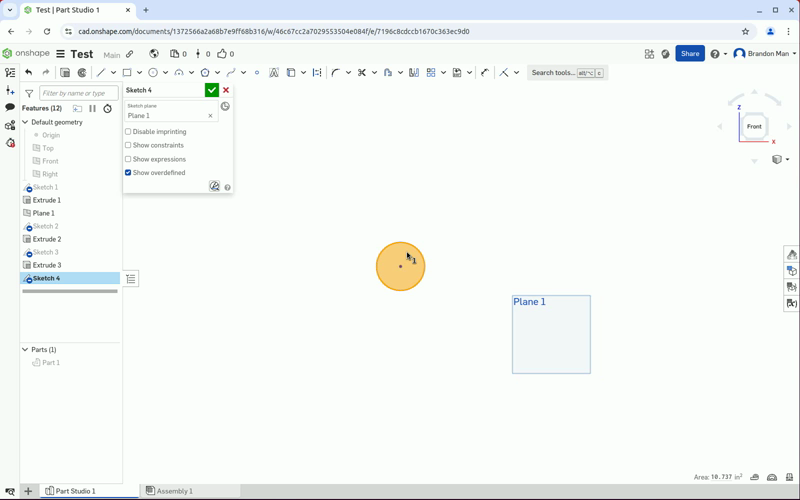
scroll(-6)
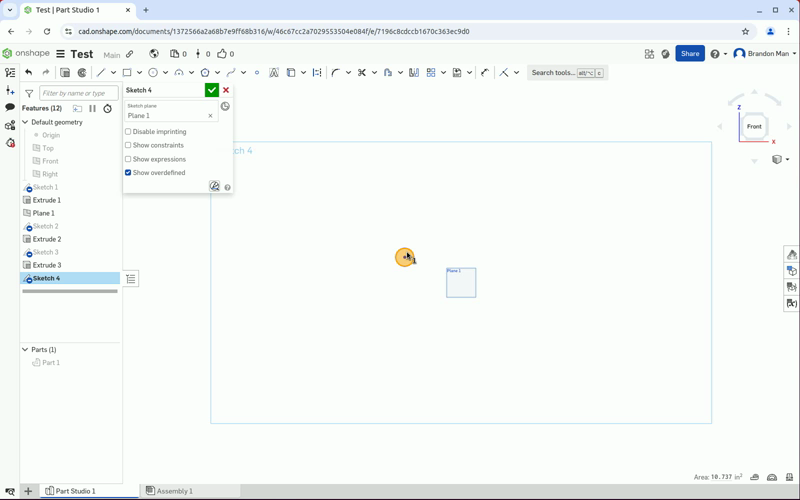
mouse_move(73, 352)
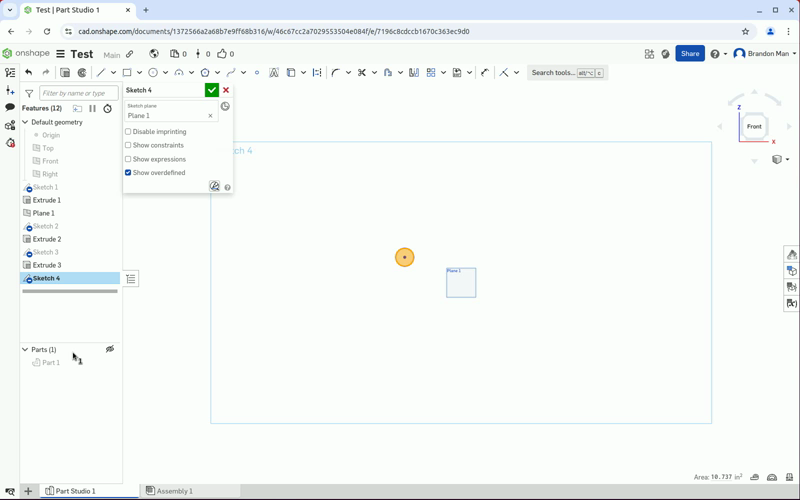
key(shift+y)
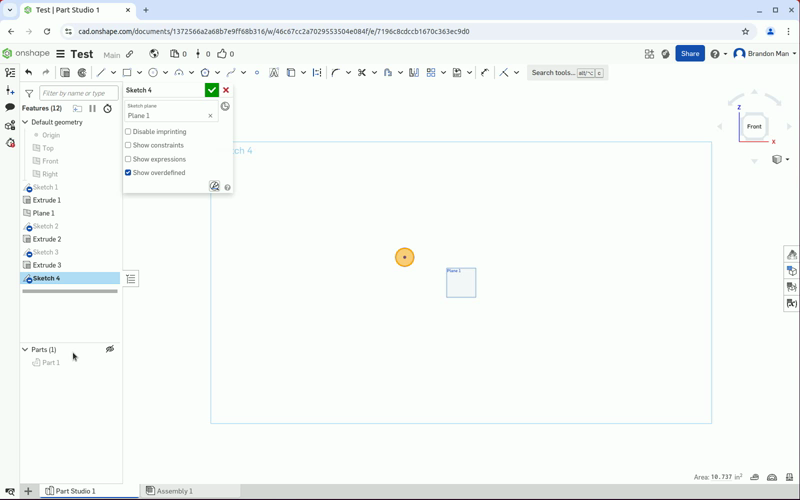
key(shift+e)
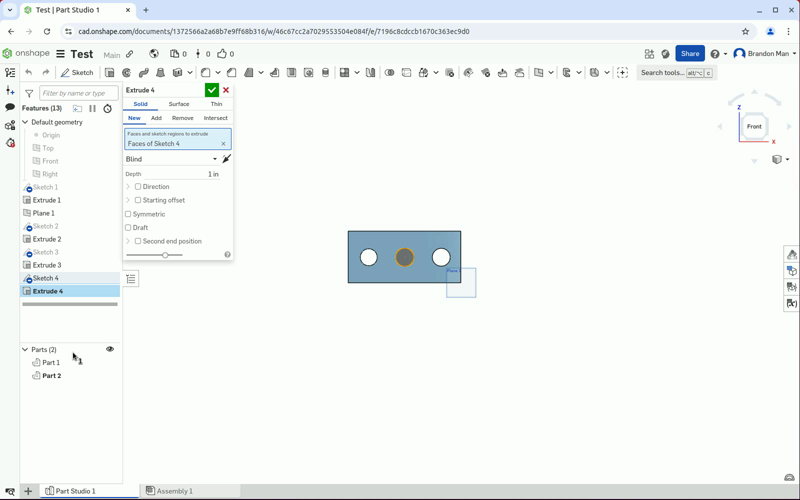
mouse_move(143, 106)
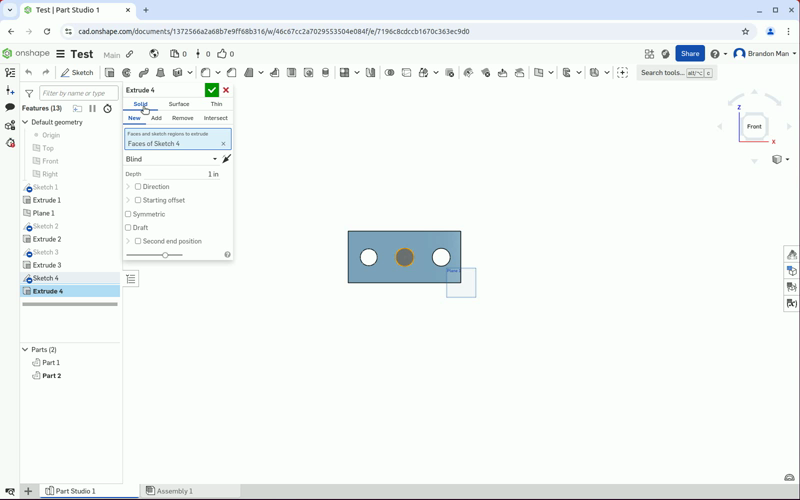
click(143, 106)
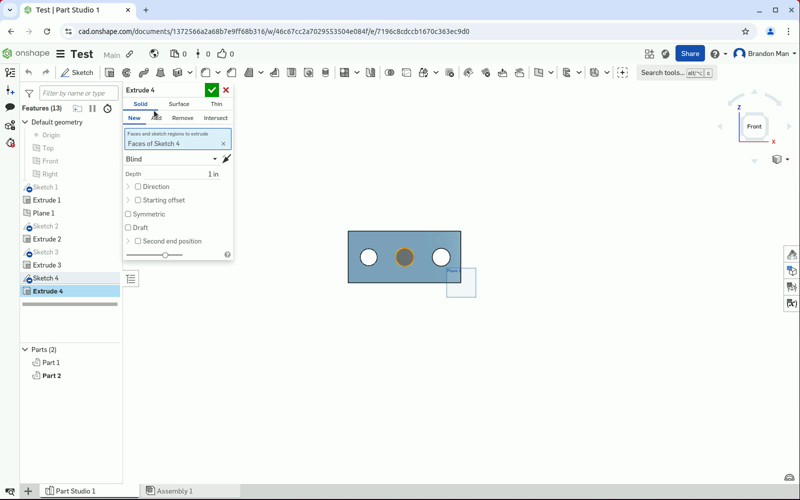
mouse_move(186, 120)
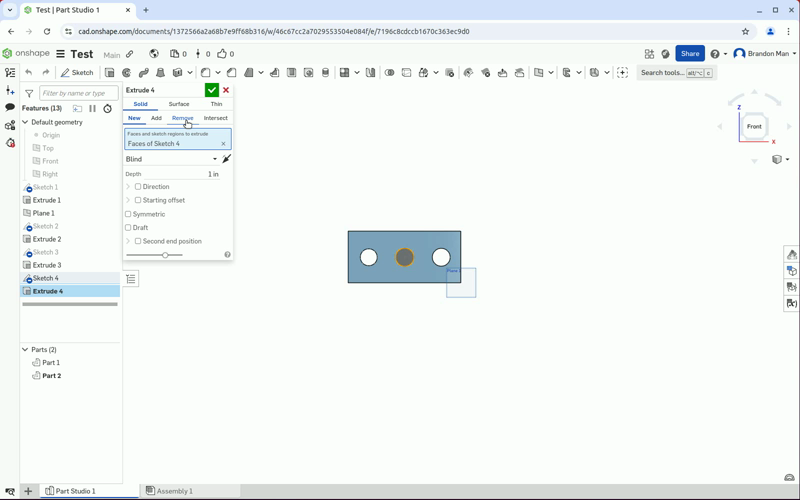
click(186, 120)
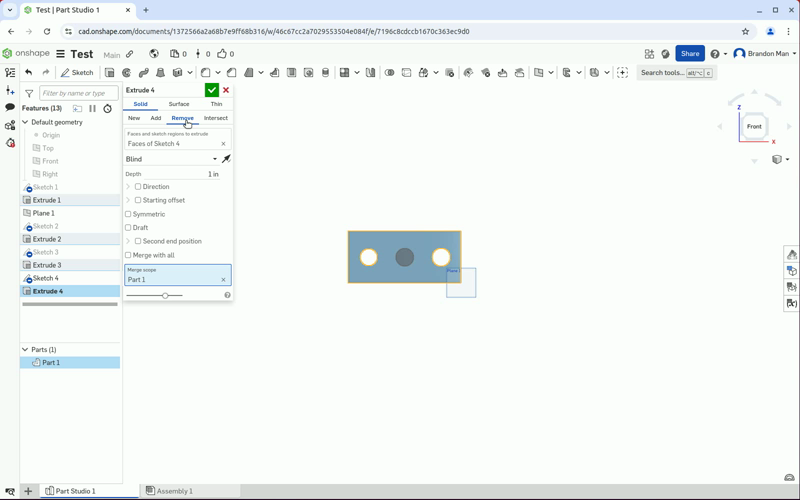
key(tab, 4)
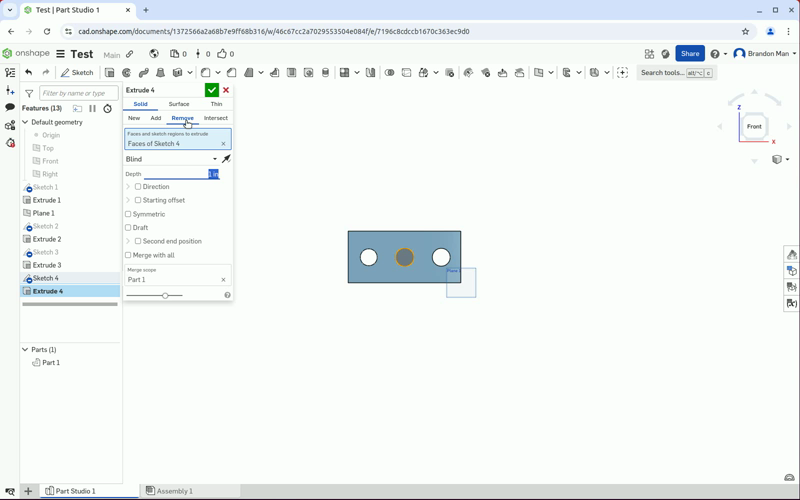
text(10.591)
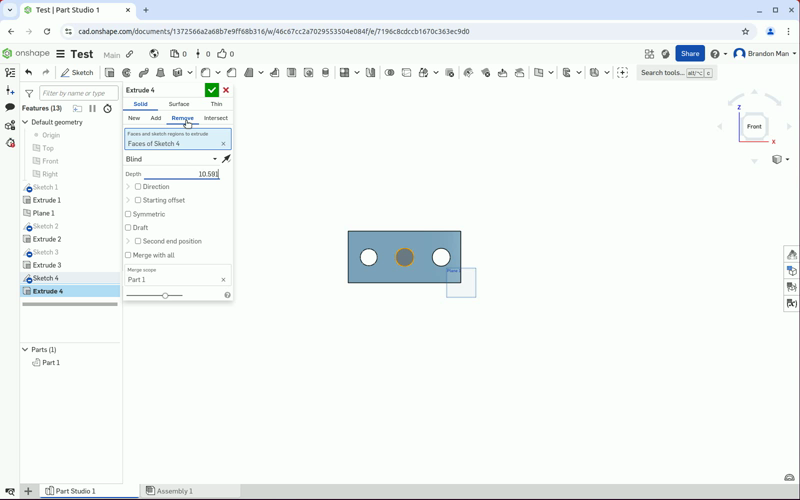
key(tab, 6)
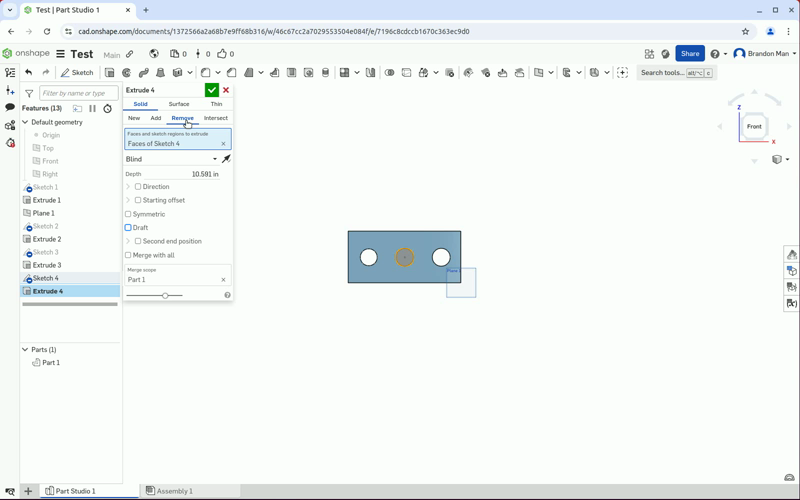
key(space)
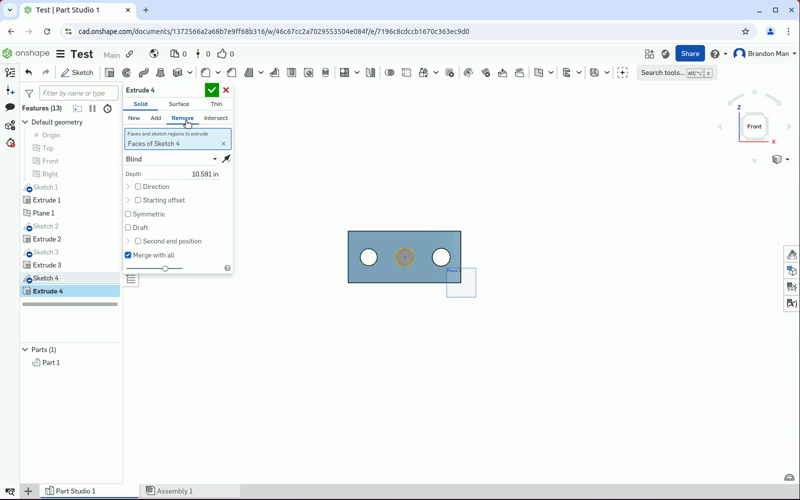
key(enter)
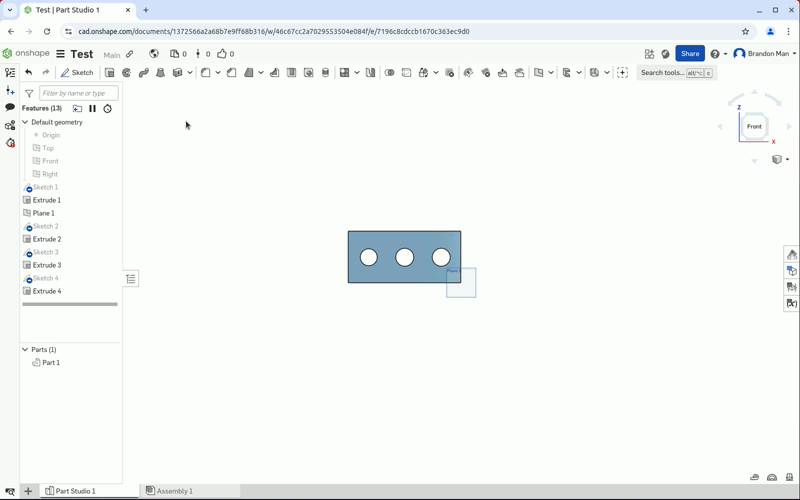
key(shift+h)
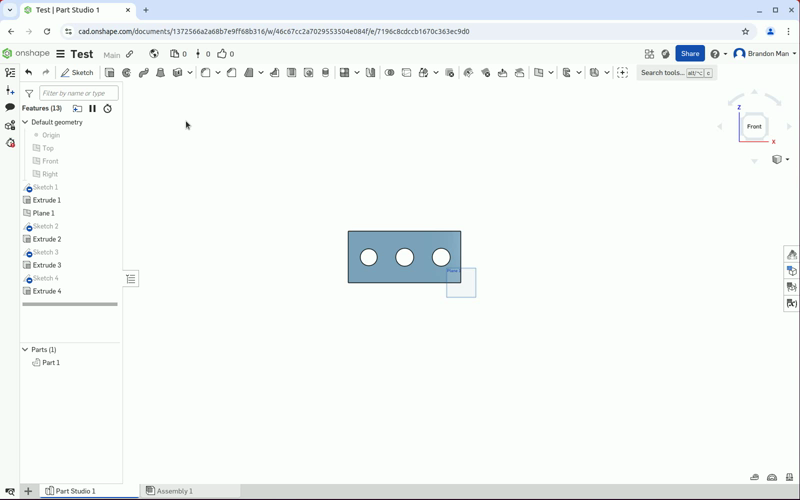
key(shift+h)
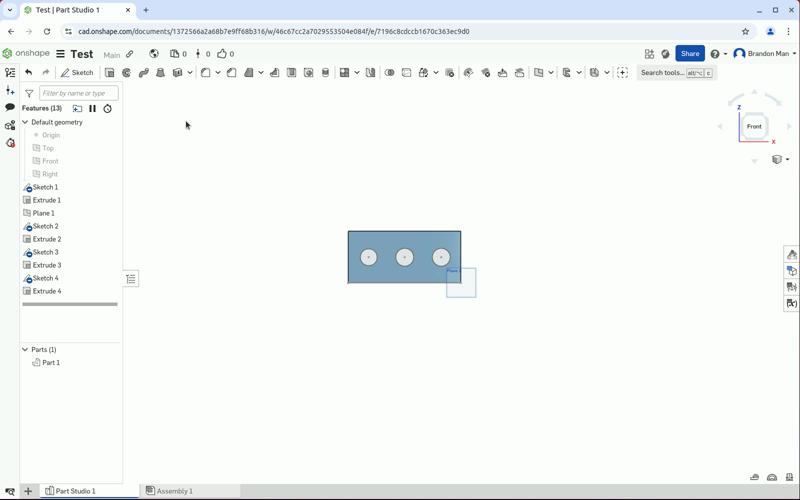
key(shift+7)
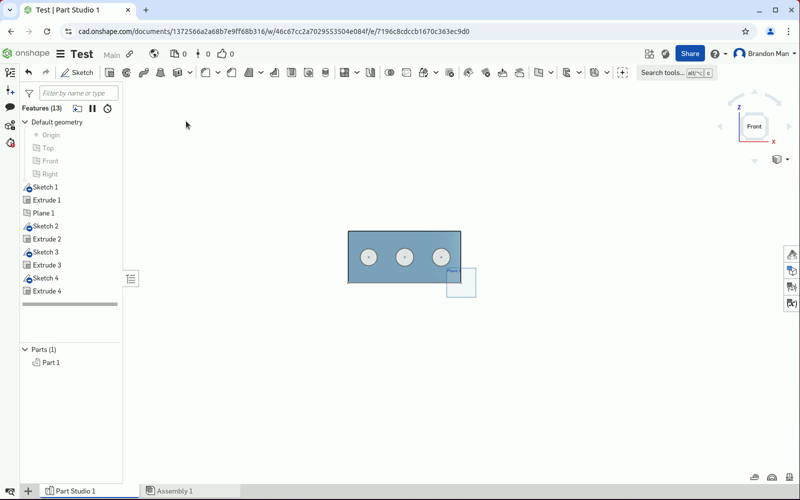
key(left, 2)
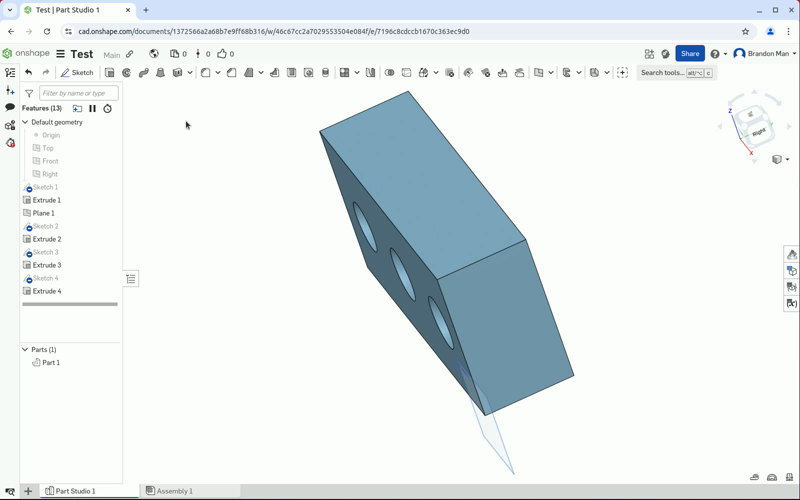
key(down, 2)
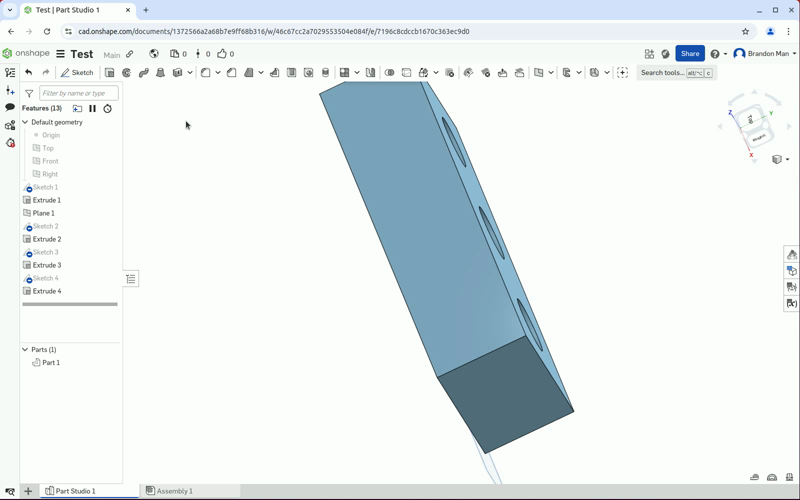
key(up, 2)
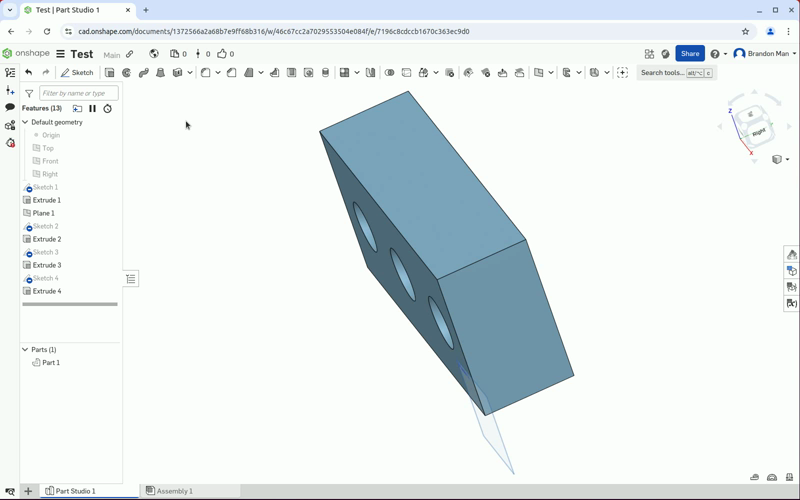
key(right, 2)
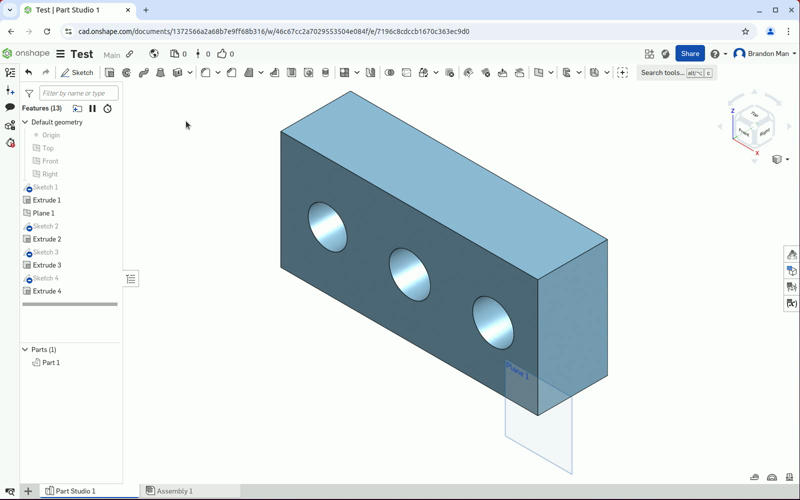
mouse_move(73, 189)
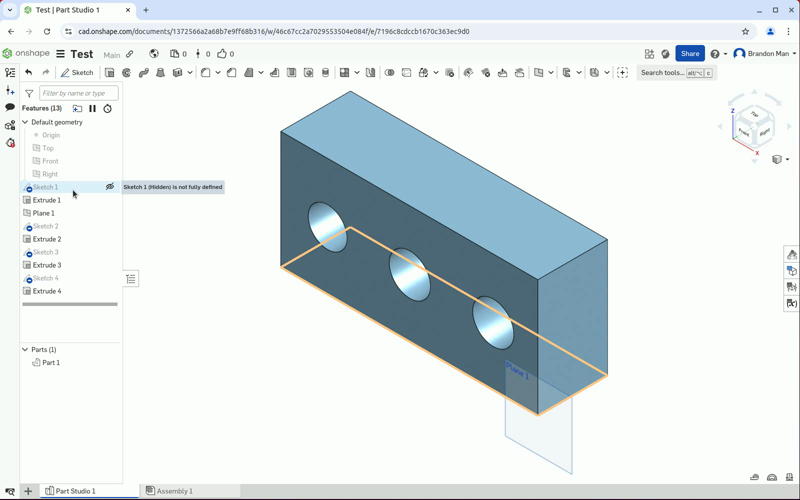
click(73, 189)